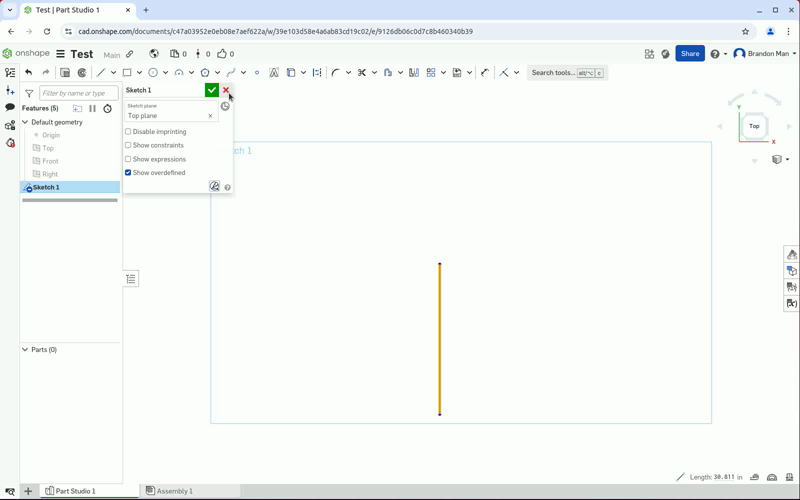
key(shift+h)
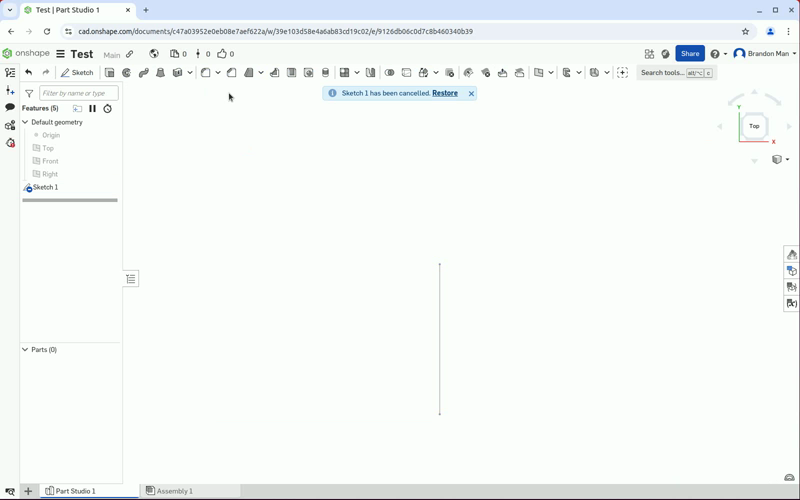
key(shift+s)
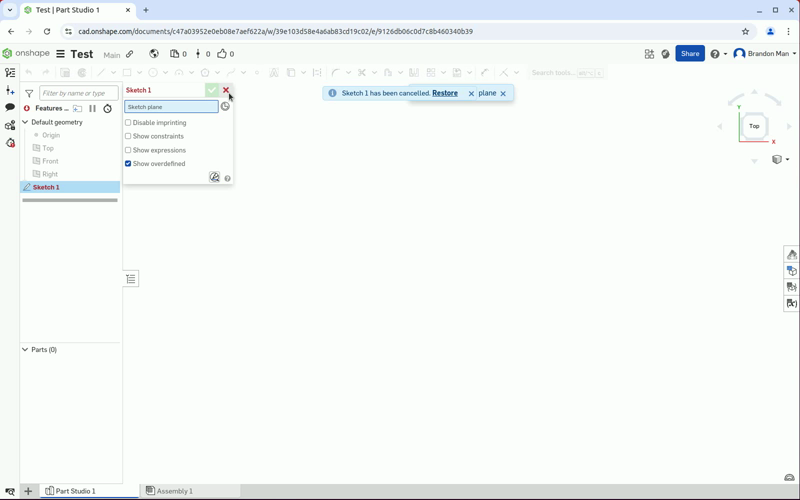
mouse_move(73, 150)
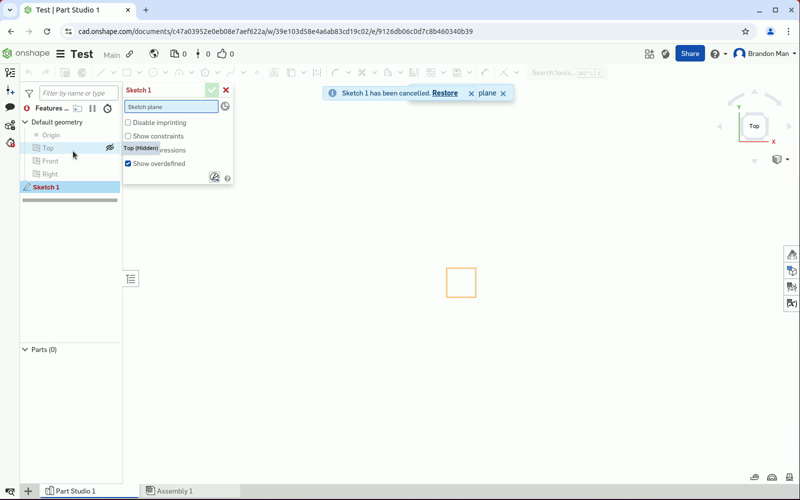
click(73, 150)
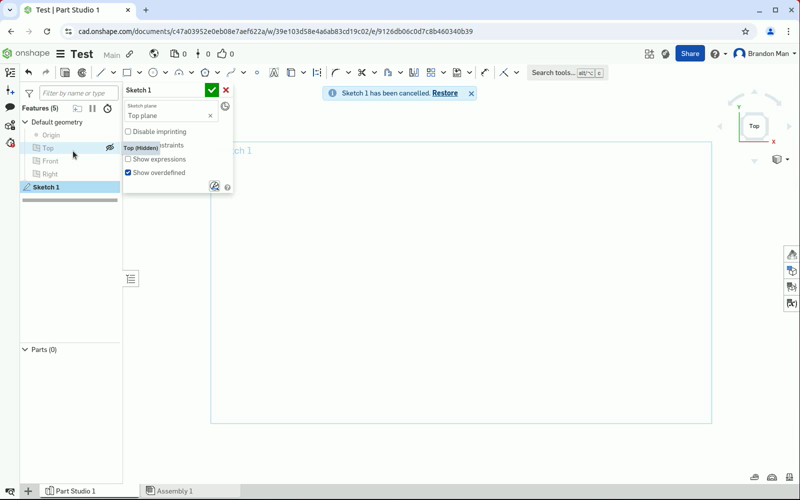
mouse_move(73, 352)
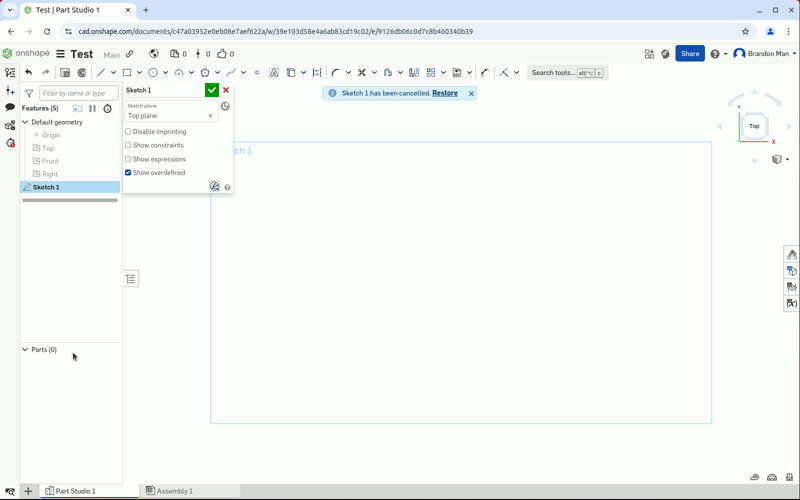
key(y)
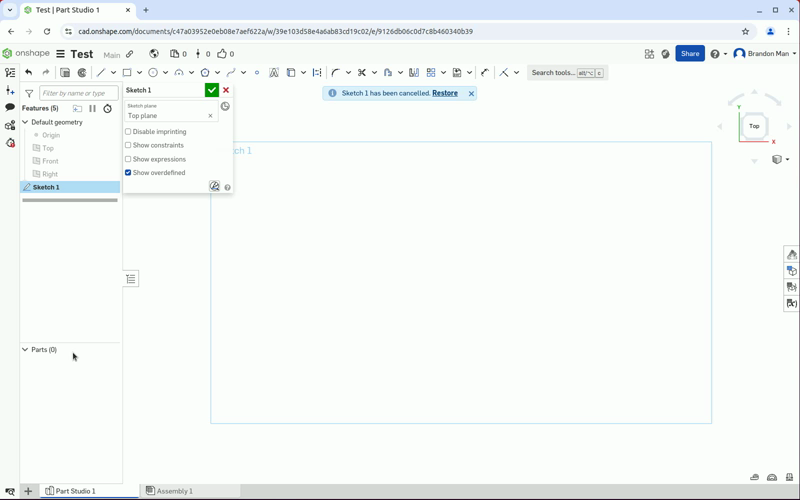
key(l)
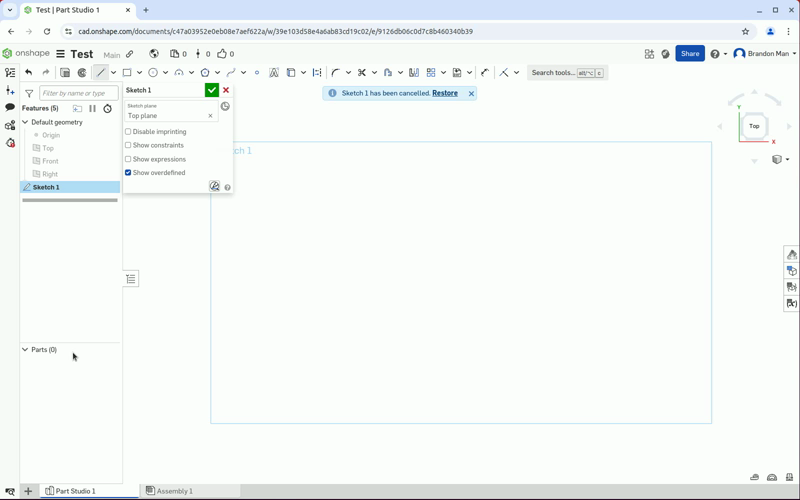
key_down(shift)
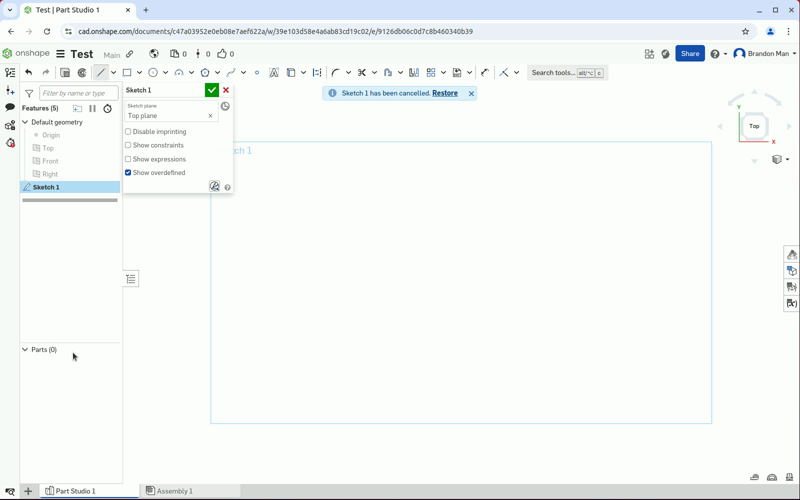
mouse_move(379, 271)
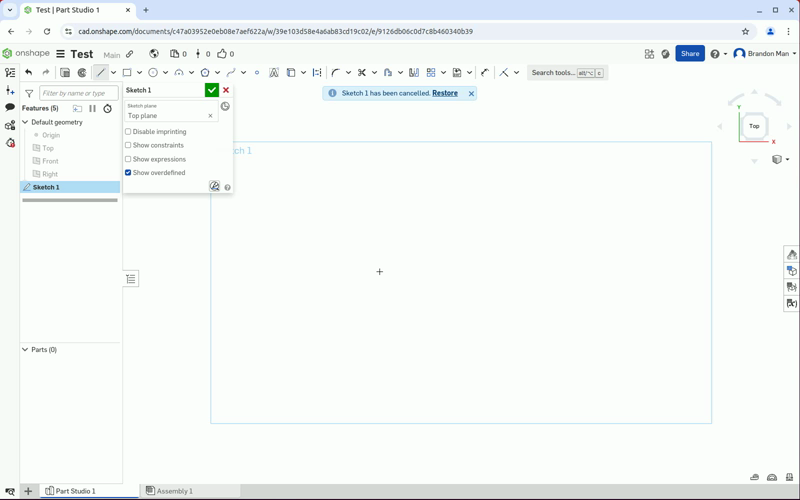
click(379, 271)
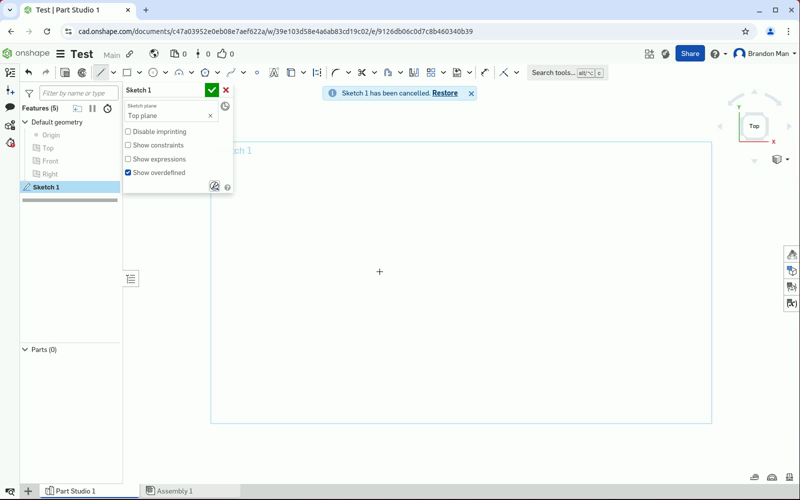
key_up(shift)
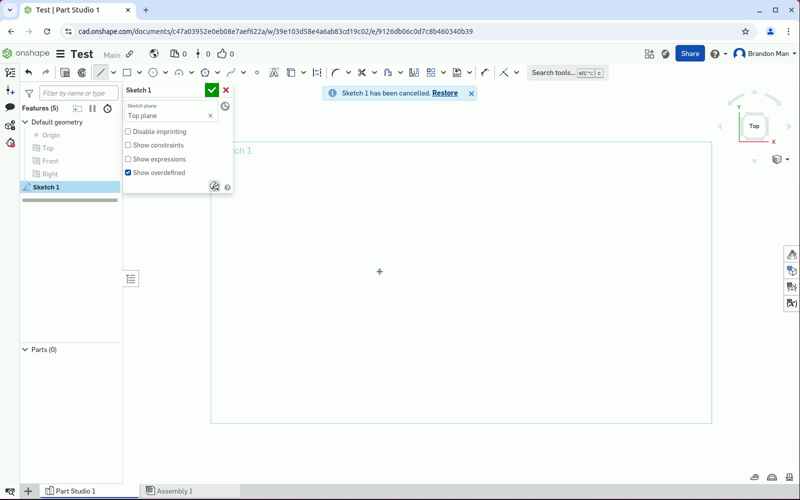
key_down(shift)
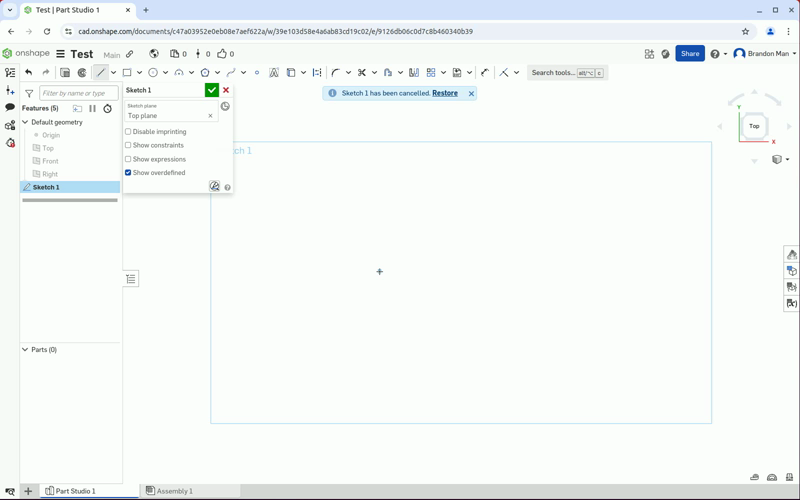
mouse_move(453, 271)
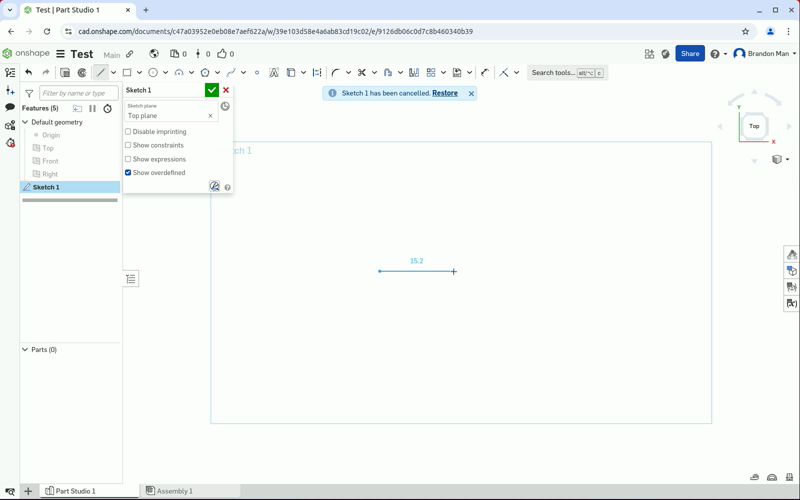
click(453, 271)
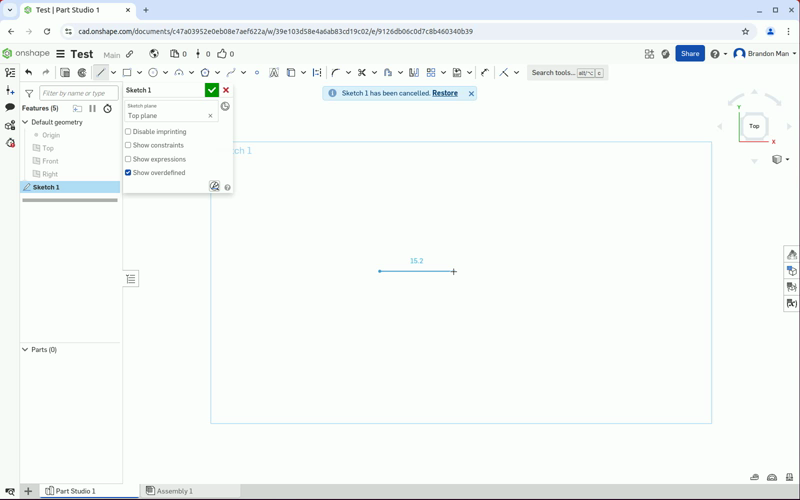
key_up(shift)
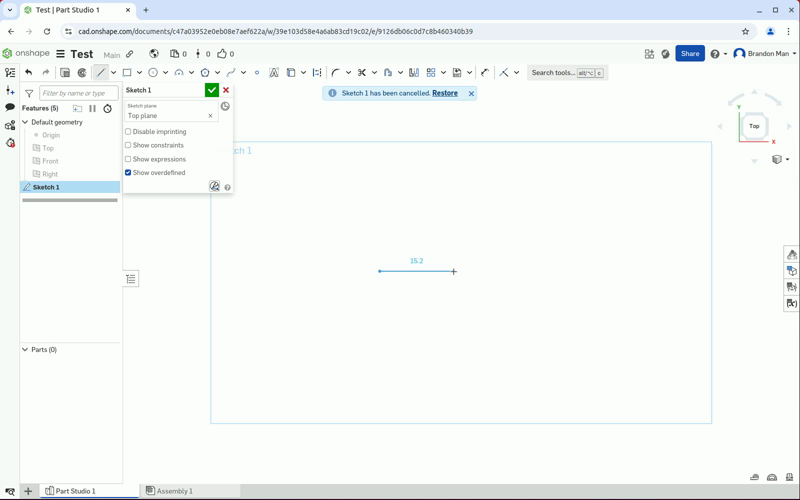
key_down(shift)
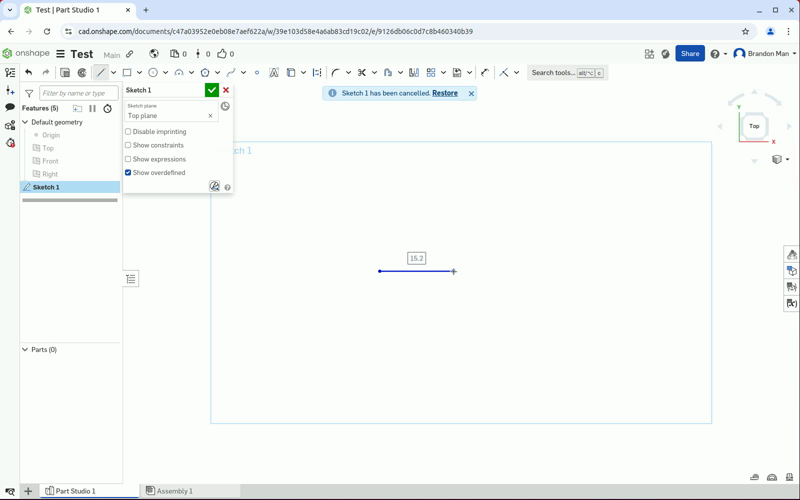
mouse_move(453, 172)
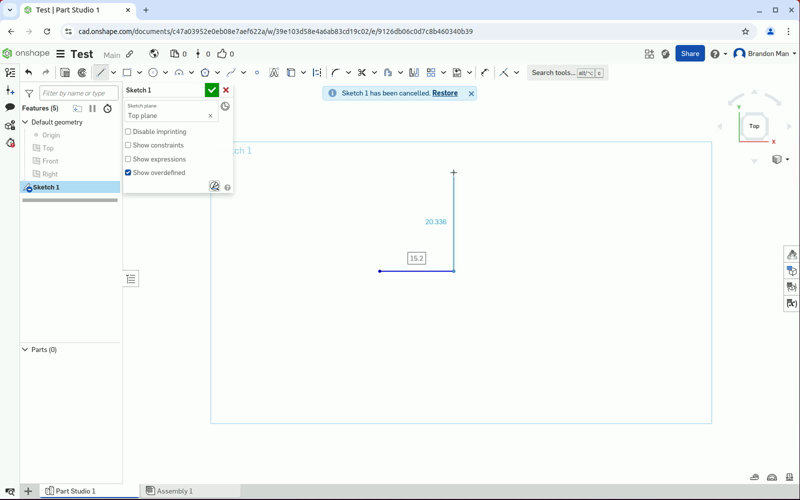
click(453, 172)
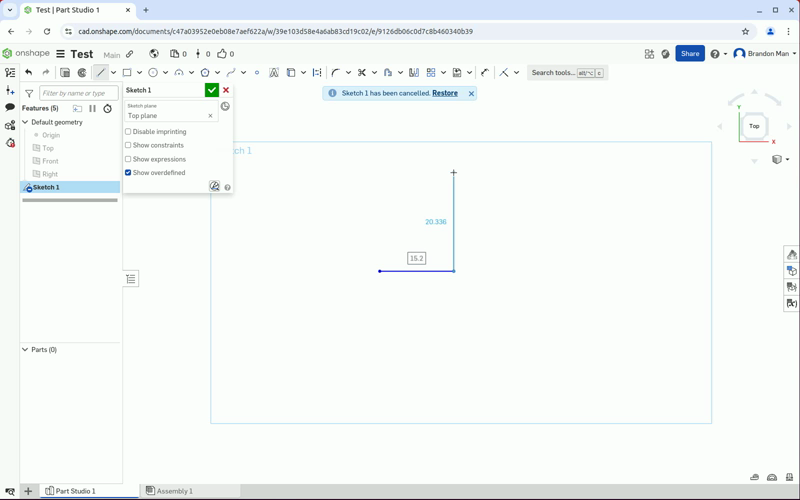
key_up(shift)
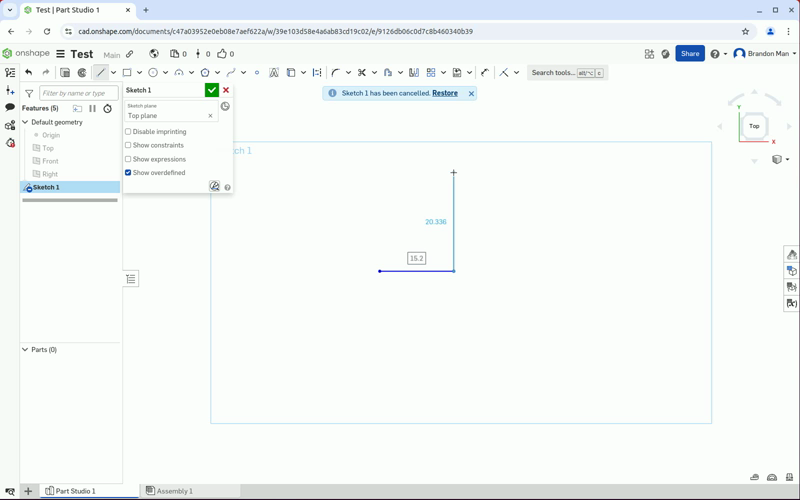
key_down(shift)
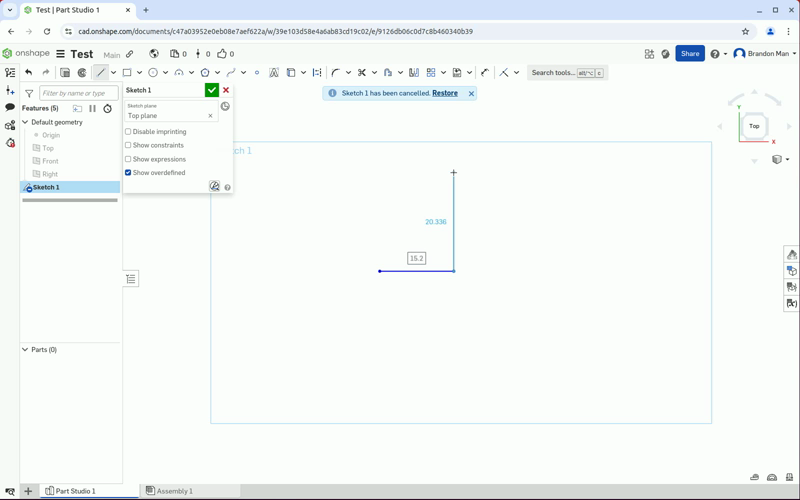
mouse_move(379, 172)
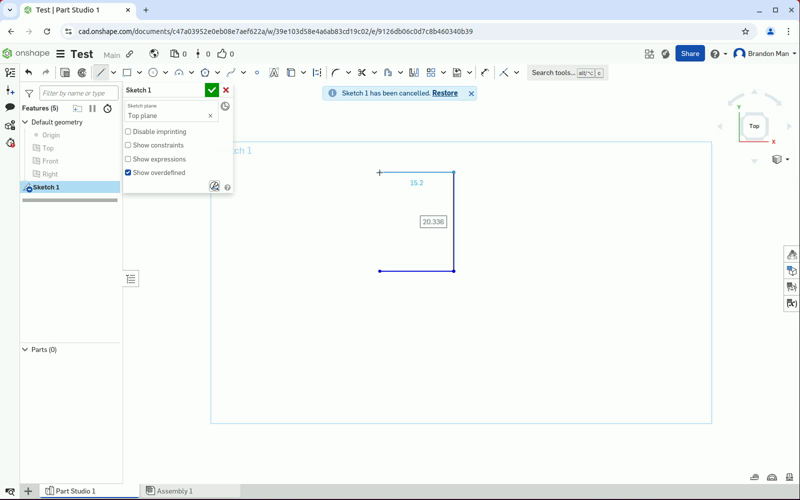
click(379, 172)
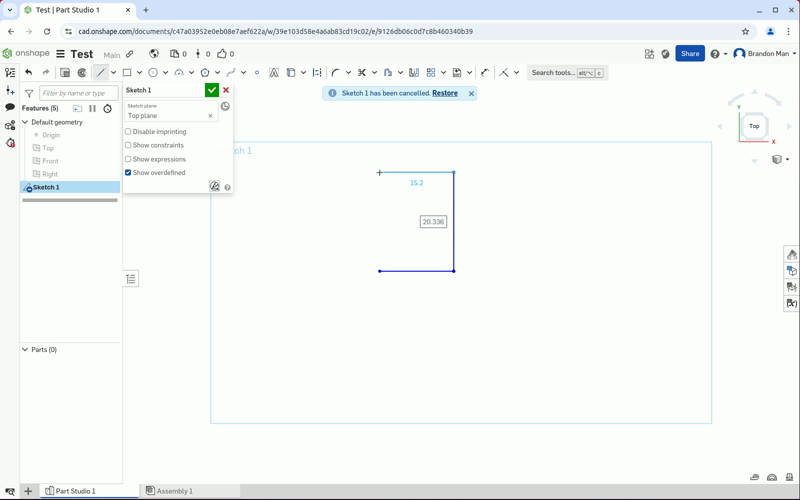
key_up(shift)
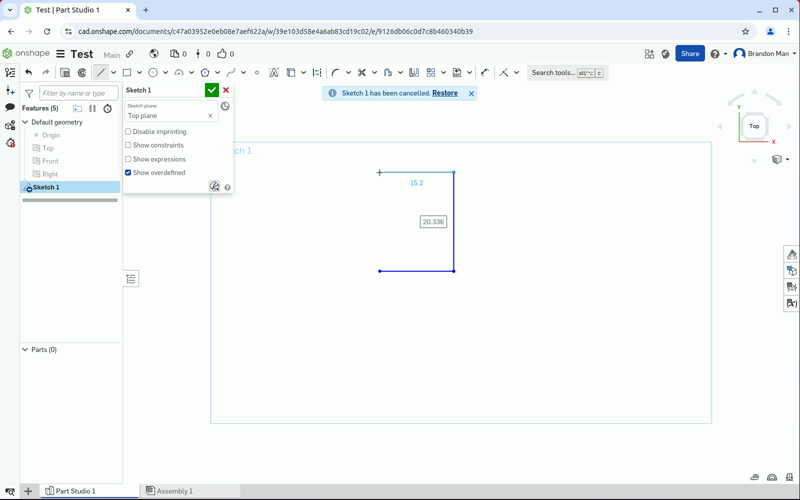
key_down(shift)
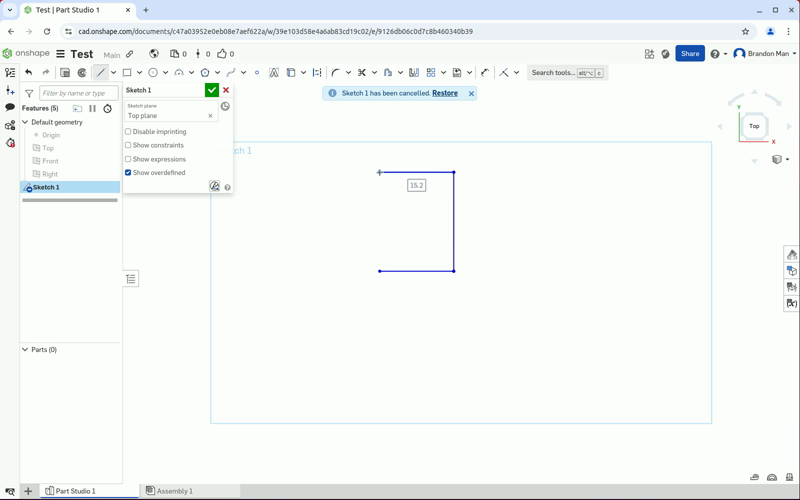
mouse_move(379, 271)
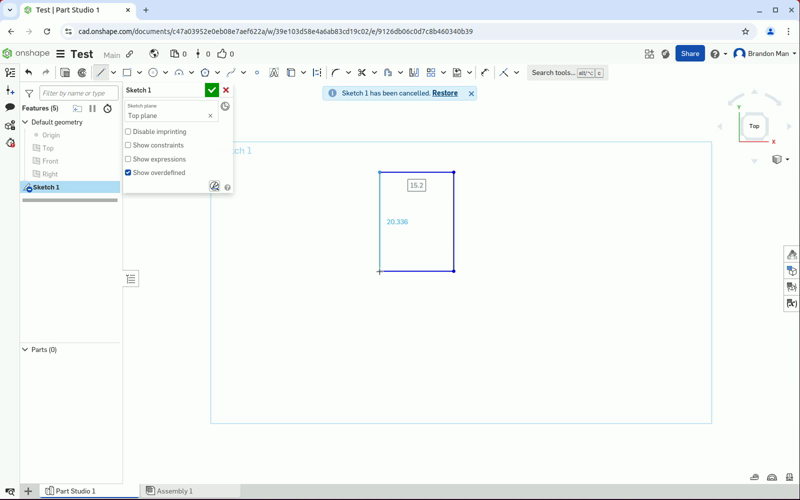
key_up(shift)
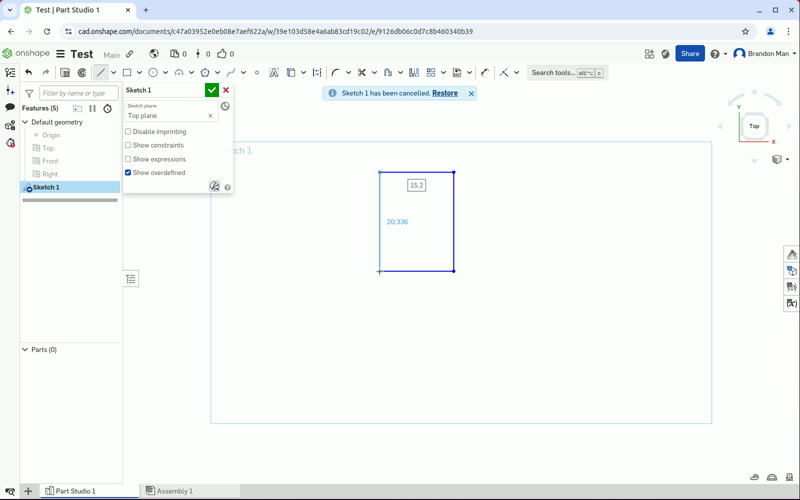
click(379, 271)
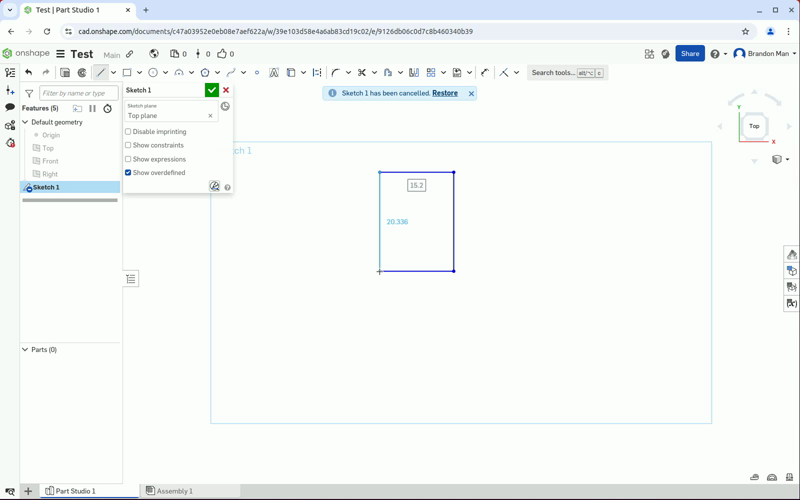
key(esc)
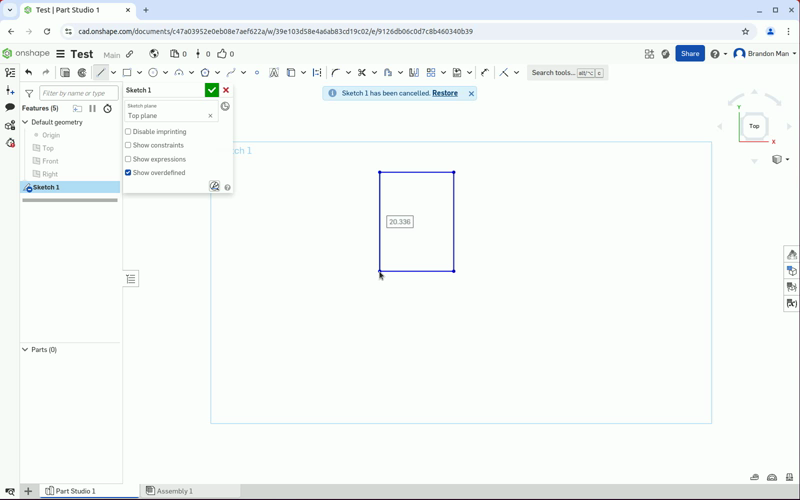
mouse_move(407, 246)
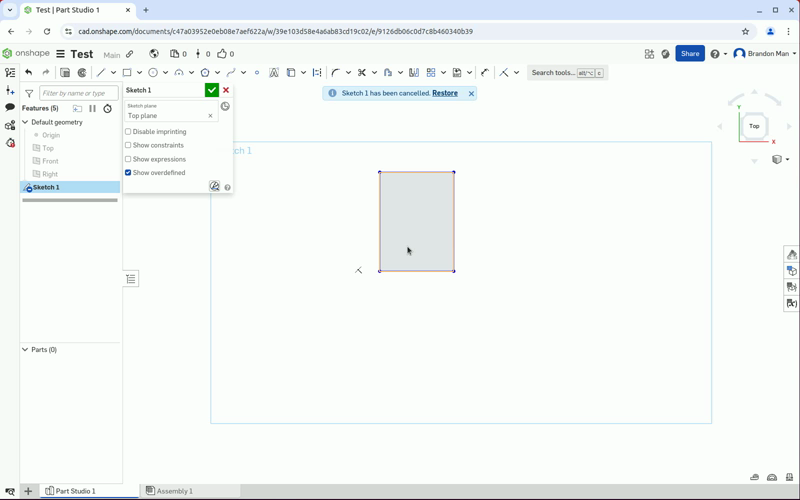
click(407, 246)
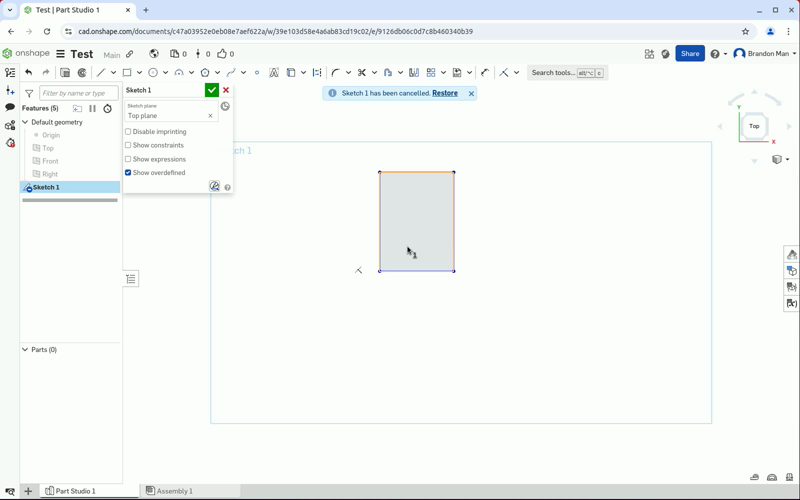
mouse_move(73, 352)
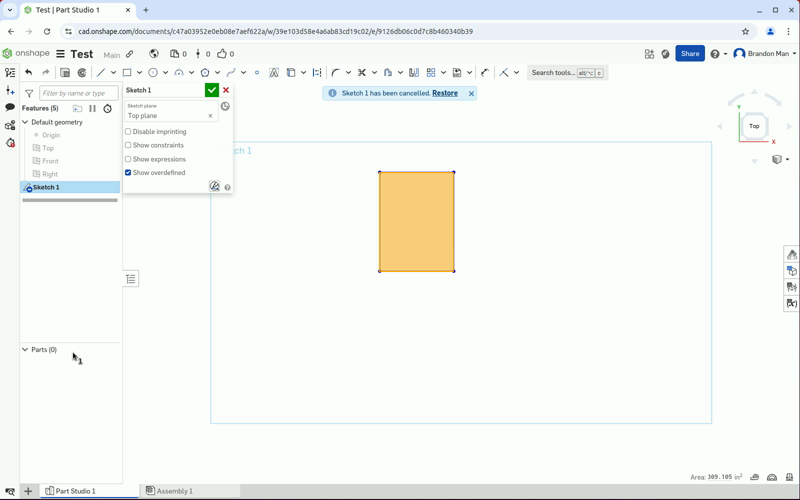
key(shift+y)
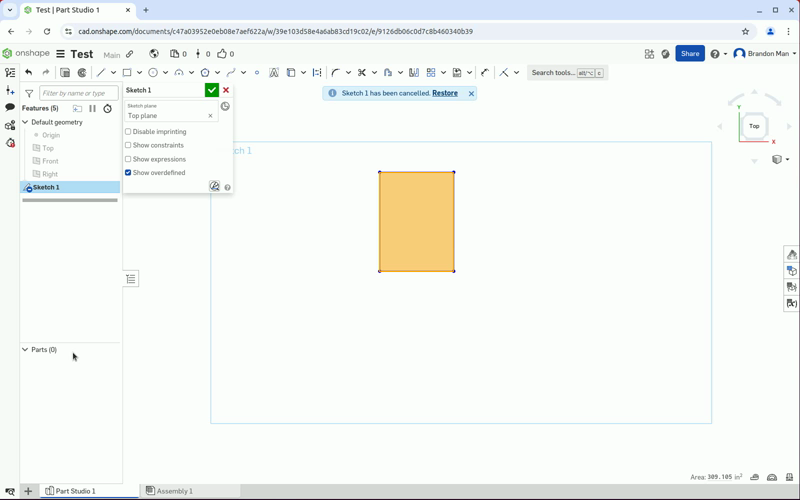
key(shift+e)
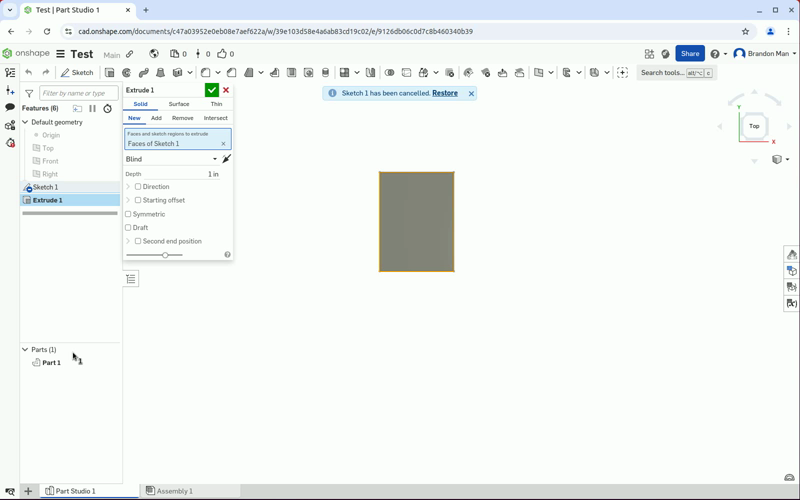
mouse_move(143, 106)
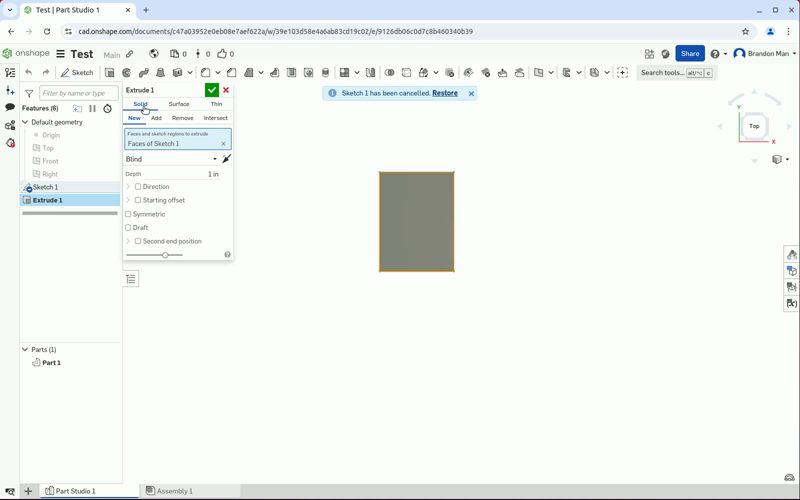
click(143, 106)
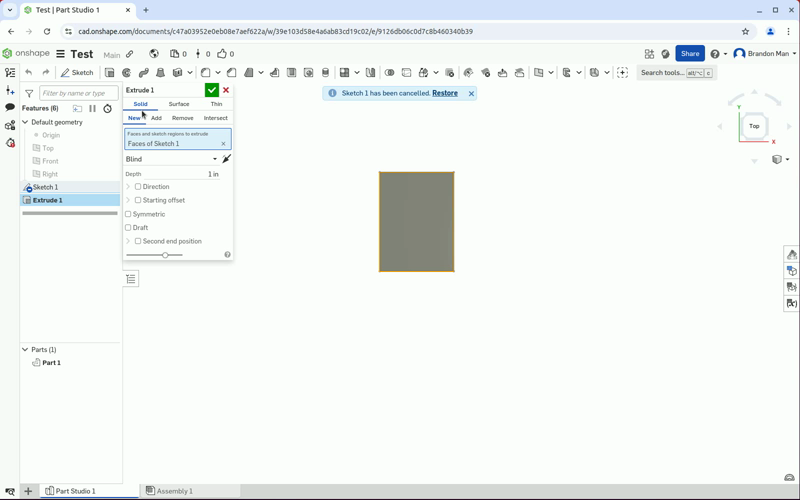
mouse_move(137, 120)
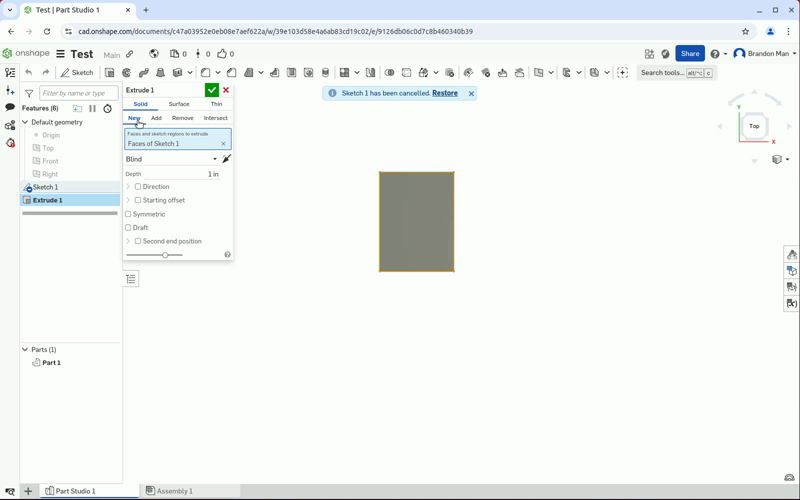
click(137, 120)
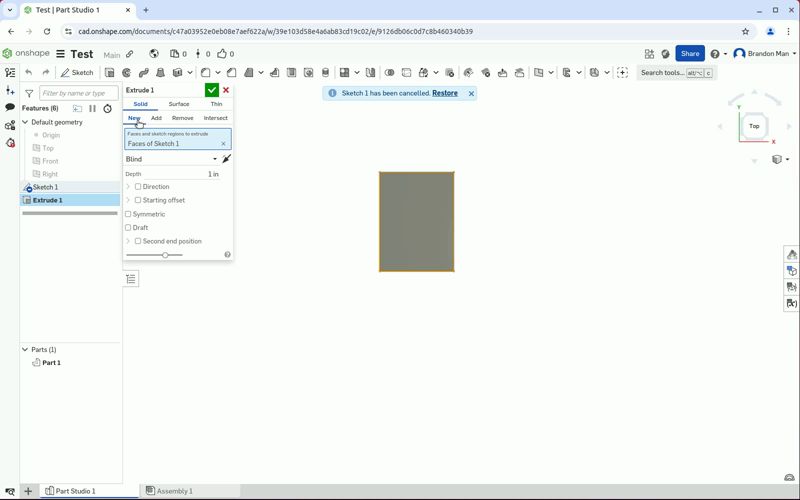
key(tab, 4)
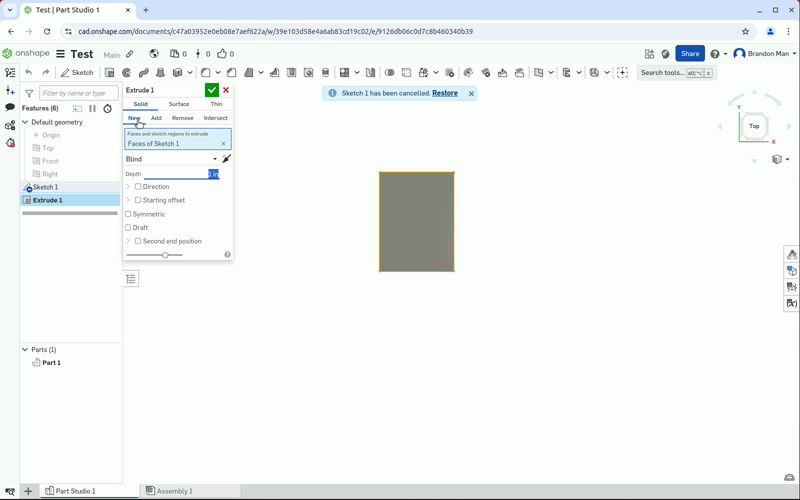
text(0.481)
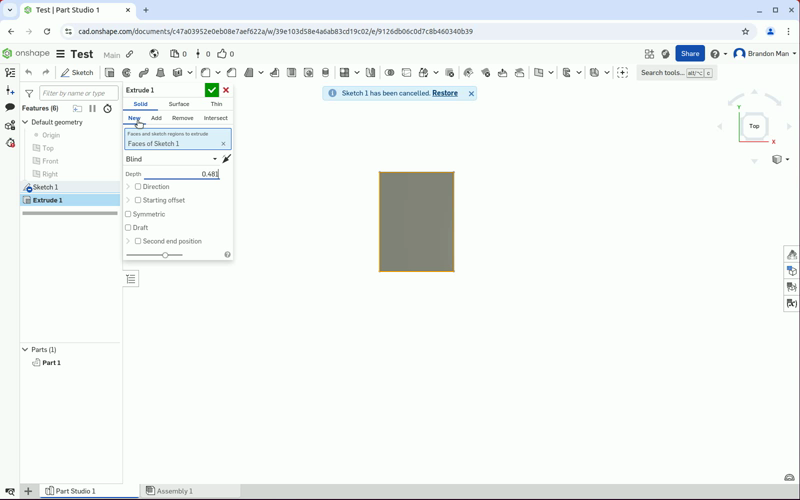
key(enter)
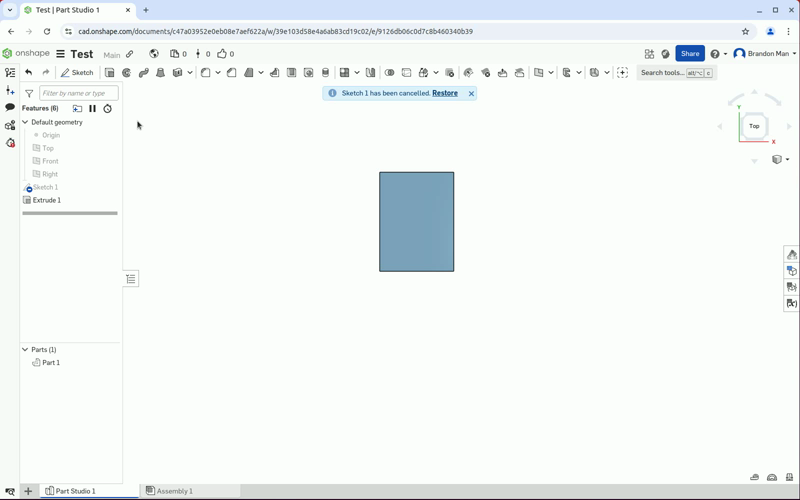
key(shift+h)
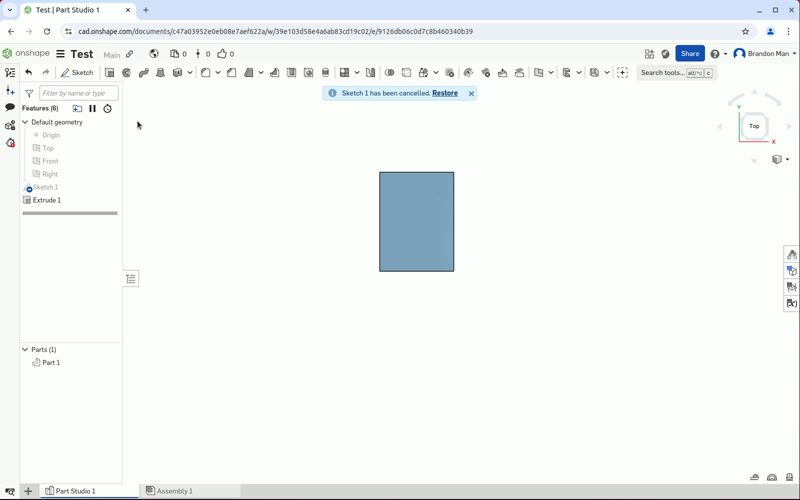
key(shift+h)
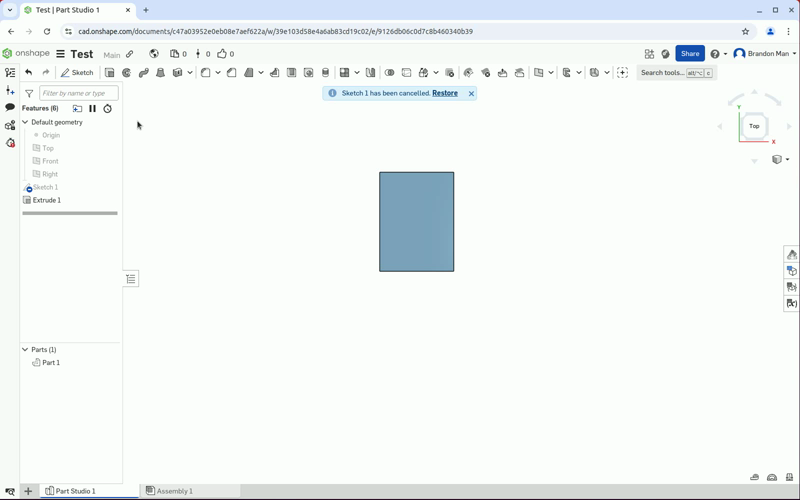
mouse_move(73, 189)
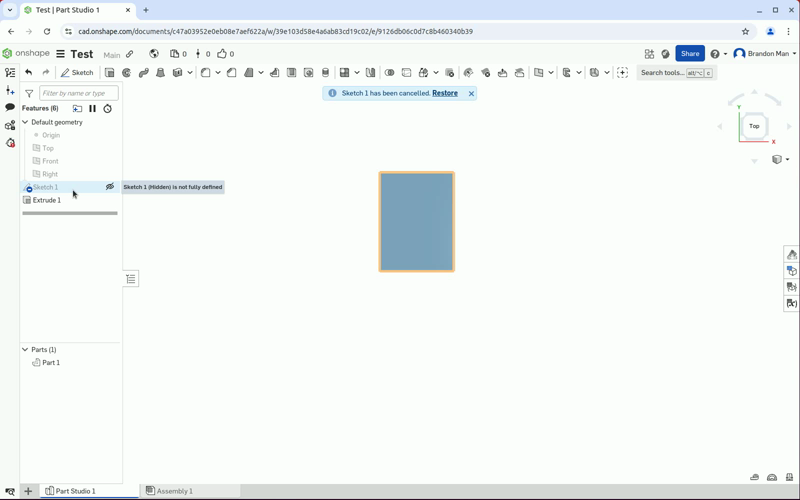
click(73, 189)
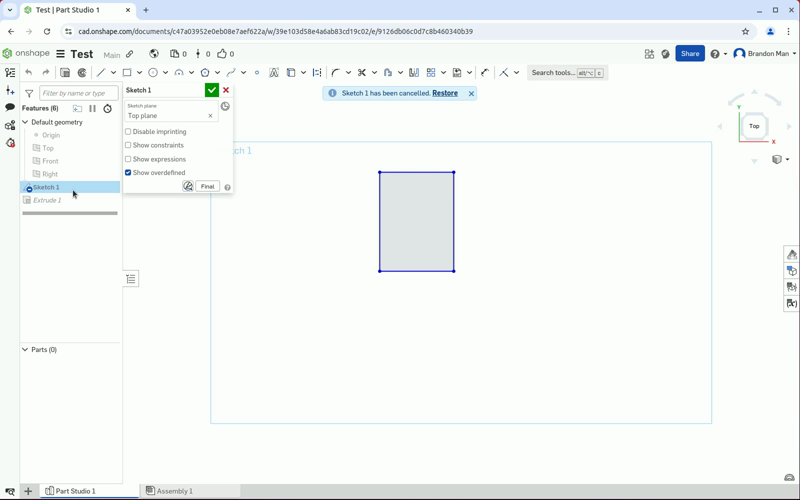
mouse_move(229, 92)
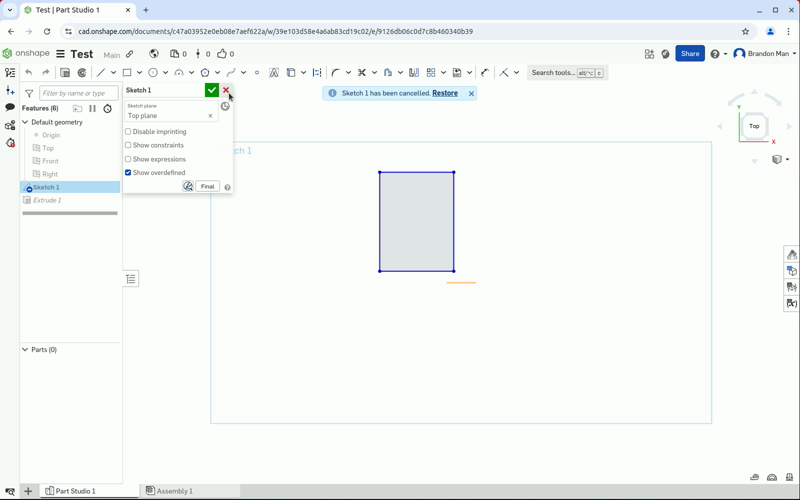
click(229, 92)
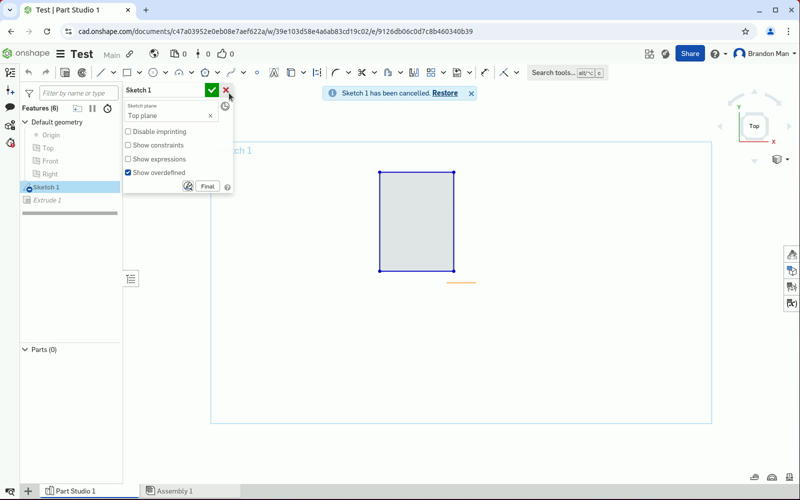
key(shift+s)
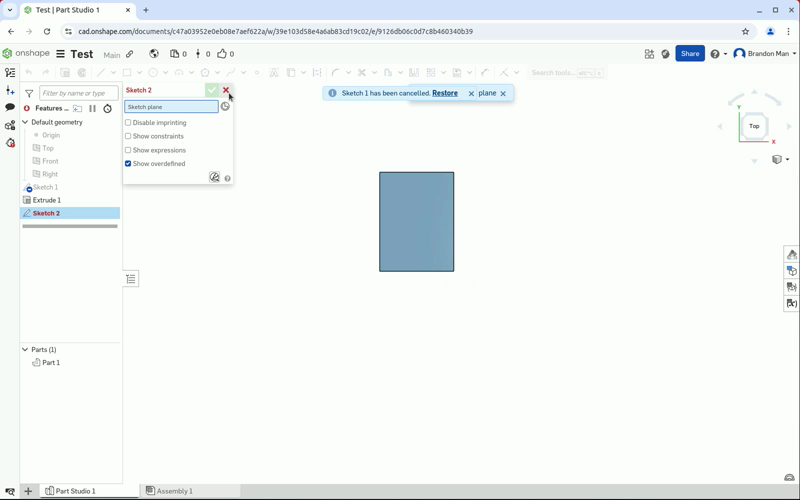
mouse_move(73, 150)
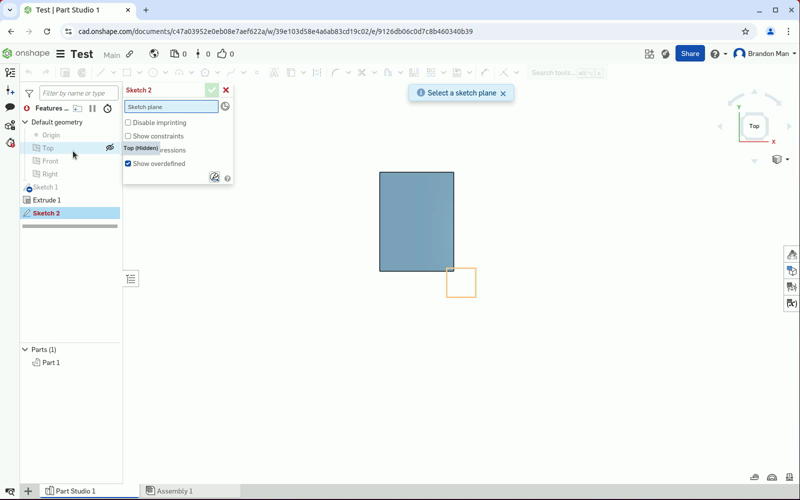
click(73, 150)
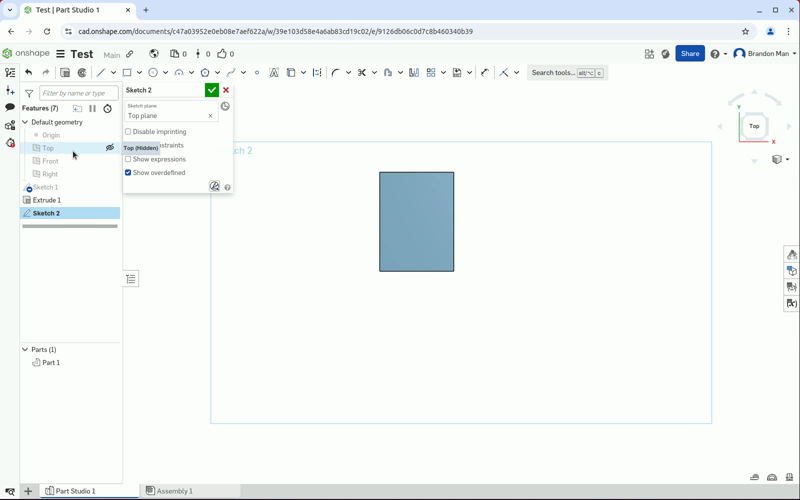
mouse_move(73, 352)
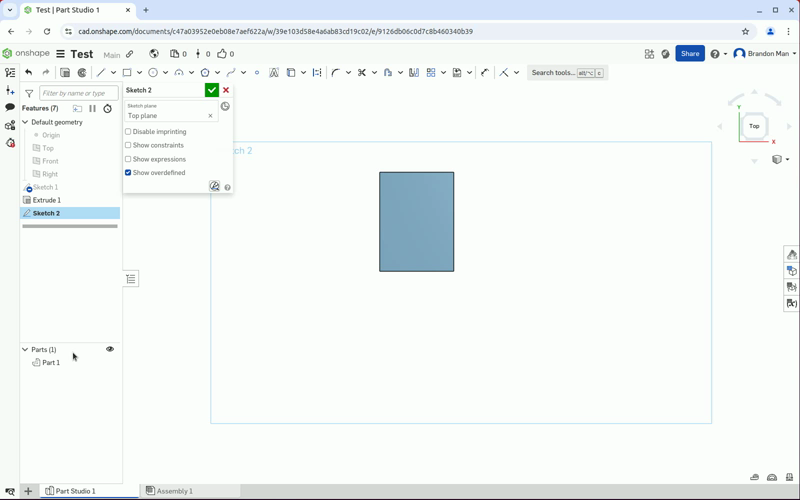
key(y)
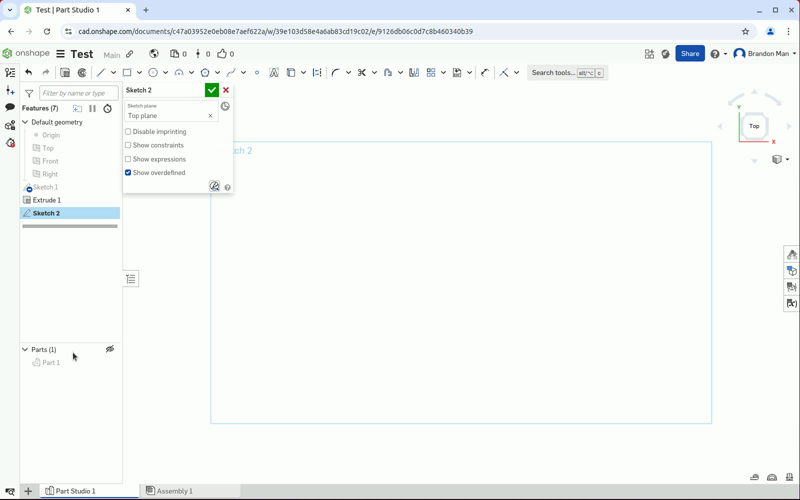
key(l)
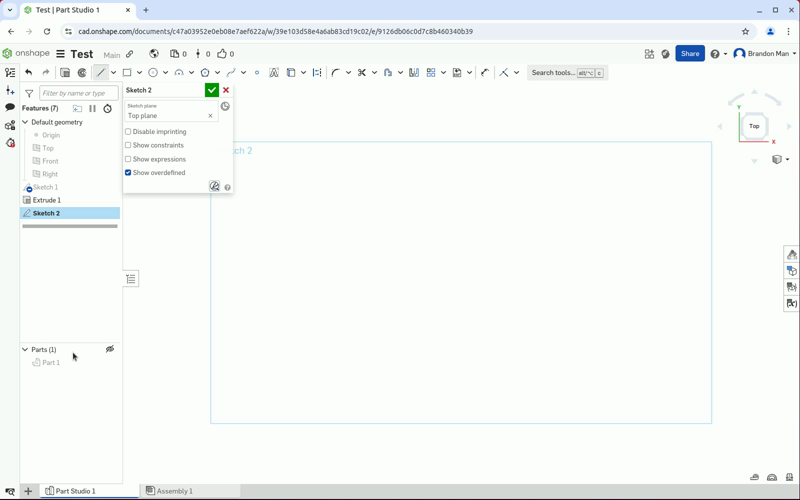
key_down(shift)
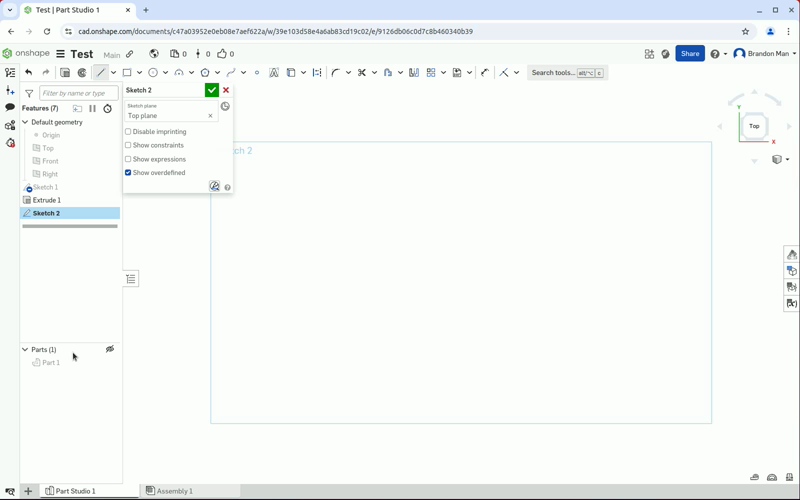
mouse_move(377, 274)
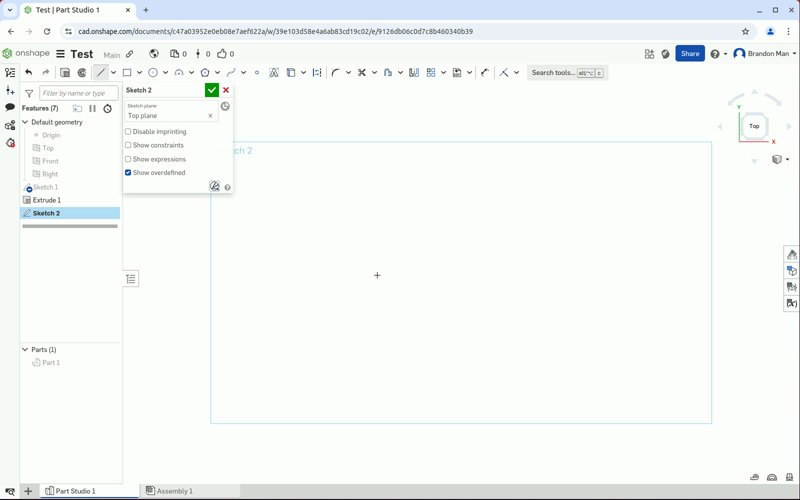
click(377, 274)
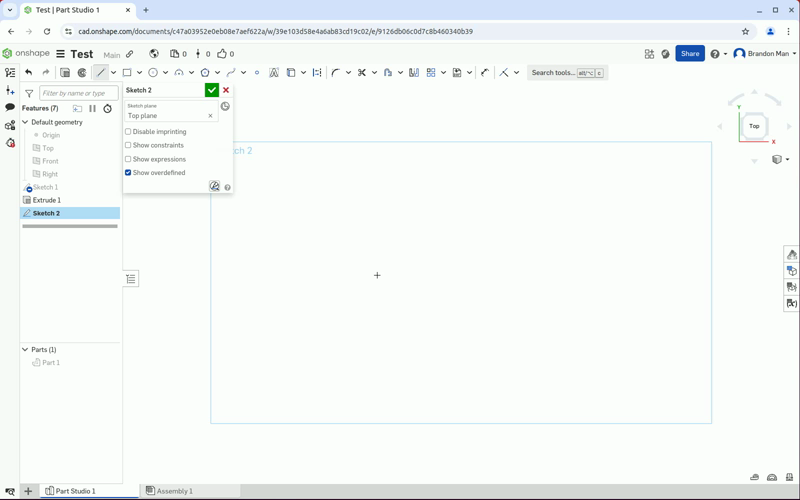
key_up(shift)
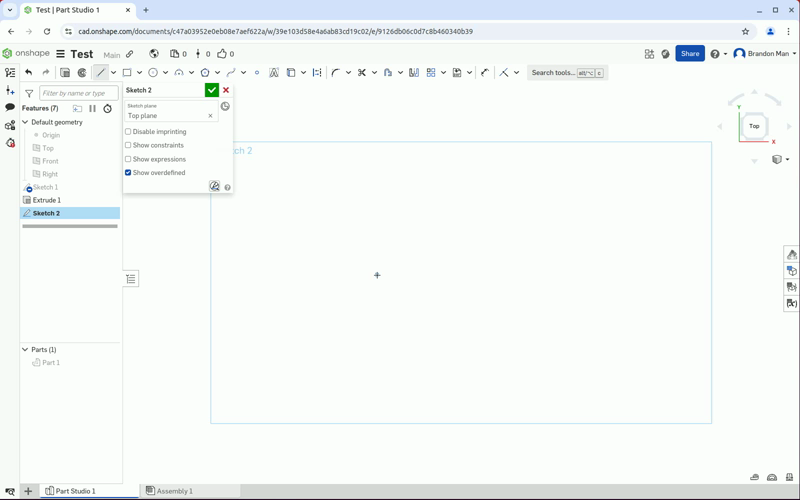
key_down(shift)
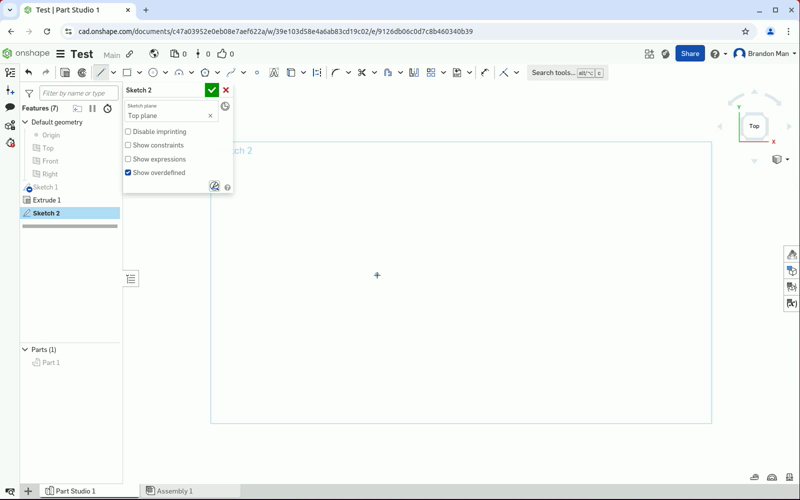
mouse_move(456, 274)
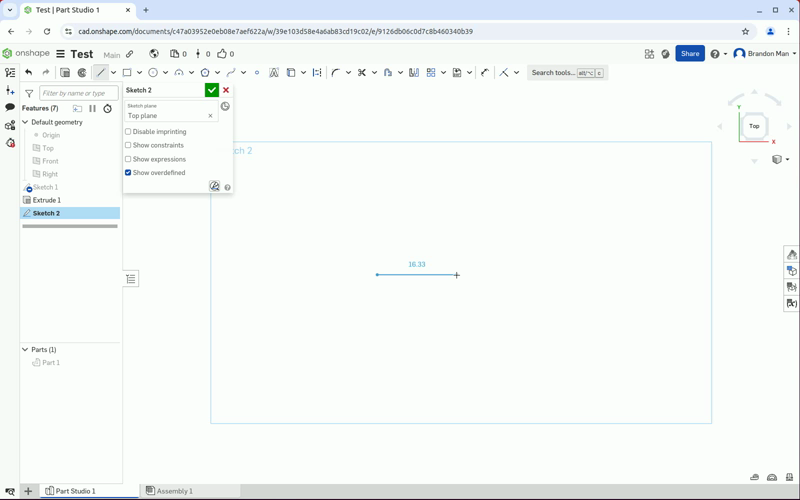
click(456, 274)
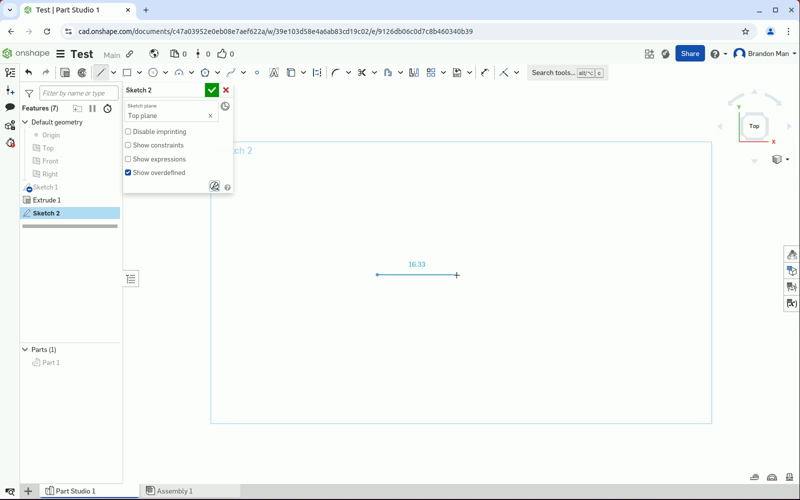
key_up(shift)
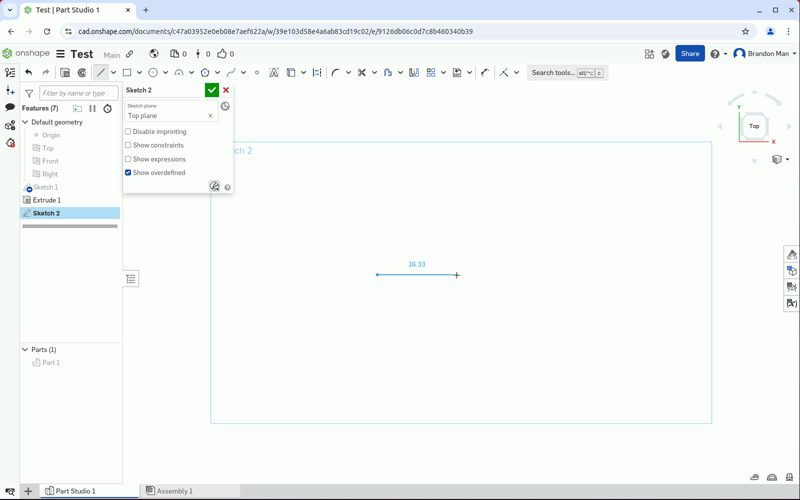
key_down(shift)
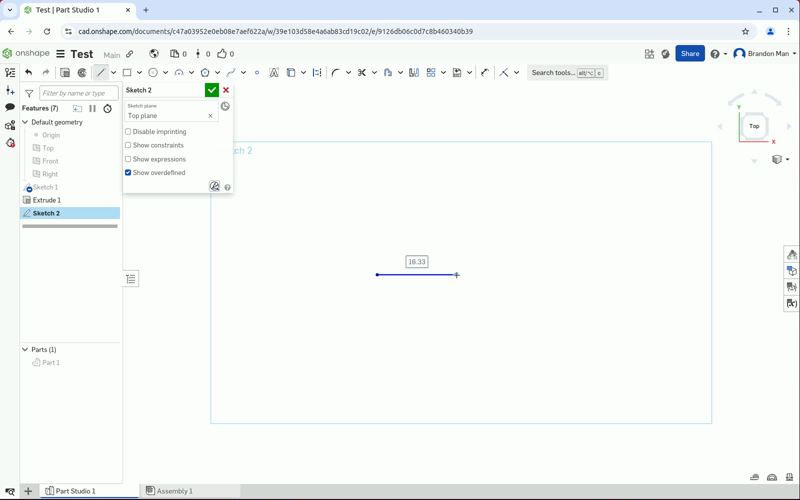
mouse_move(456, 170)
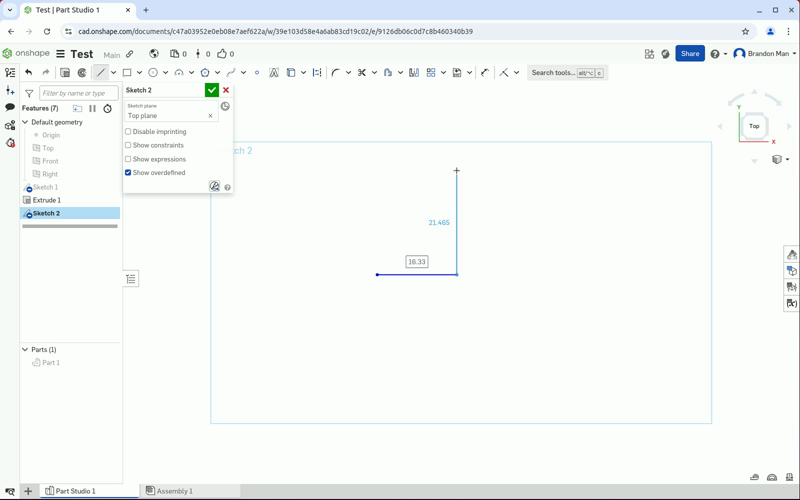
click(456, 170)
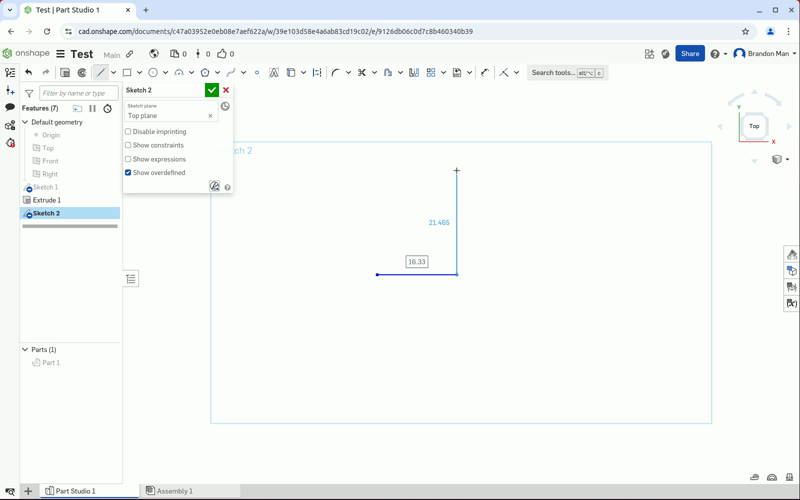
key_up(shift)
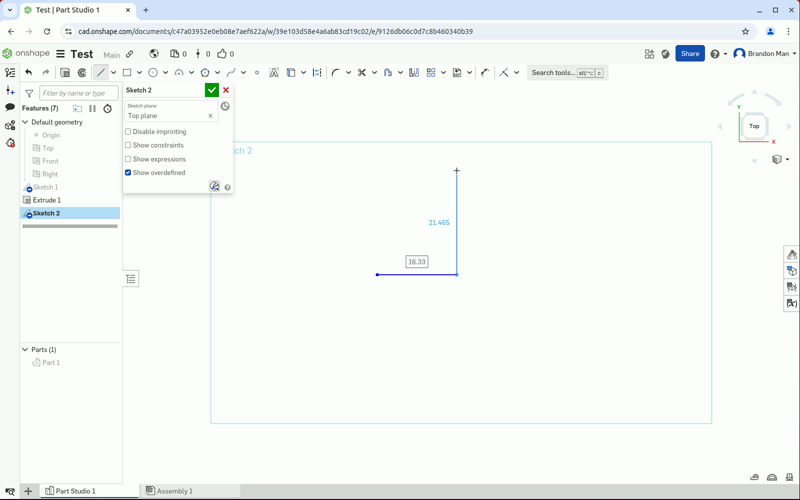
key_down(shift)
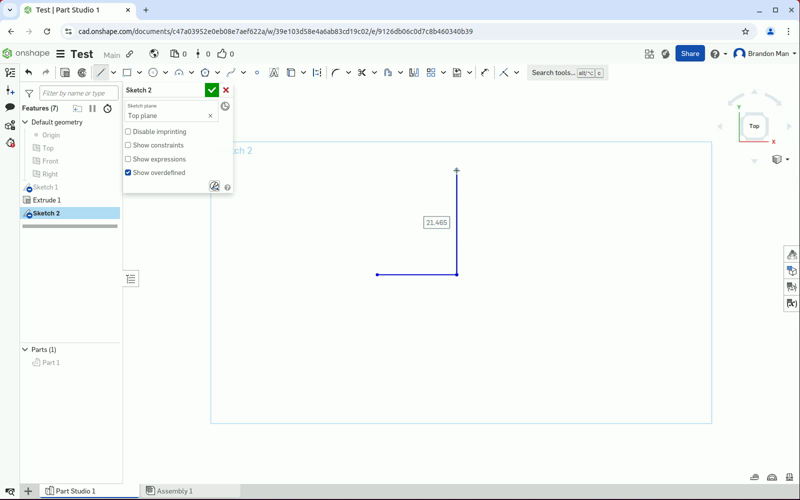
mouse_move(377, 170)
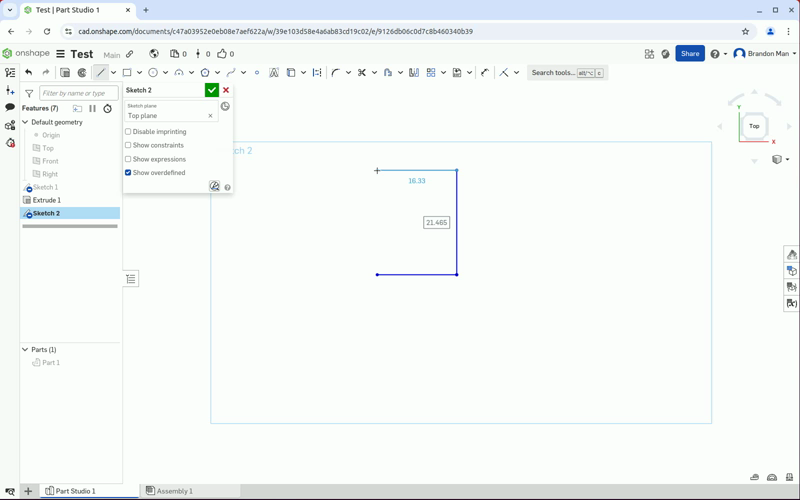
click(377, 170)
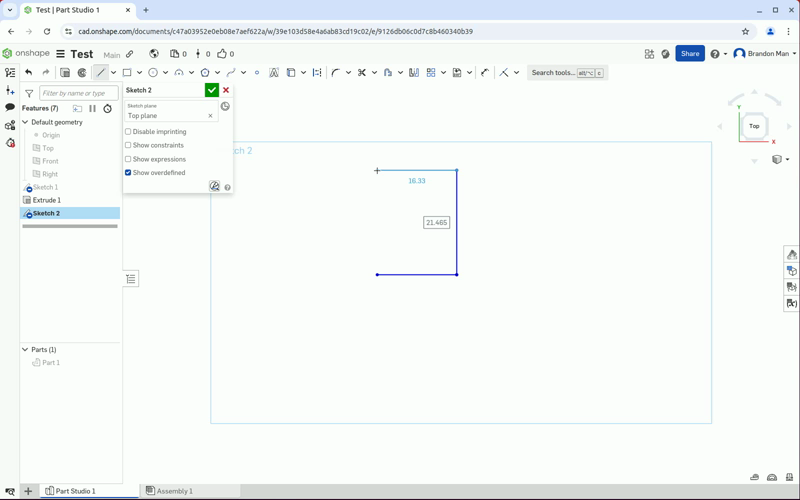
key_up(shift)
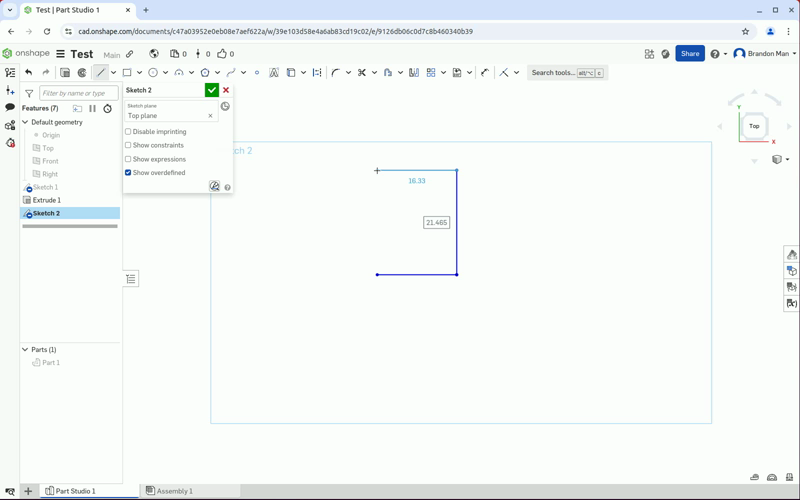
key_down(shift)
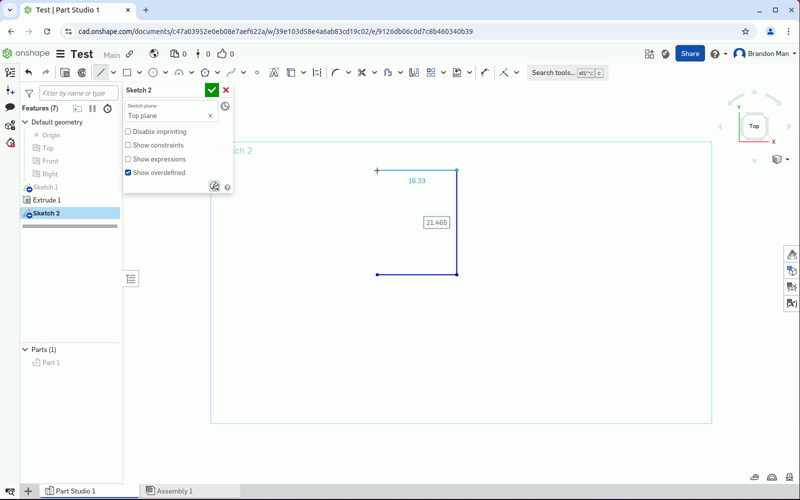
mouse_move(377, 274)
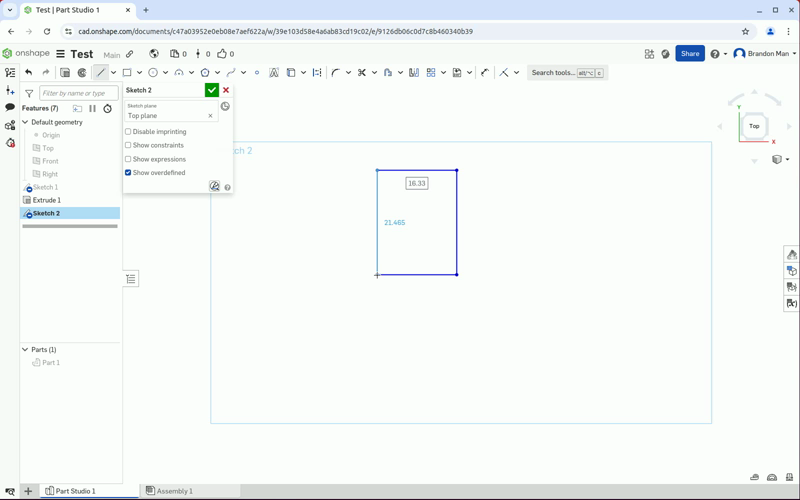
key_up(shift)
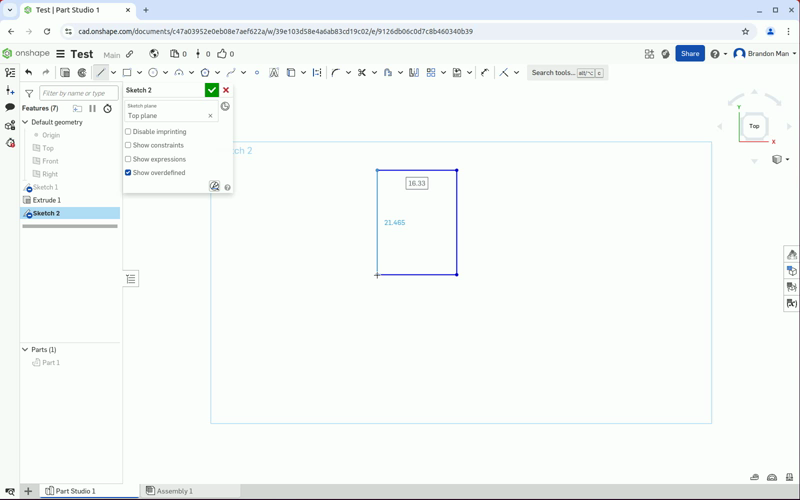
click(377, 274)
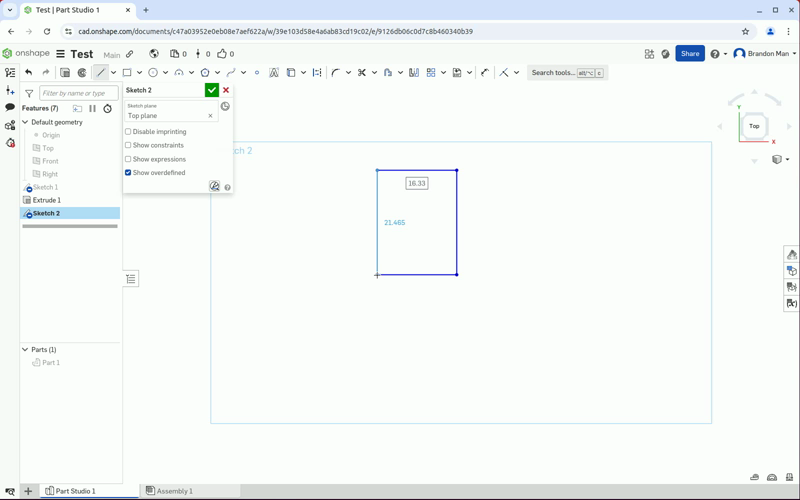
key(esc)
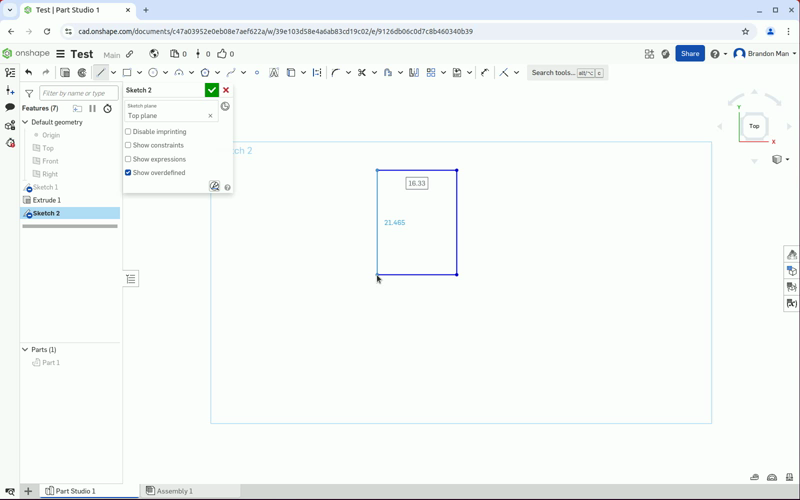
key(l)
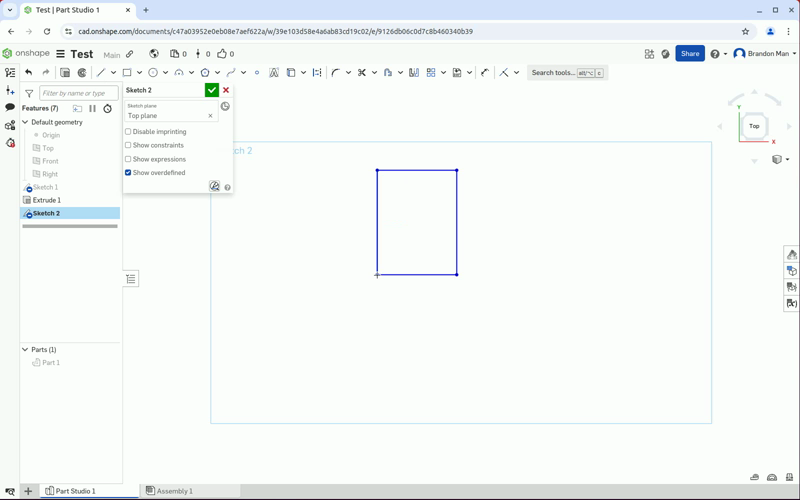
key_down(shift)
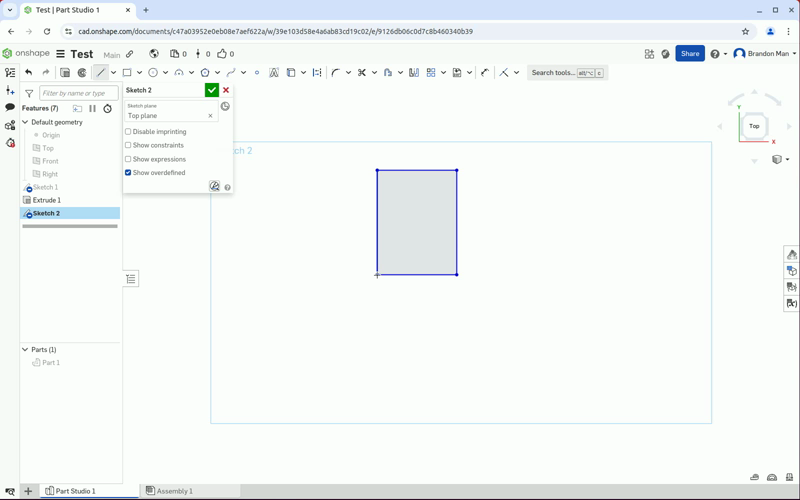
mouse_move(379, 272)
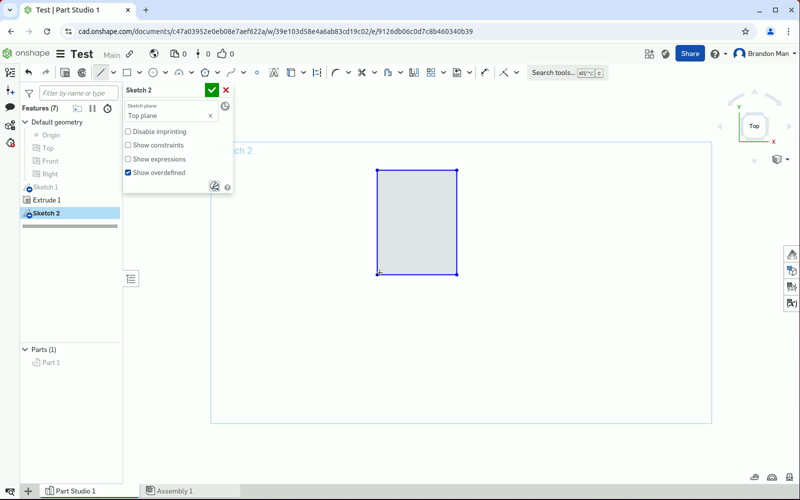
scroll(6)
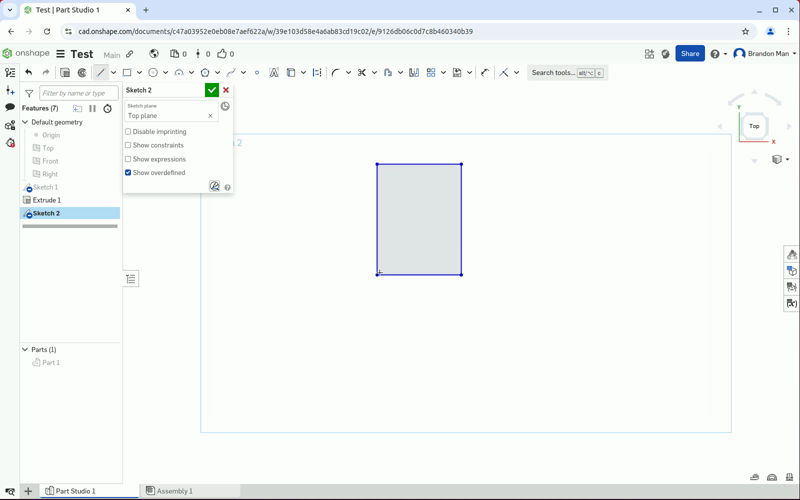
scroll(6)
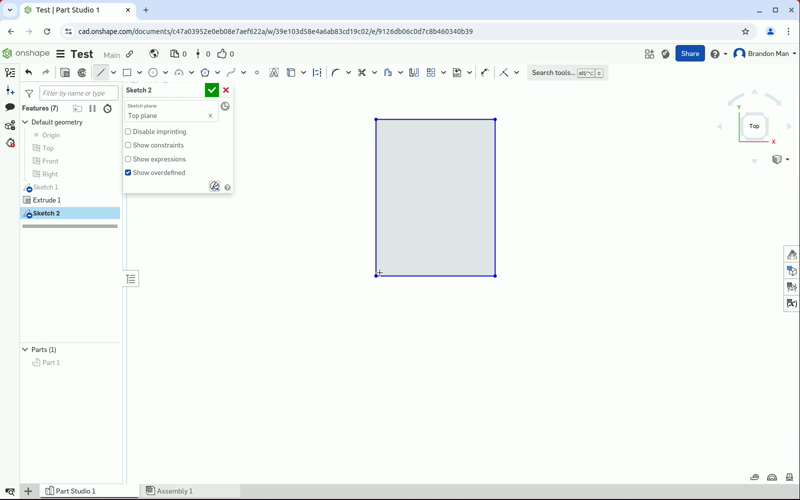
scroll(6)
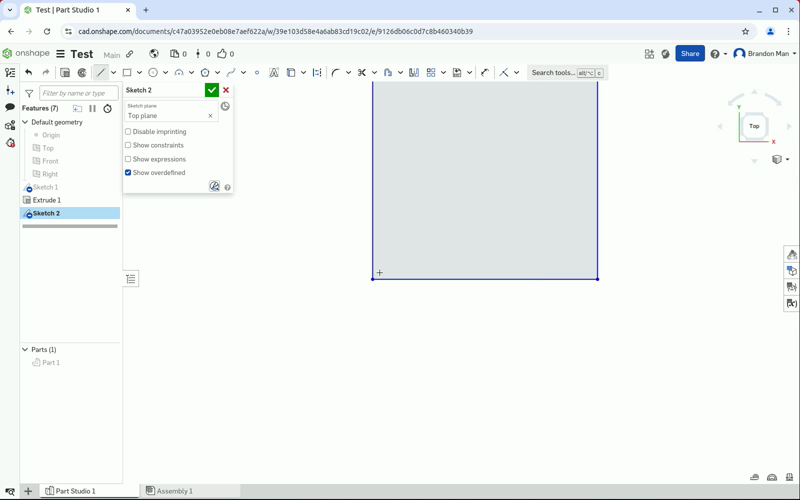
scroll(6)
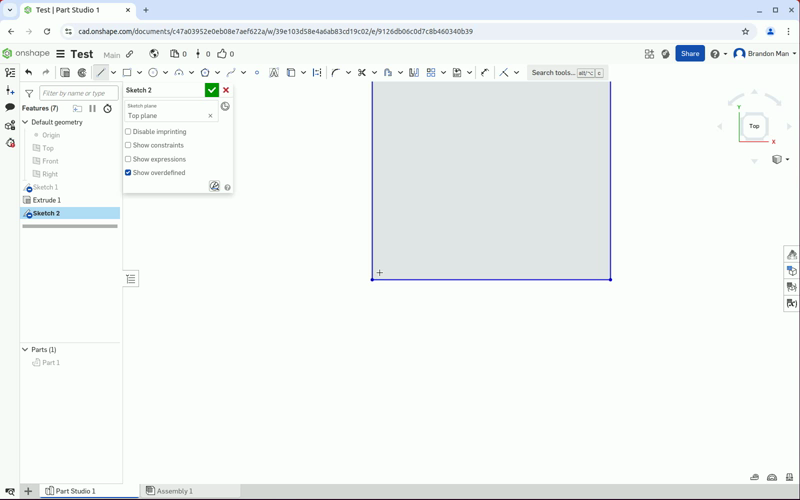
scroll(6)
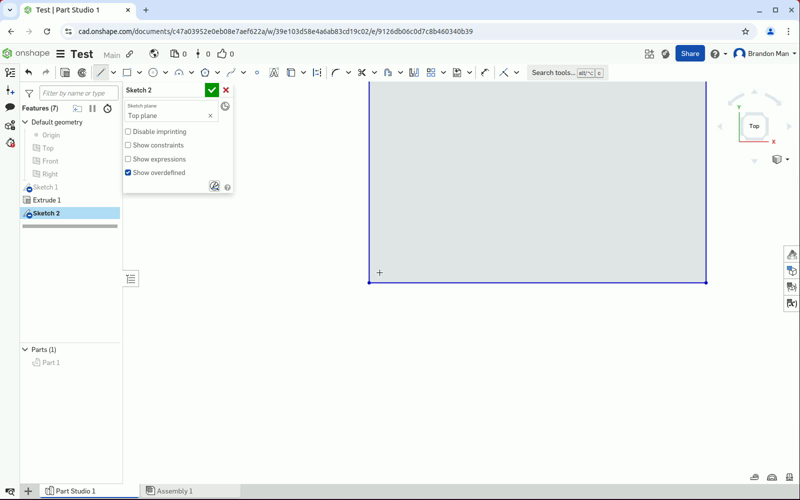
scroll(6)
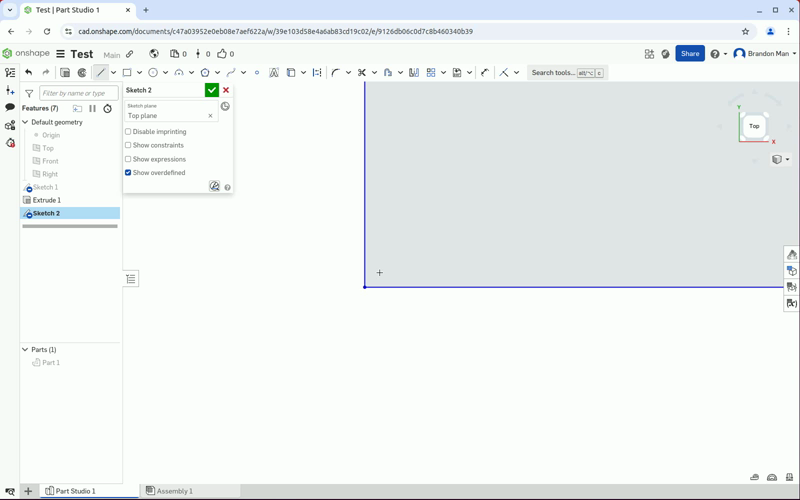
scroll(6)
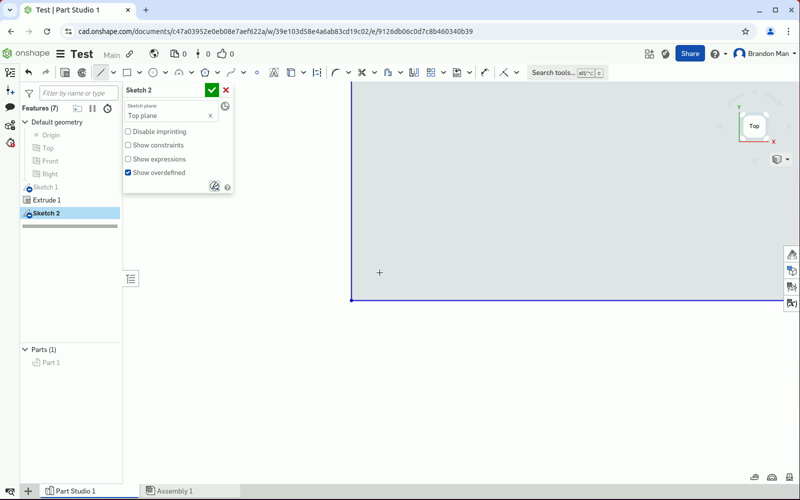
click(379, 272)
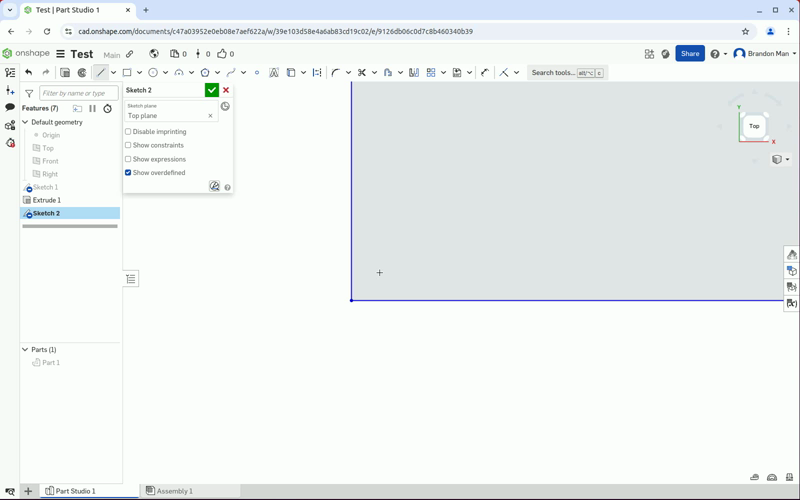
scroll(-6)
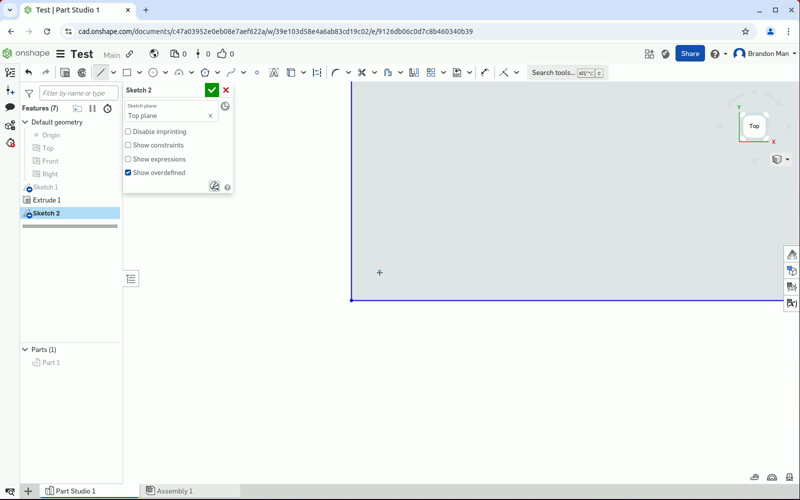
scroll(-6)
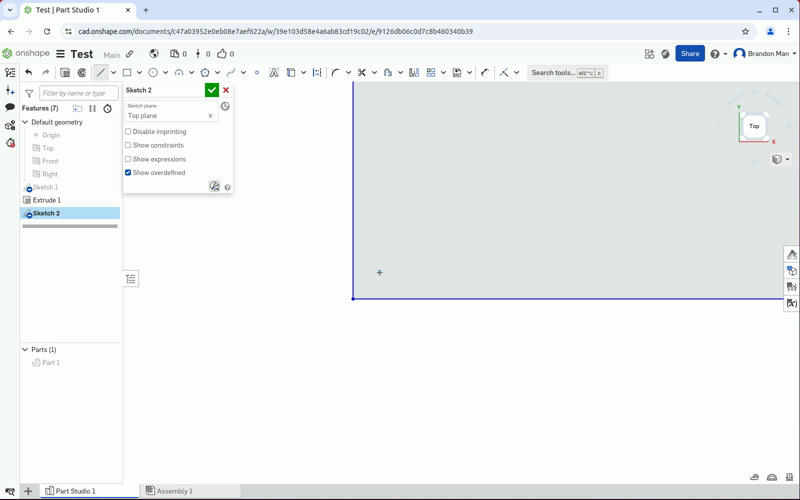
scroll(-6)
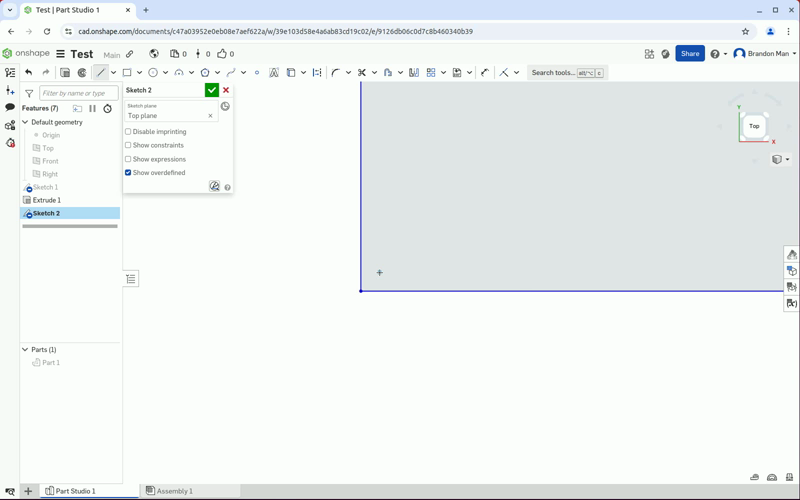
scroll(-6)
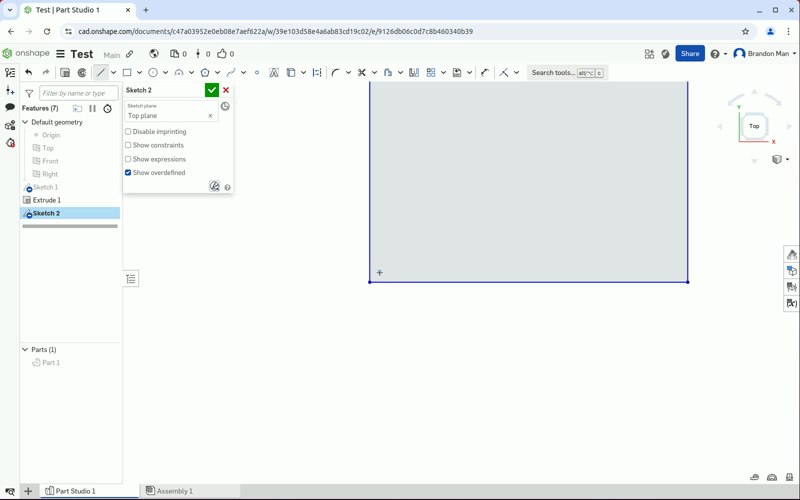
scroll(-6)
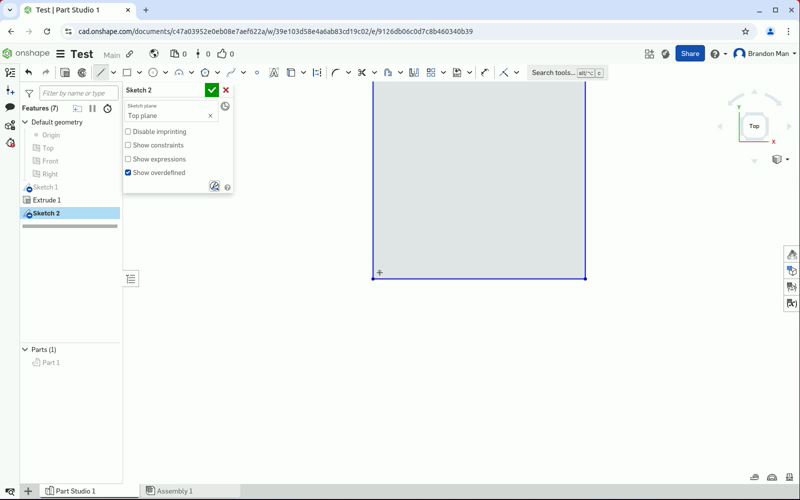
scroll(-6)
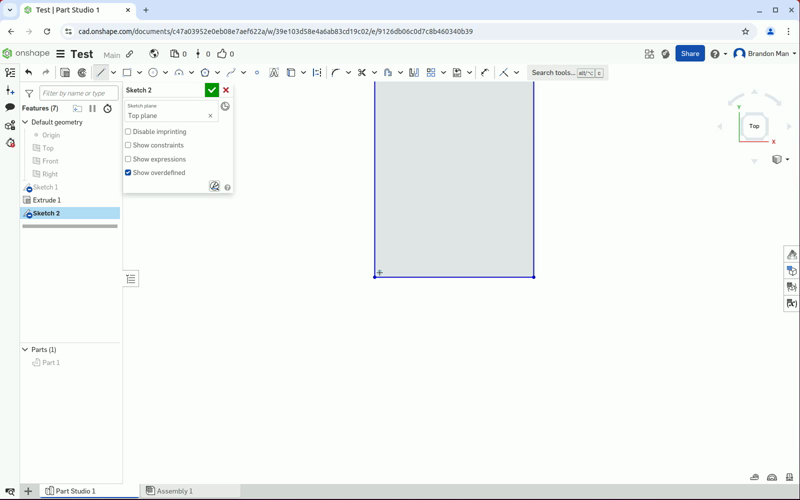
scroll(-6)
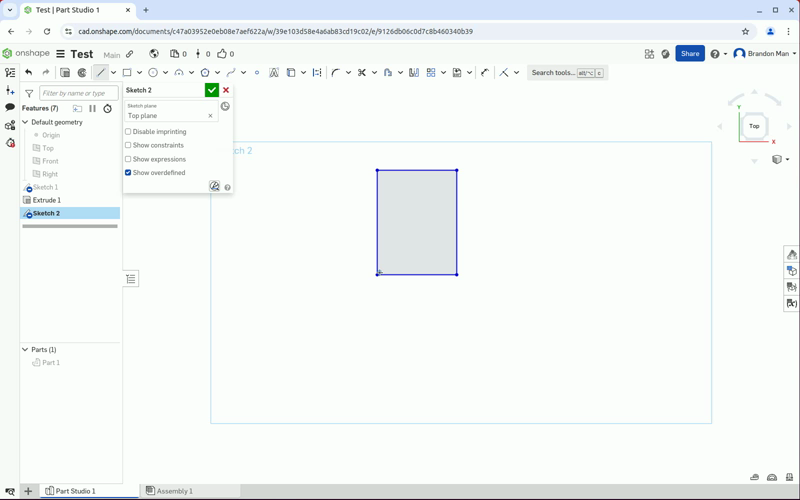
key_up(shift)
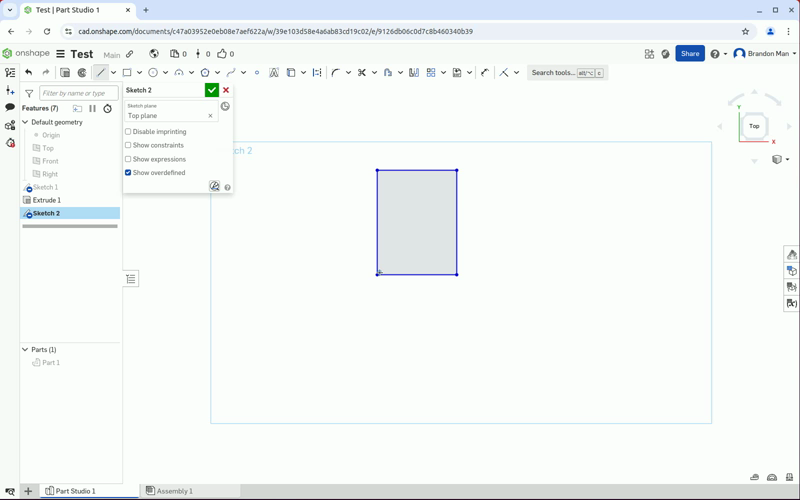
key_down(shift)
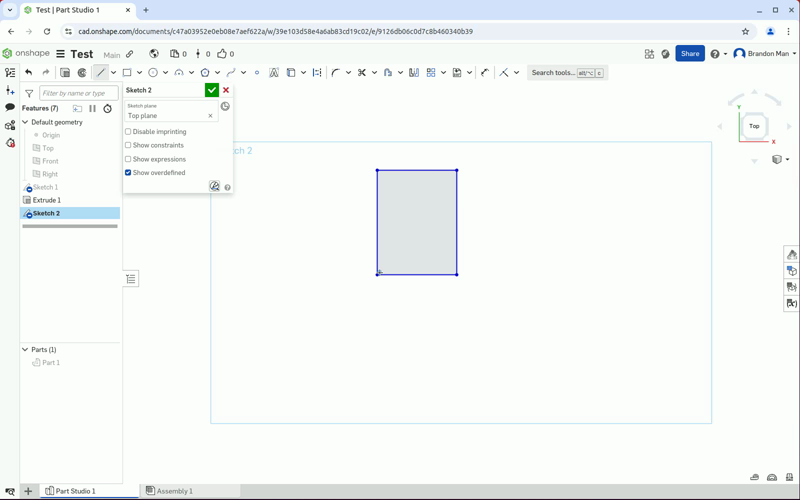
mouse_move(454, 272)
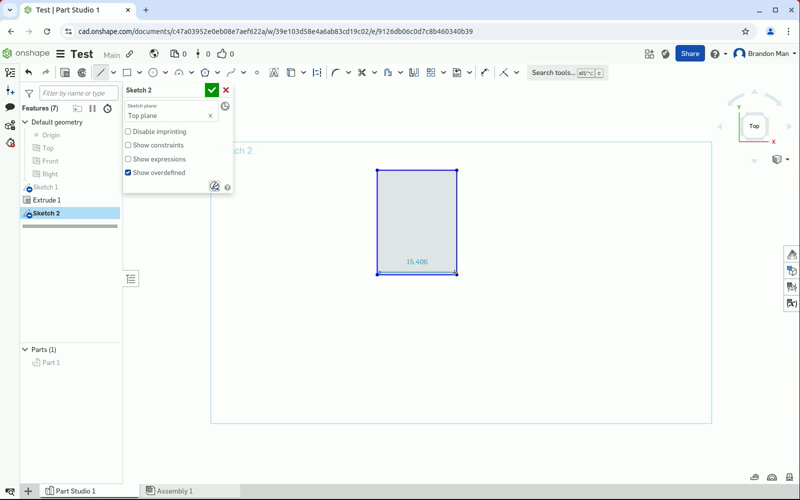
scroll(6)
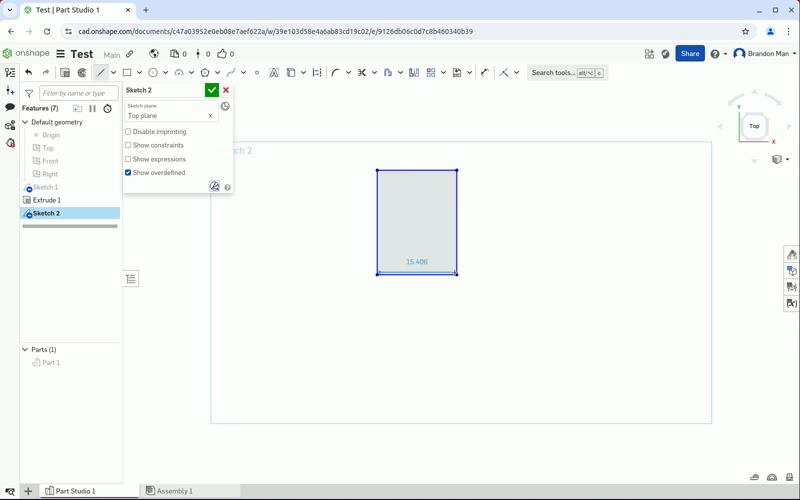
scroll(6)
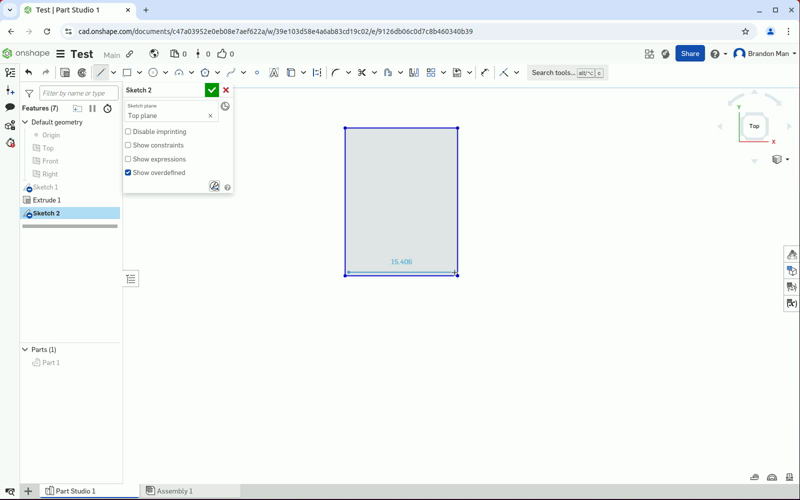
scroll(6)
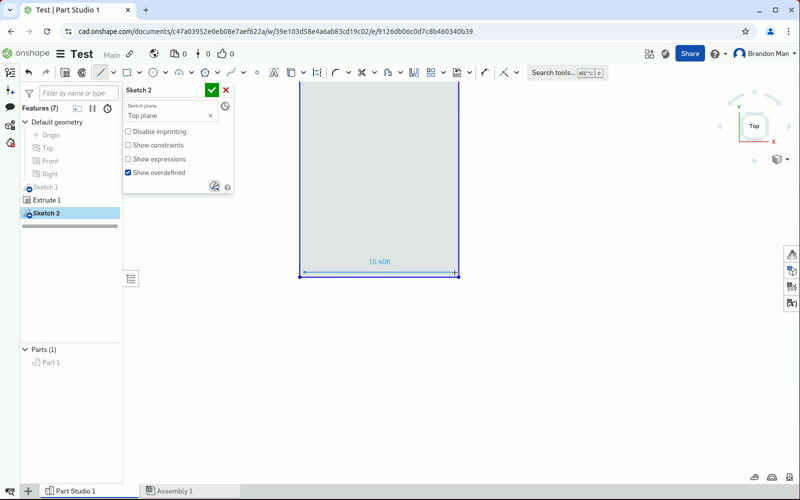
scroll(6)
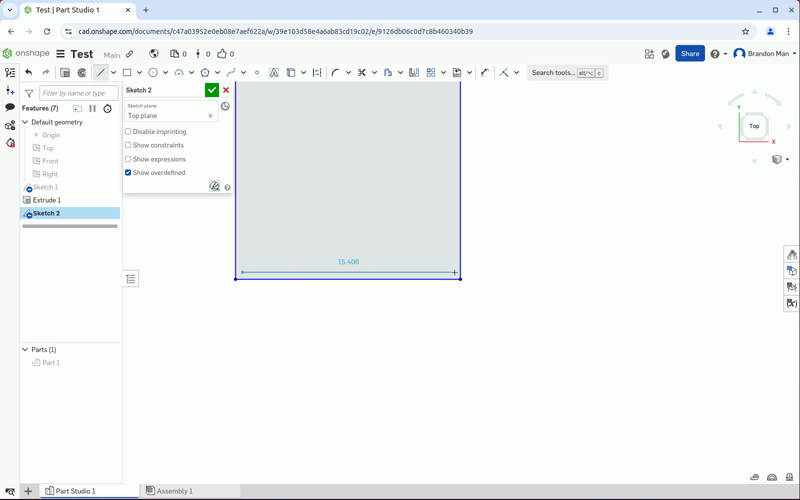
scroll(6)
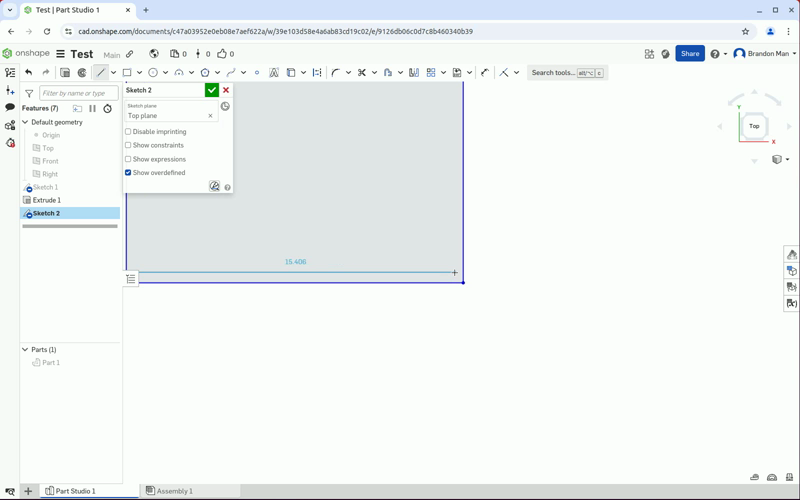
scroll(6)
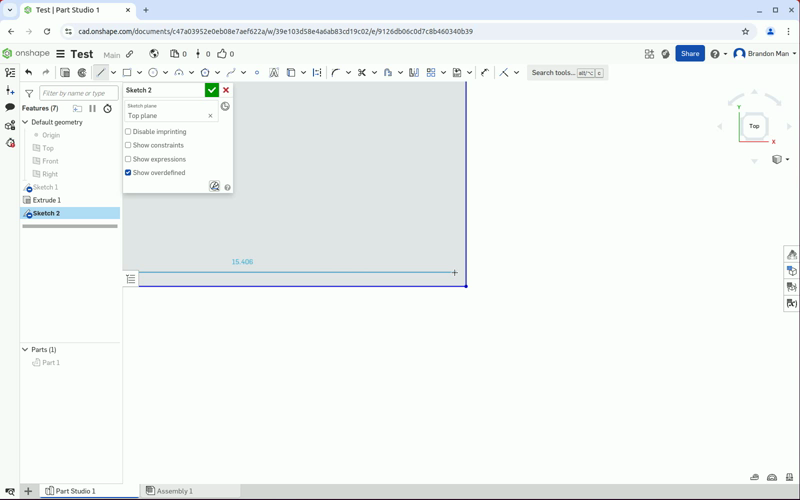
scroll(6)
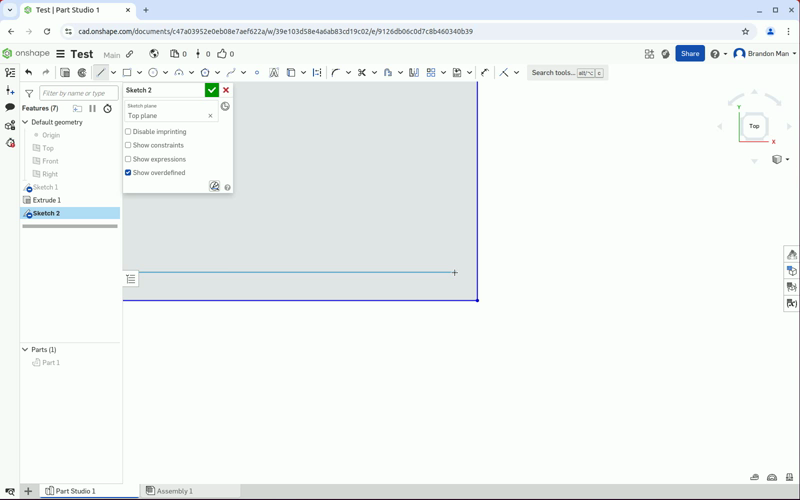
click(454, 272)
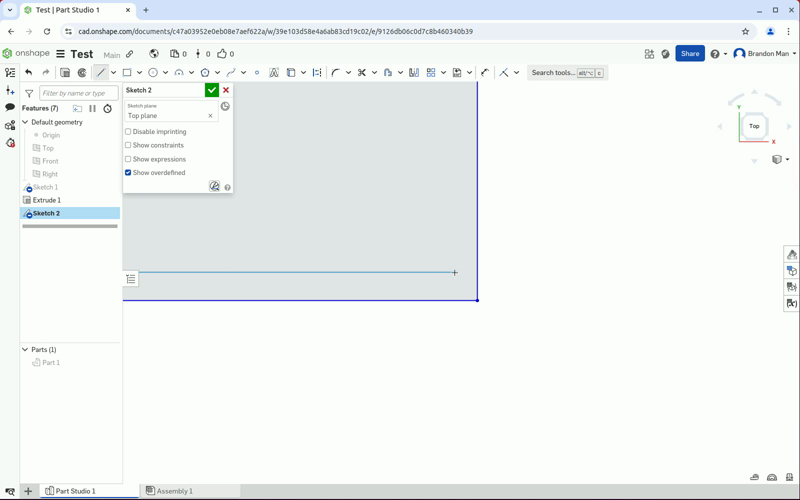
scroll(-6)
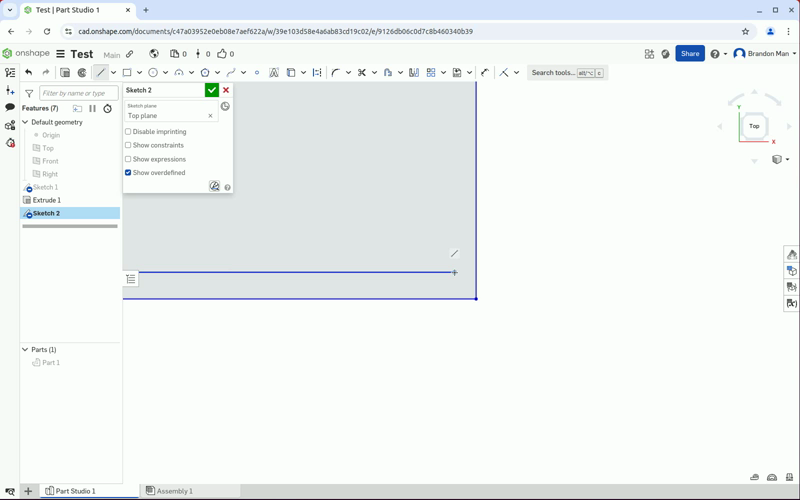
scroll(-6)
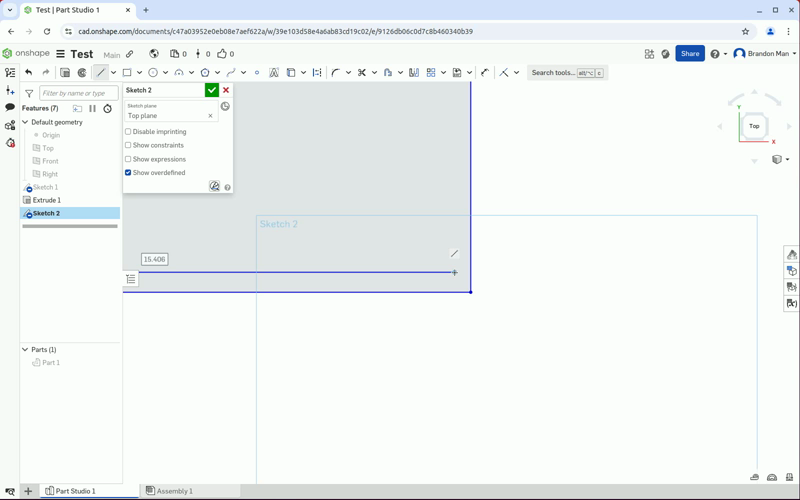
scroll(-6)
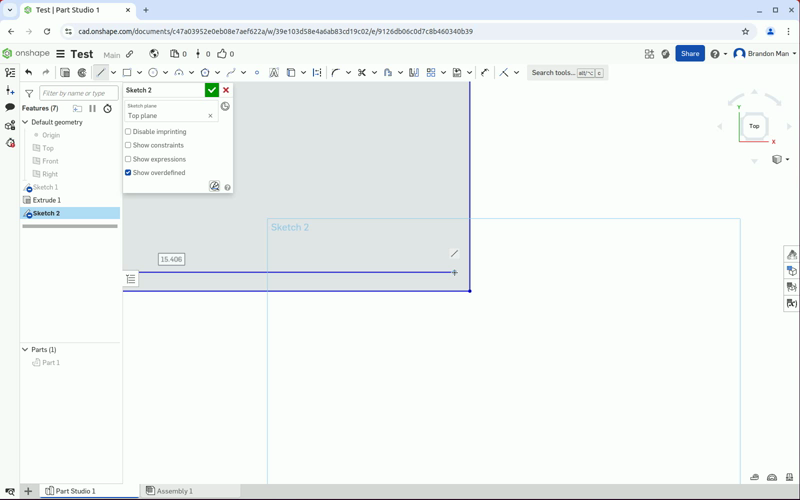
scroll(-6)
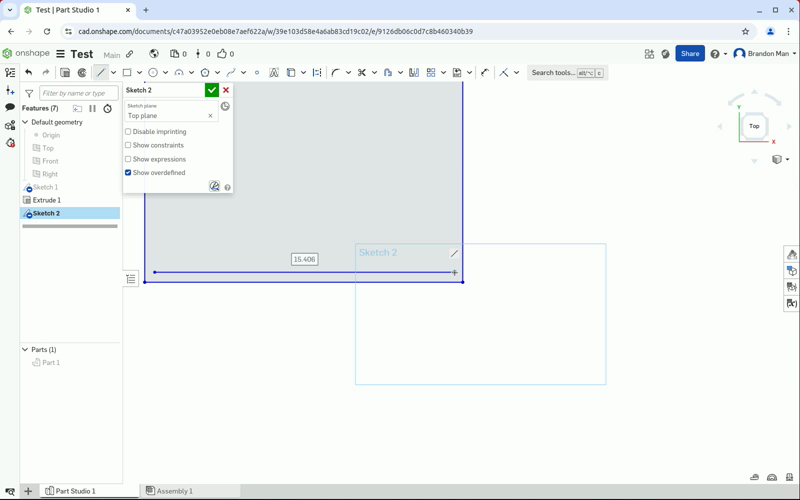
scroll(-6)
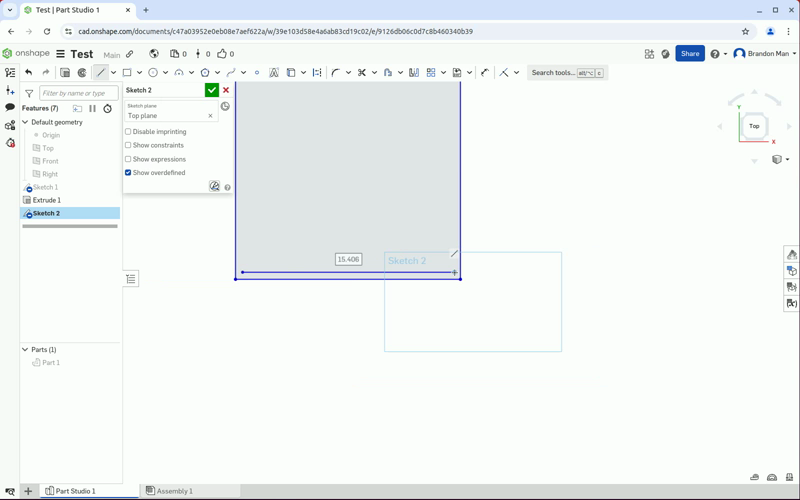
scroll(-6)
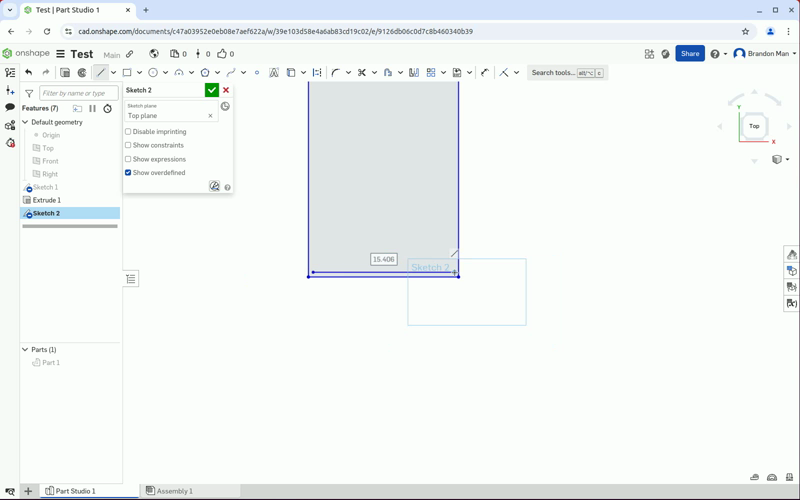
scroll(-6)
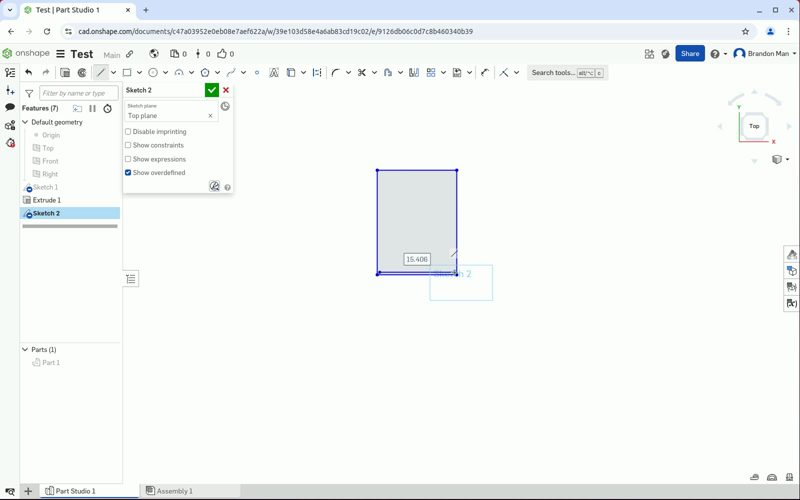
key_up(shift)
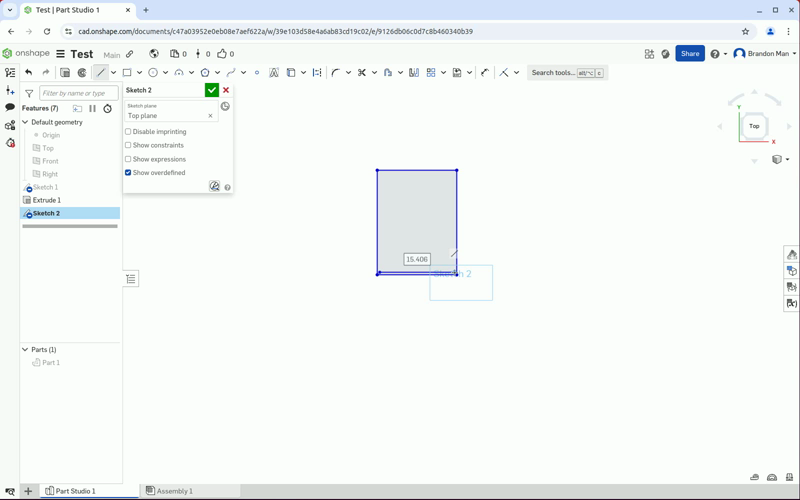
key_down(shift)
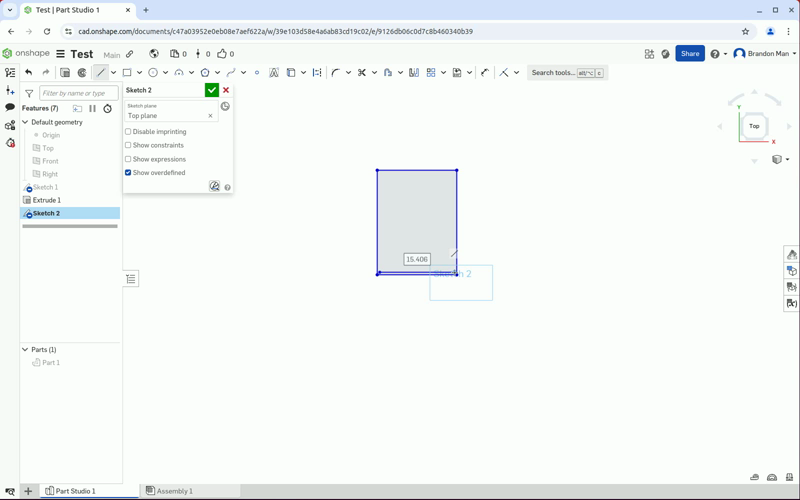
mouse_move(454, 172)
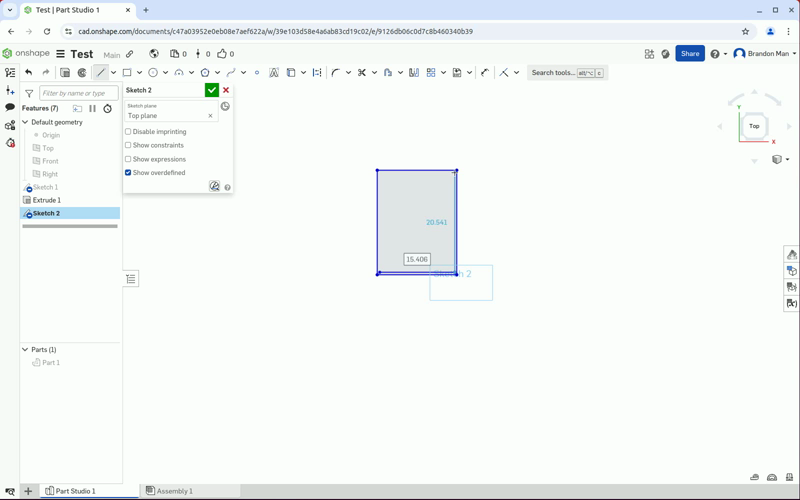
scroll(6)
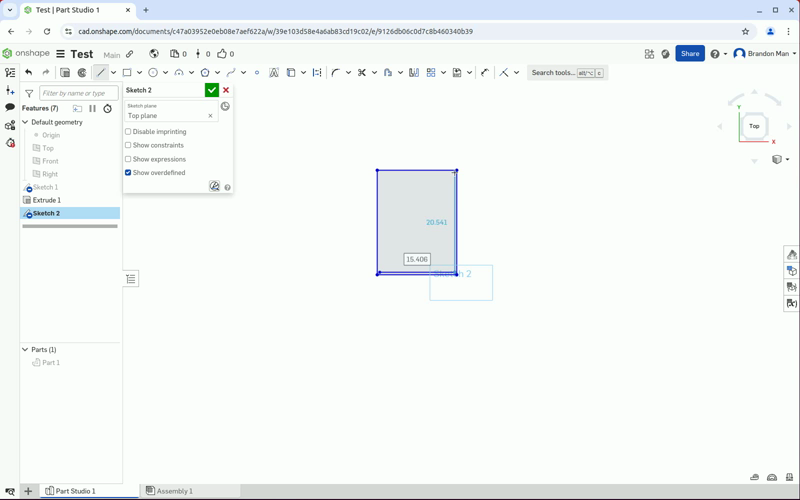
scroll(6)
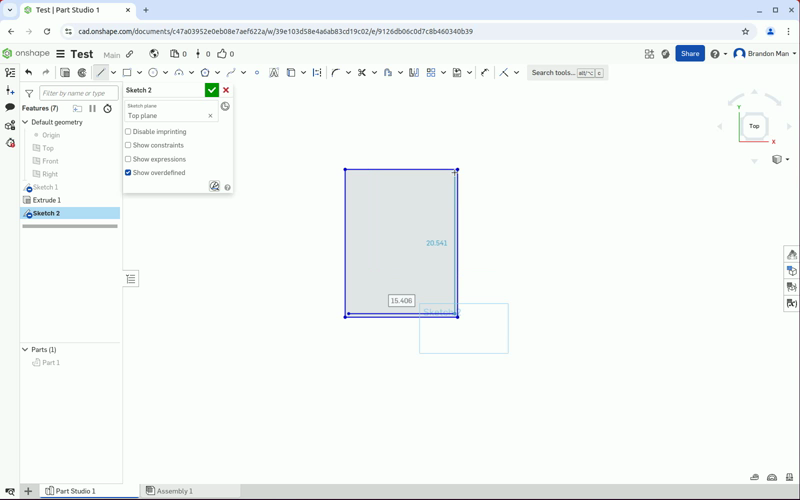
scroll(6)
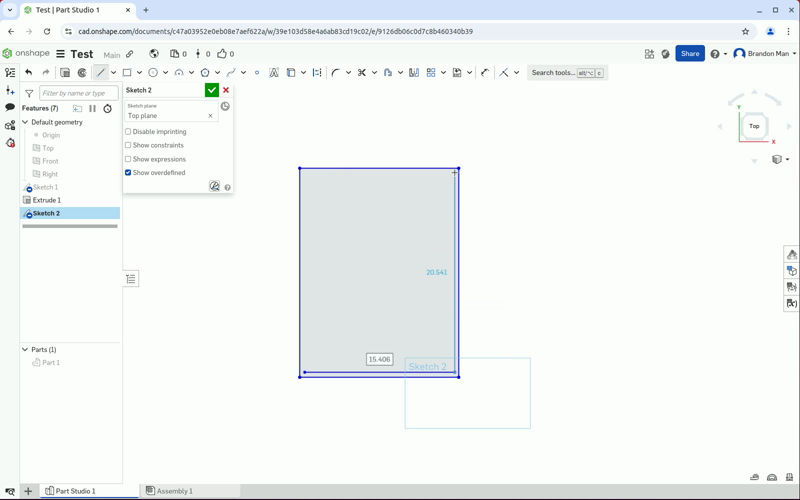
scroll(6)
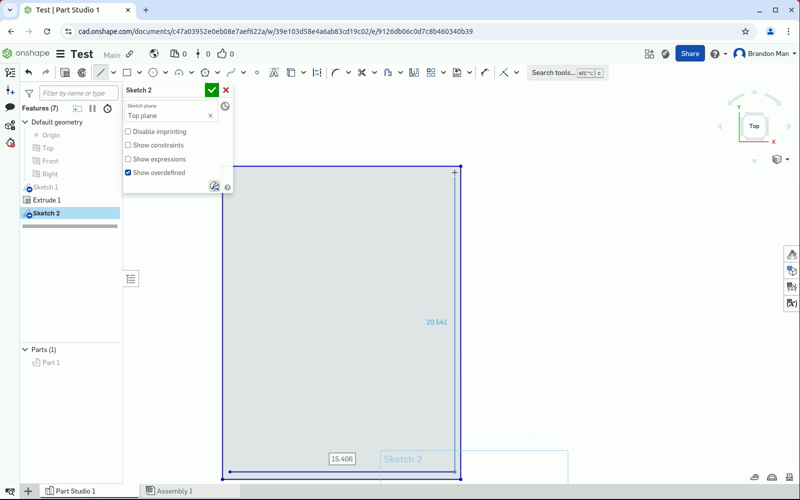
scroll(6)
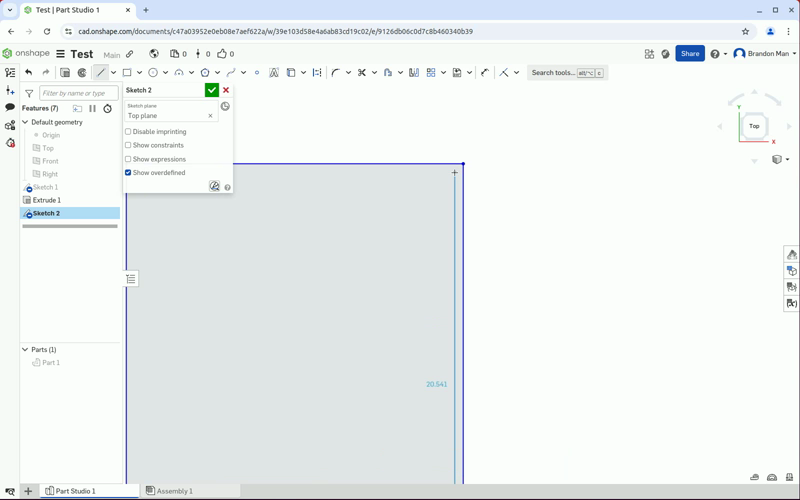
scroll(6)
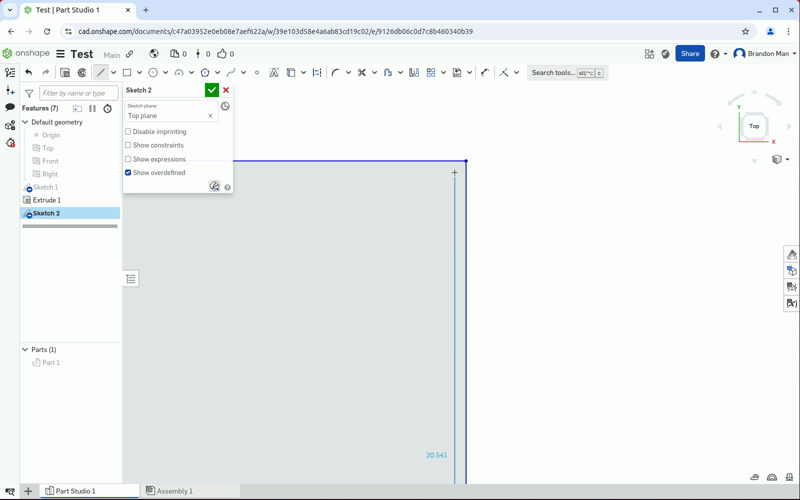
scroll(6)
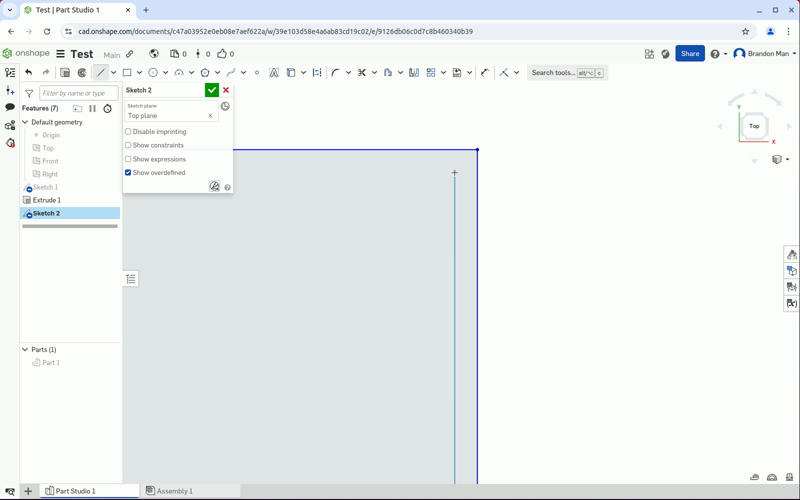
click(454, 172)
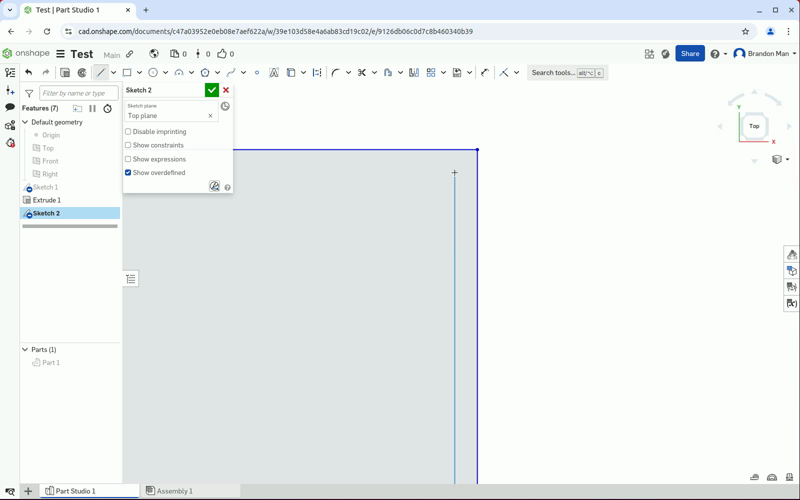
scroll(-6)
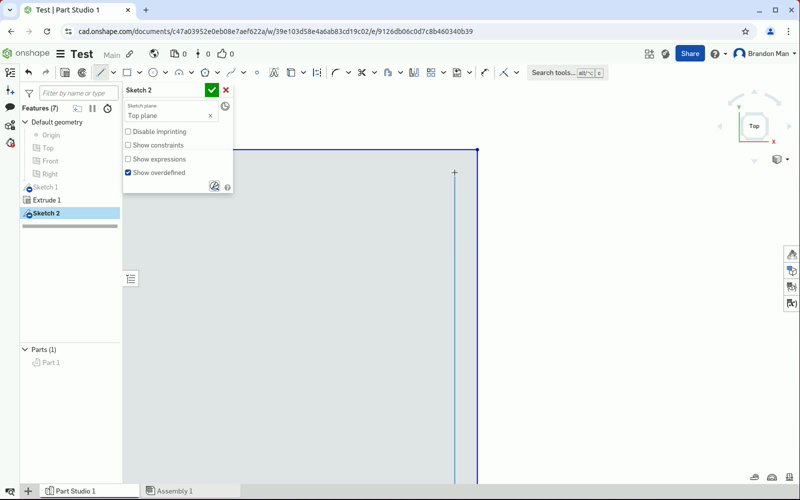
scroll(-6)
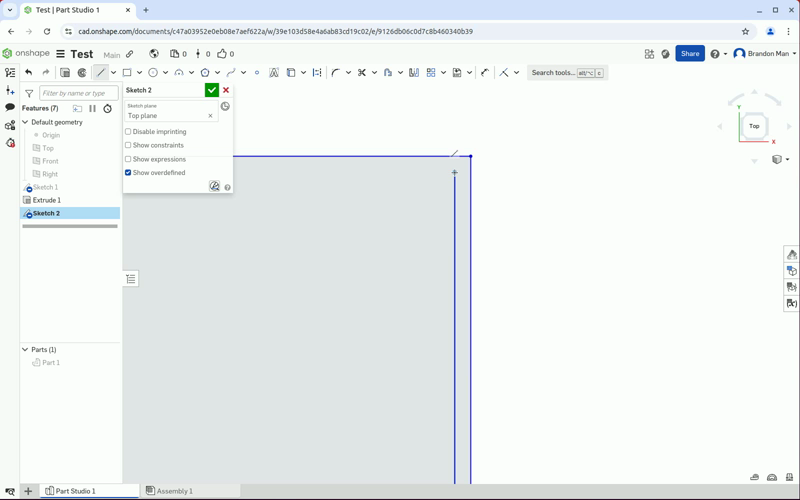
scroll(-6)
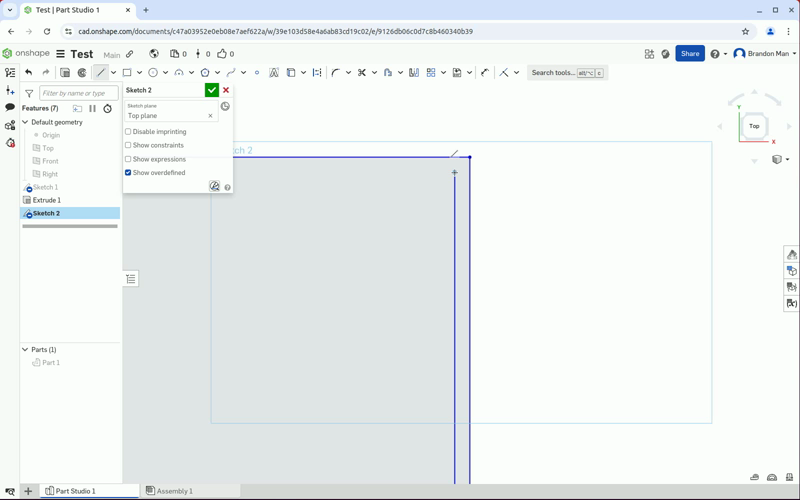
scroll(-6)
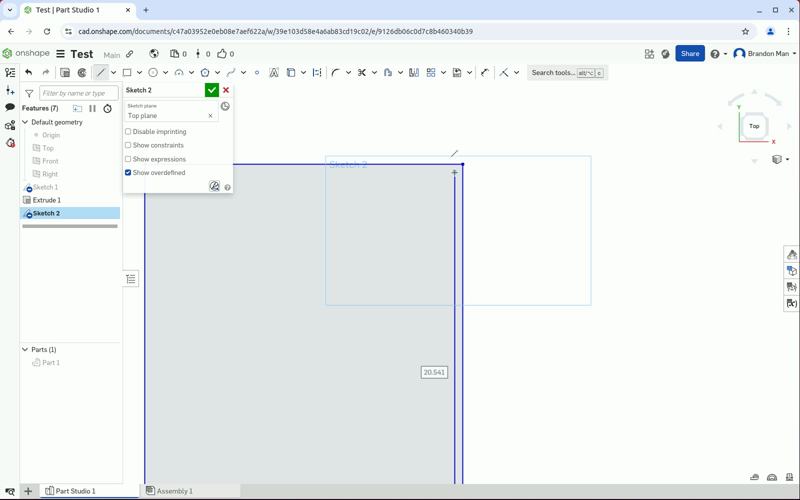
scroll(-6)
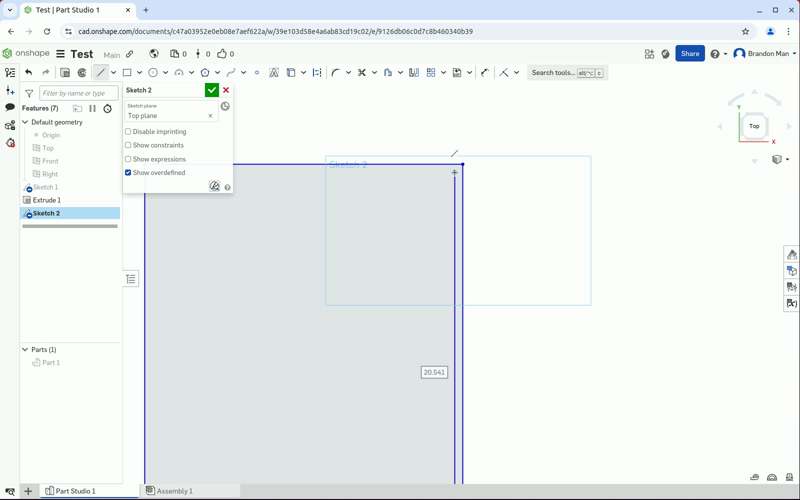
scroll(-6)
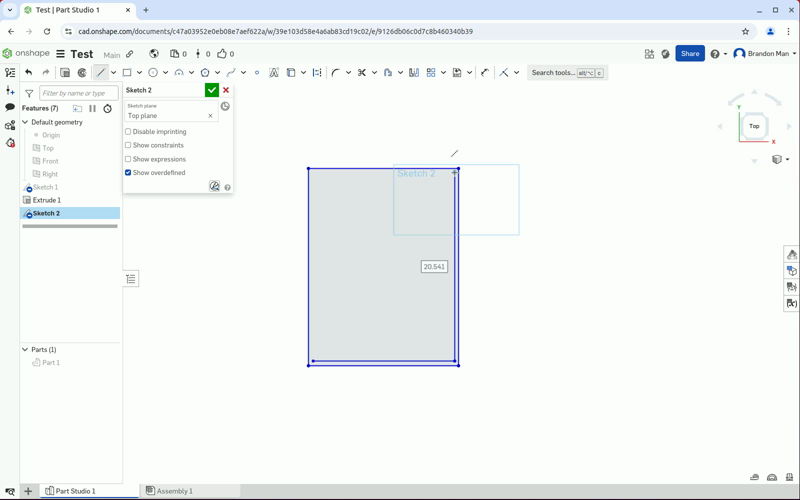
scroll(-6)
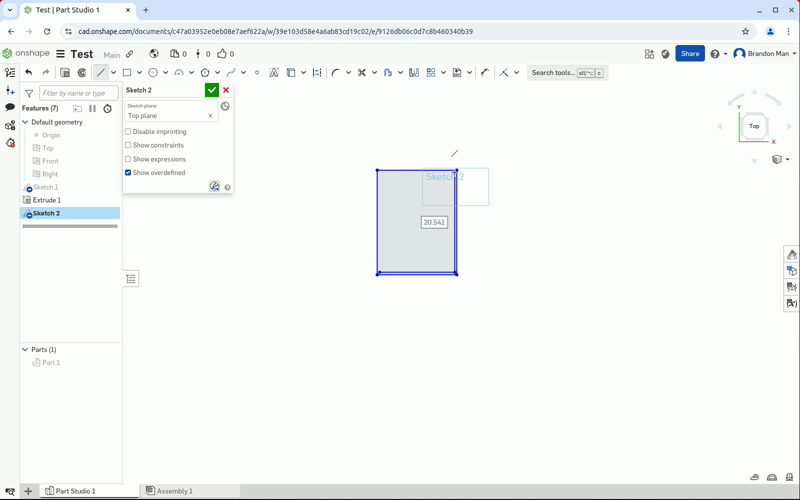
key_up(shift)
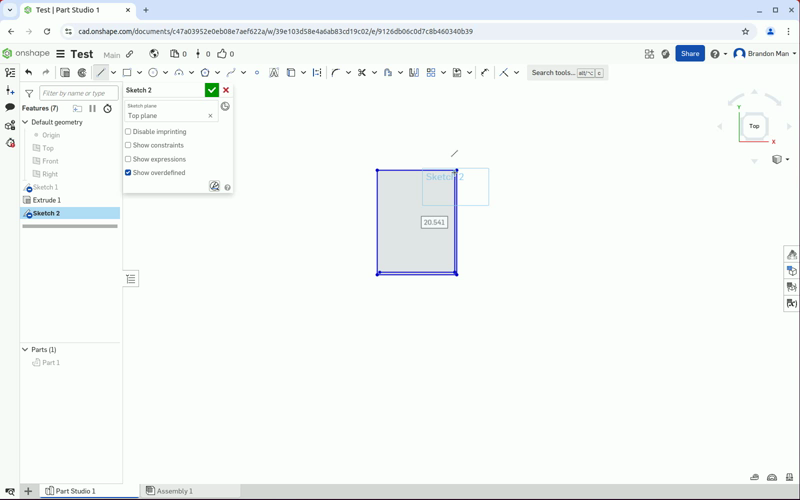
key_down(shift)
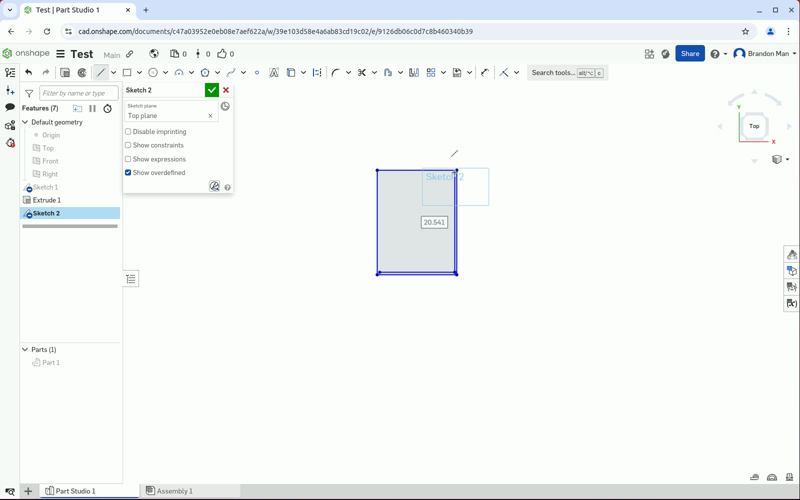
mouse_move(379, 172)
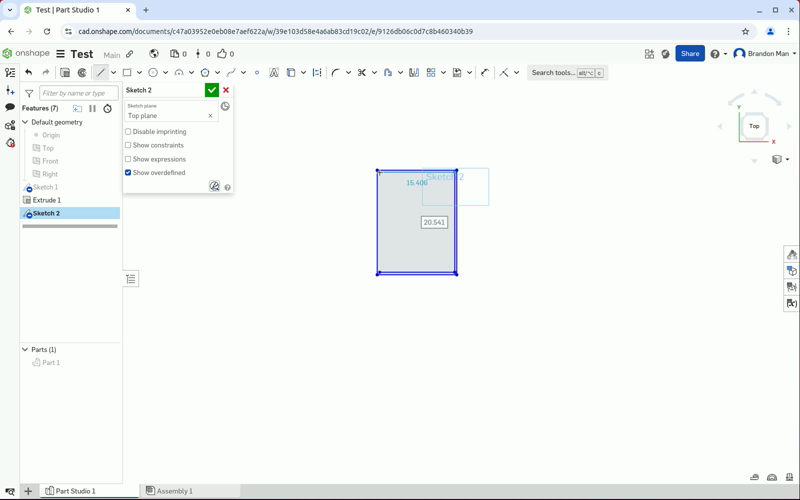
scroll(6)
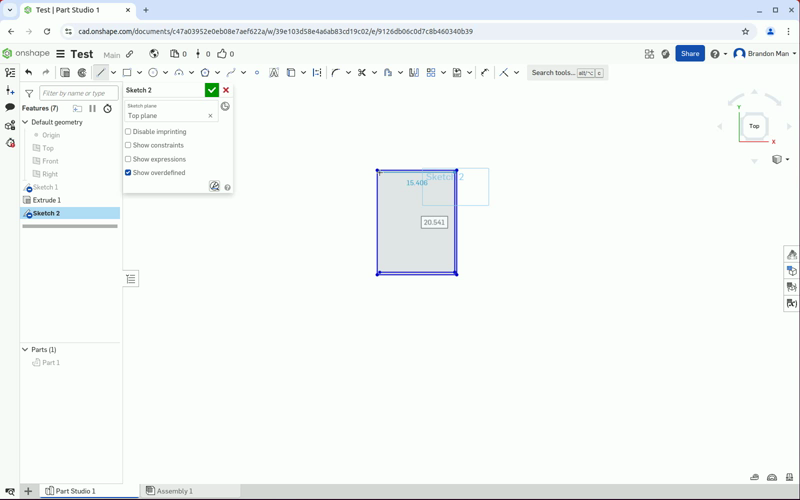
scroll(6)
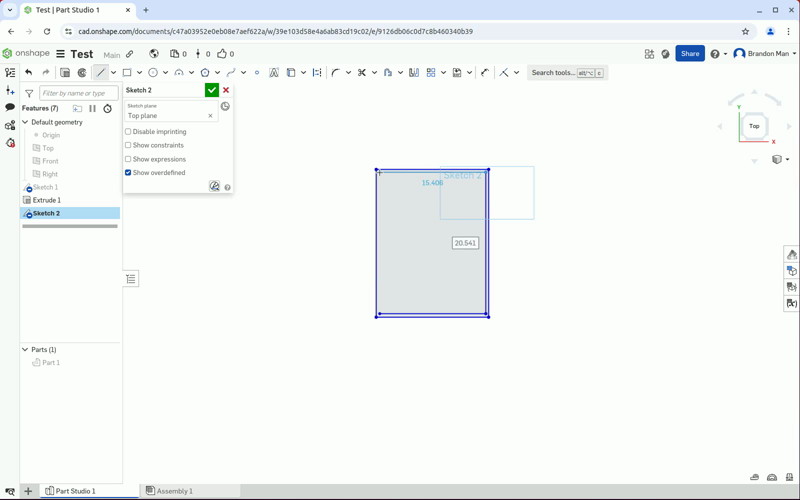
scroll(6)
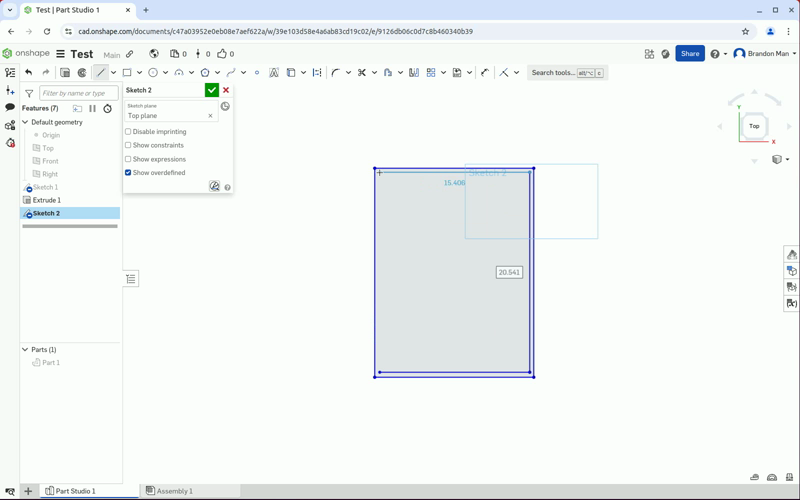
scroll(6)
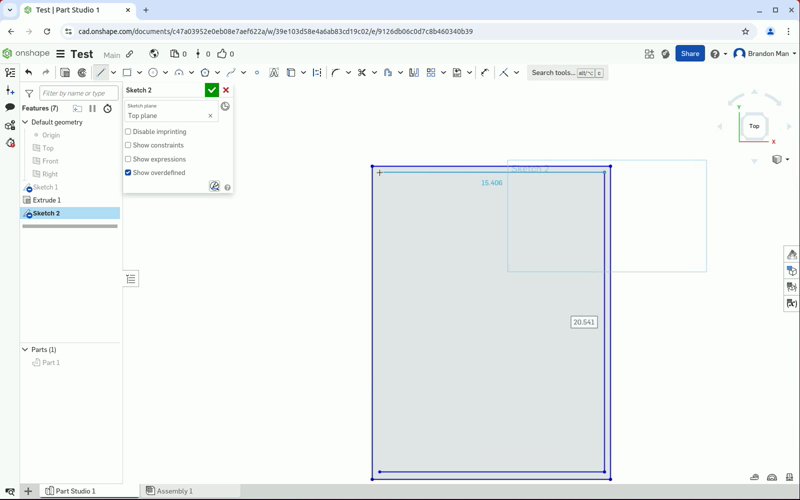
scroll(6)
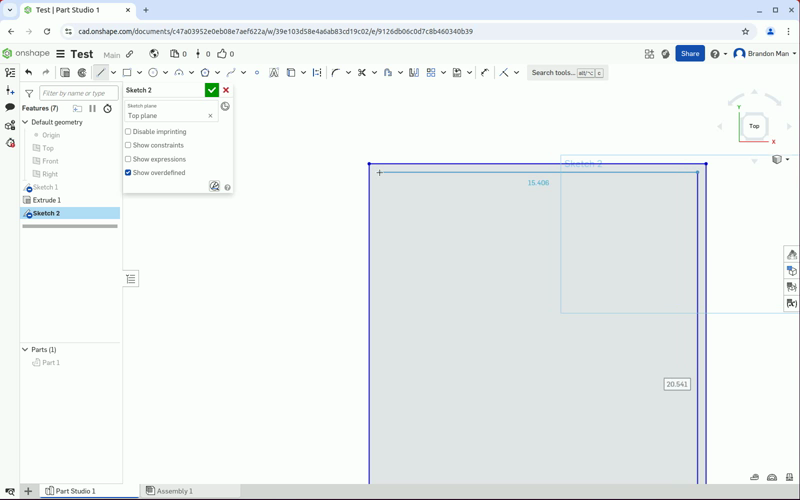
scroll(6)
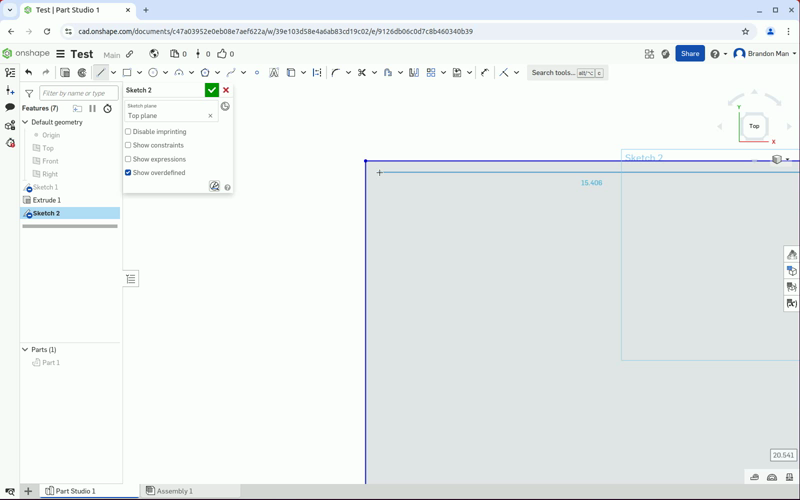
scroll(6)
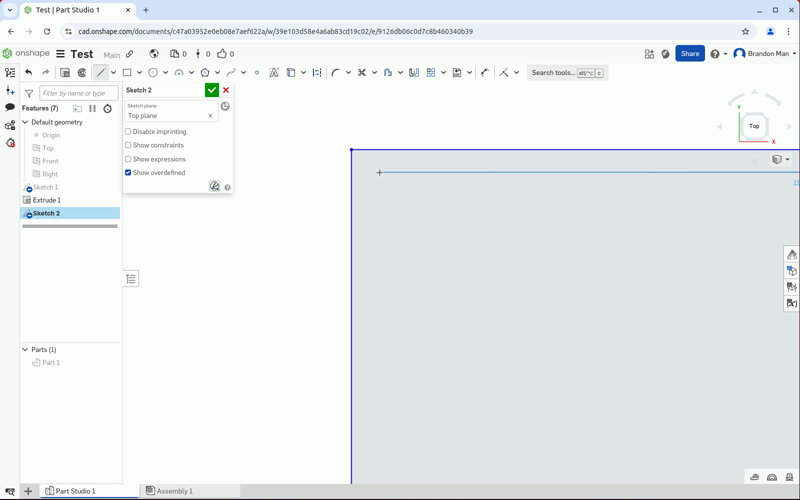
click(379, 172)
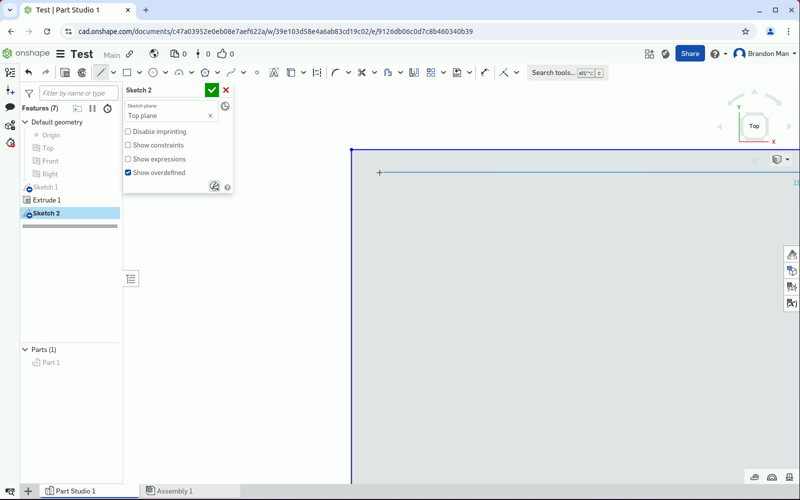
scroll(-6)
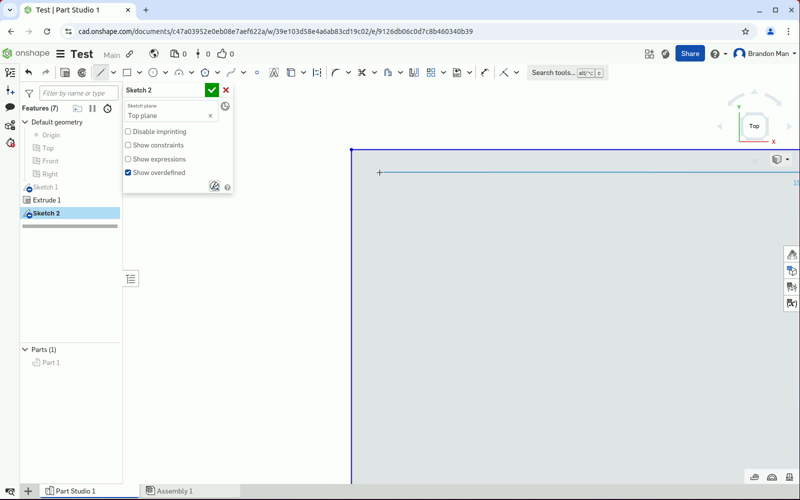
scroll(-6)
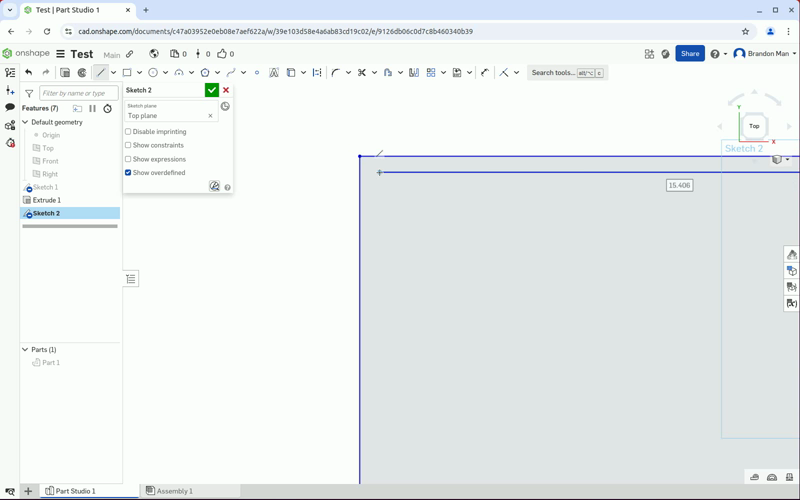
scroll(-6)
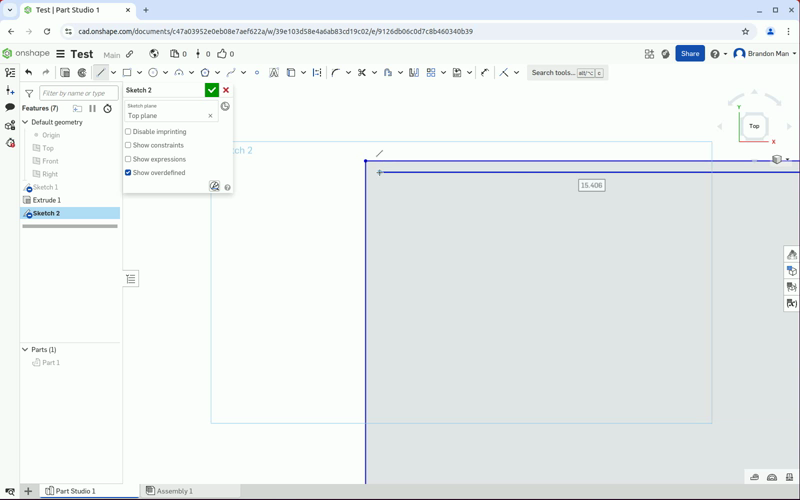
scroll(-6)
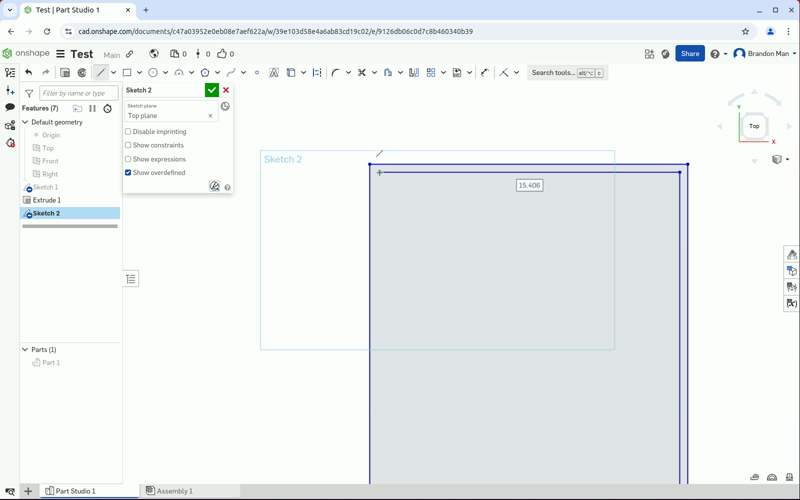
scroll(-6)
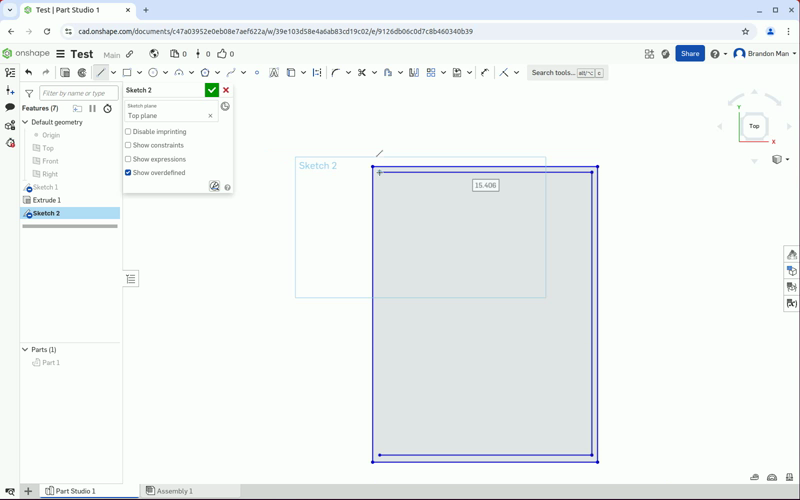
scroll(-6)
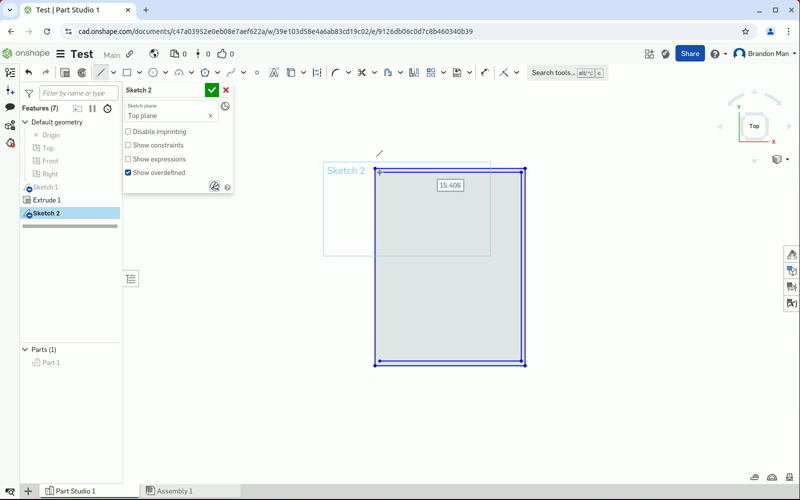
scroll(-6)
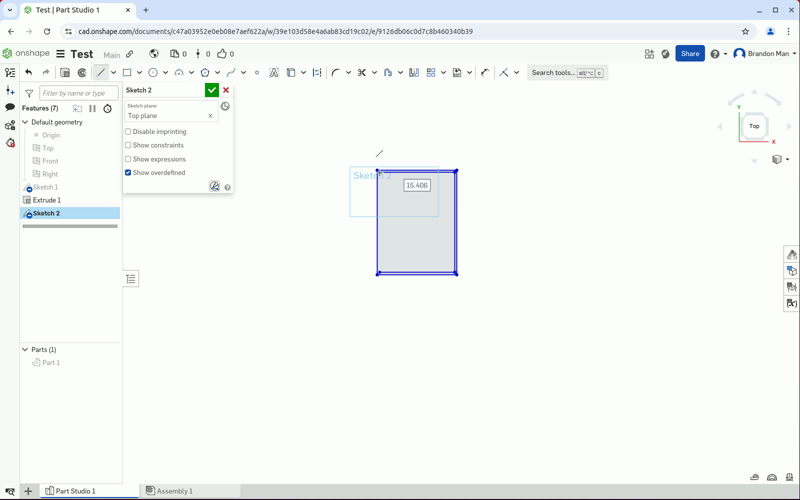
key_up(shift)
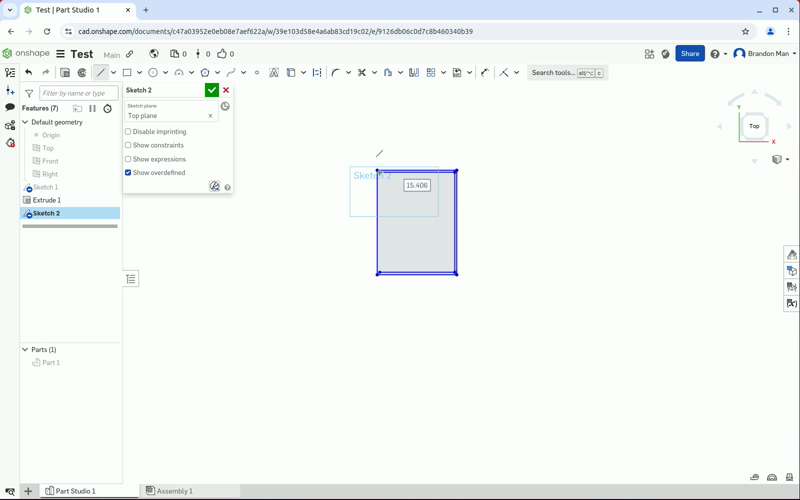
key_down(shift)
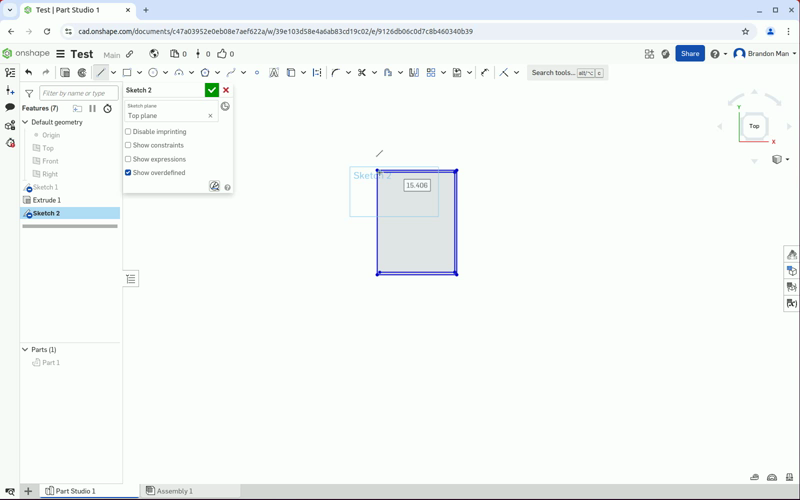
mouse_move(379, 272)
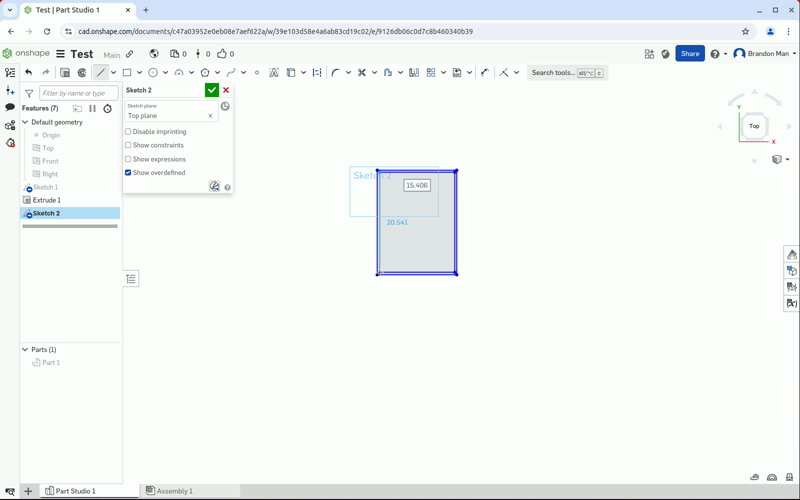
scroll(6)
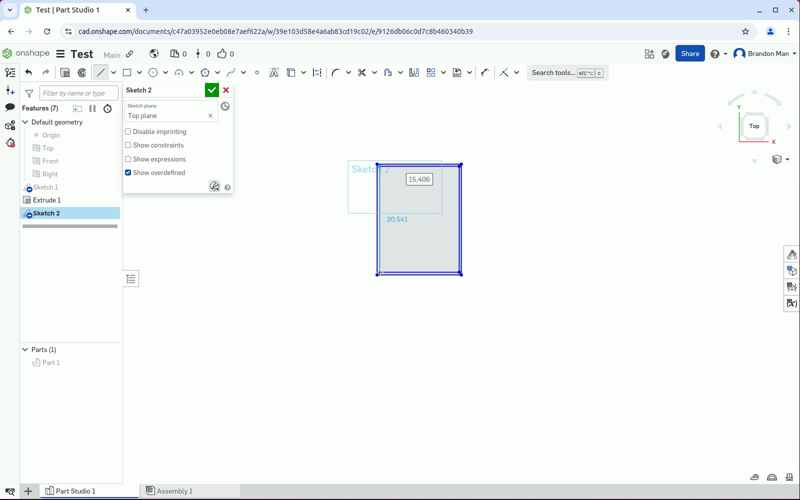
scroll(6)
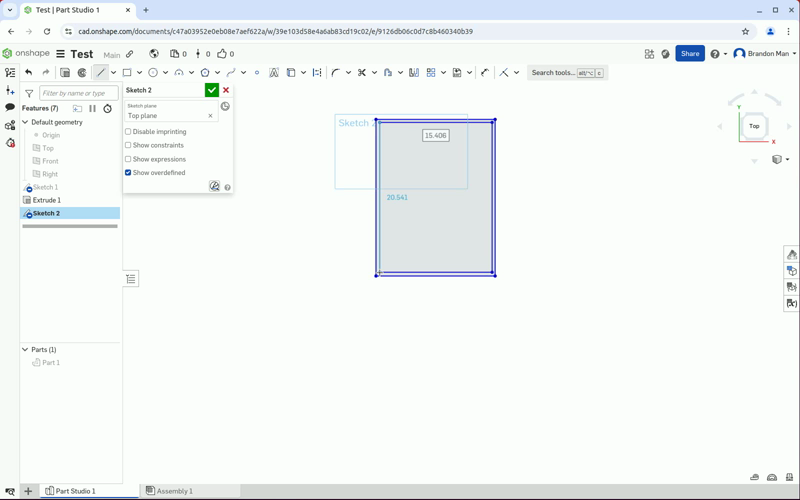
scroll(6)
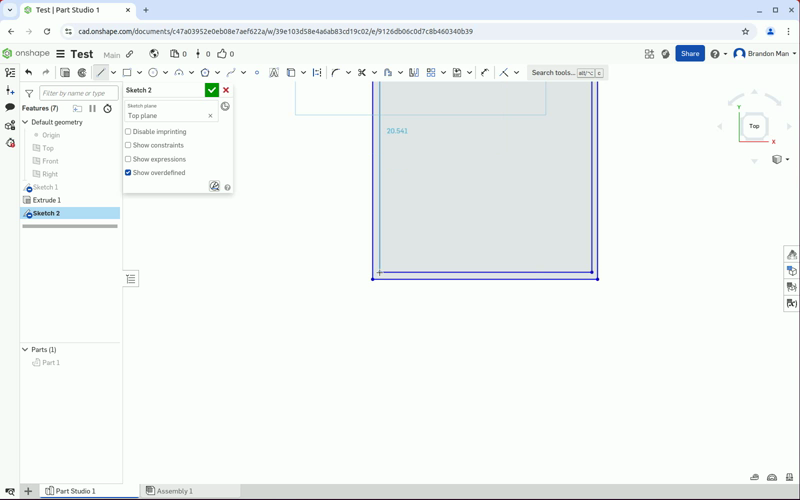
scroll(6)
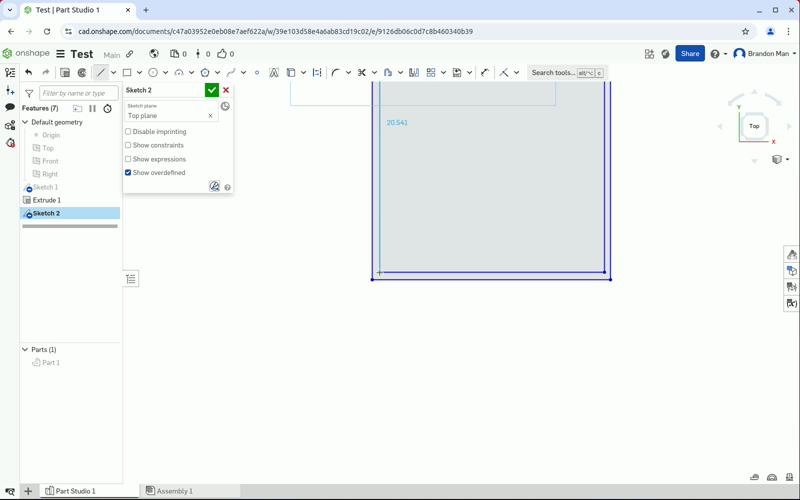
scroll(6)
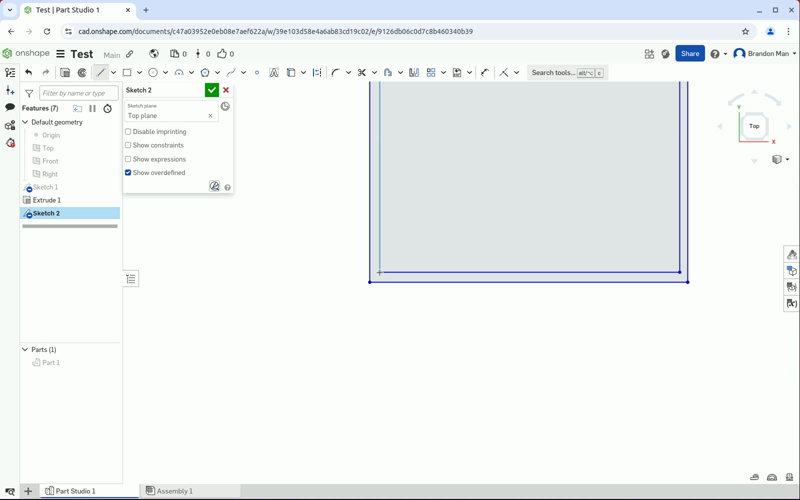
scroll(6)
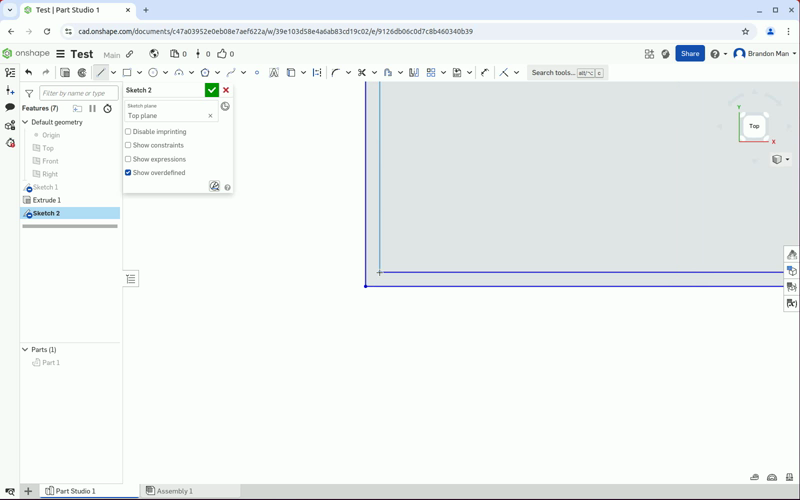
scroll(6)
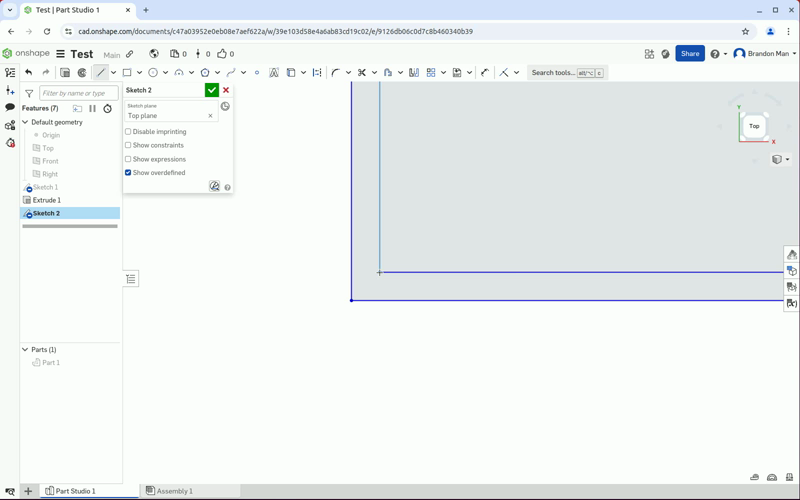
key_up(shift)
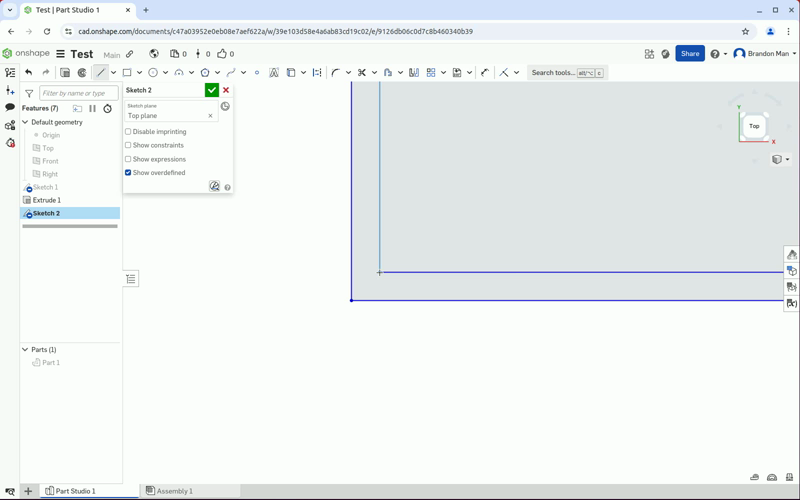
click(379, 272)
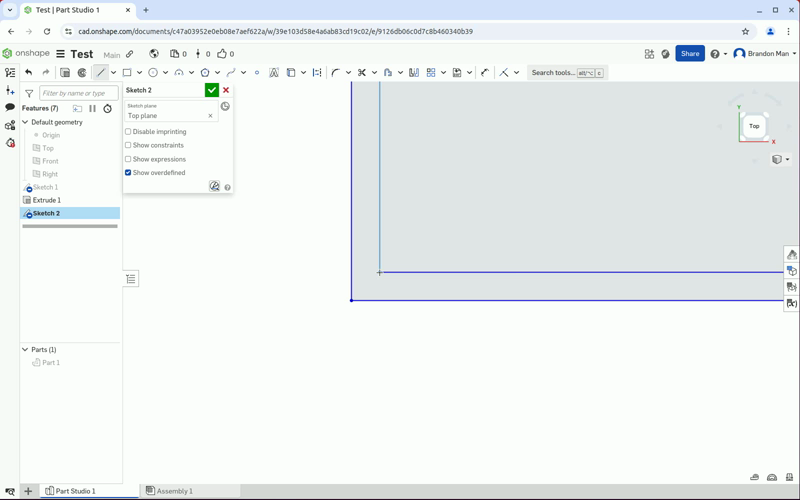
scroll(-6)
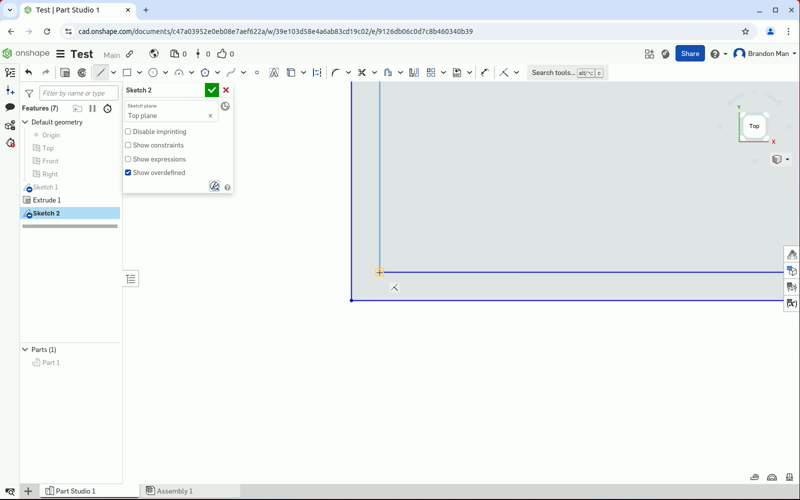
scroll(-6)
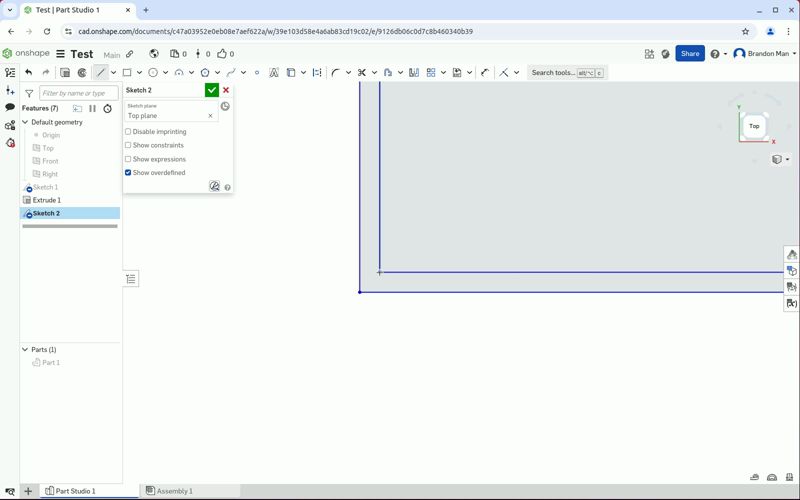
scroll(-6)
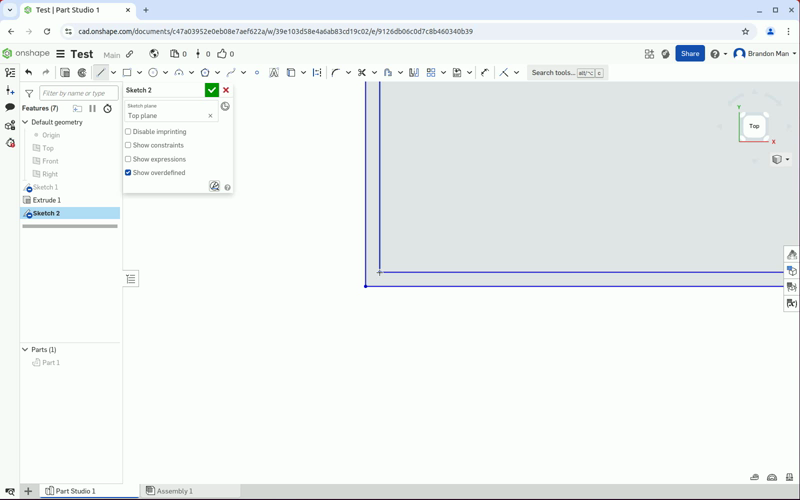
scroll(-6)
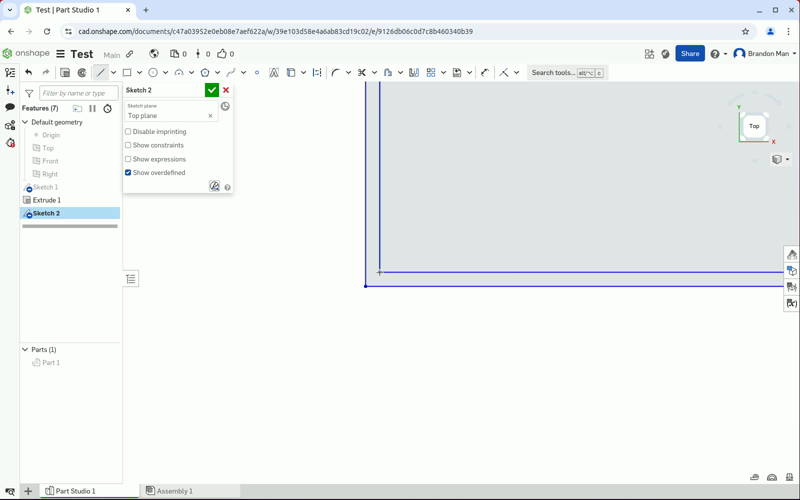
scroll(-6)
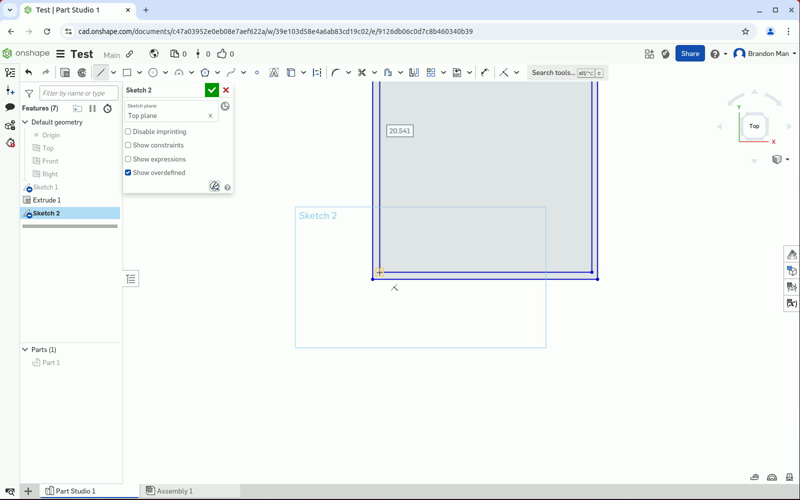
scroll(-6)
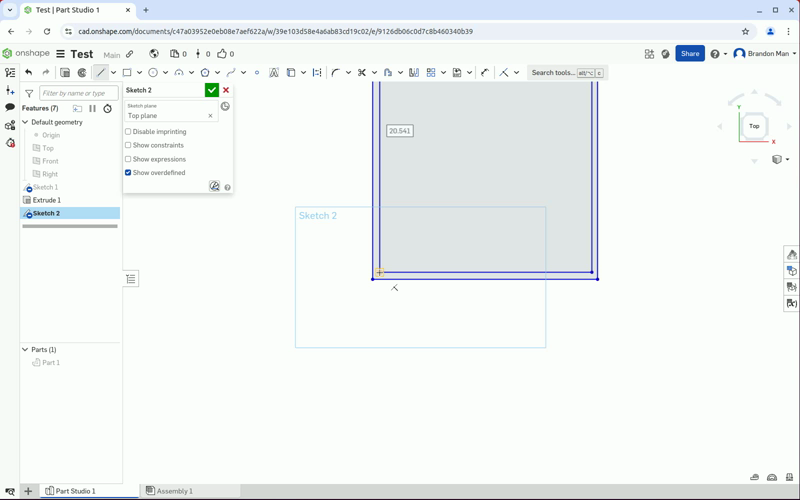
scroll(-6)
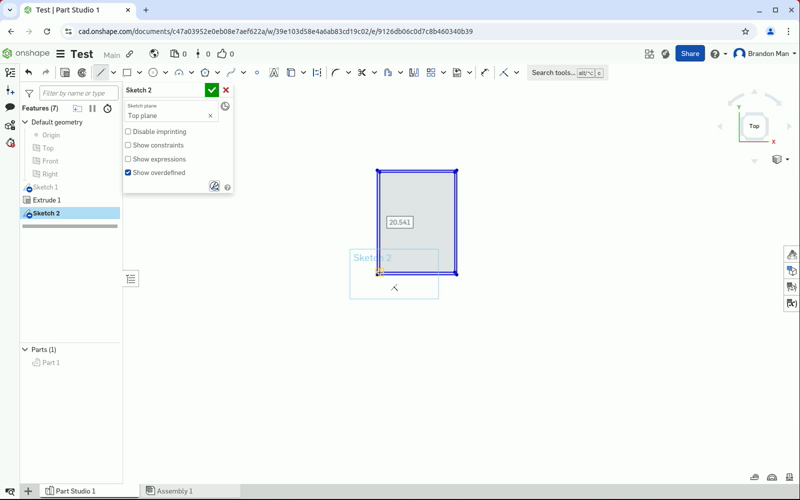
key(esc)
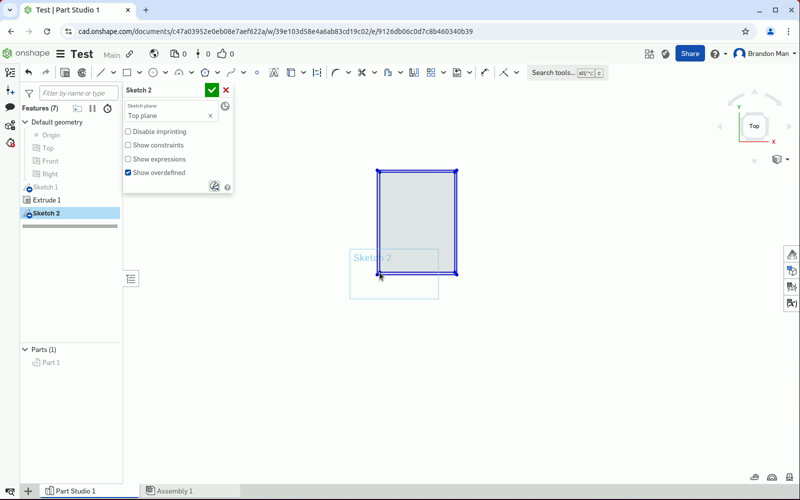
mouse_move(378, 190)
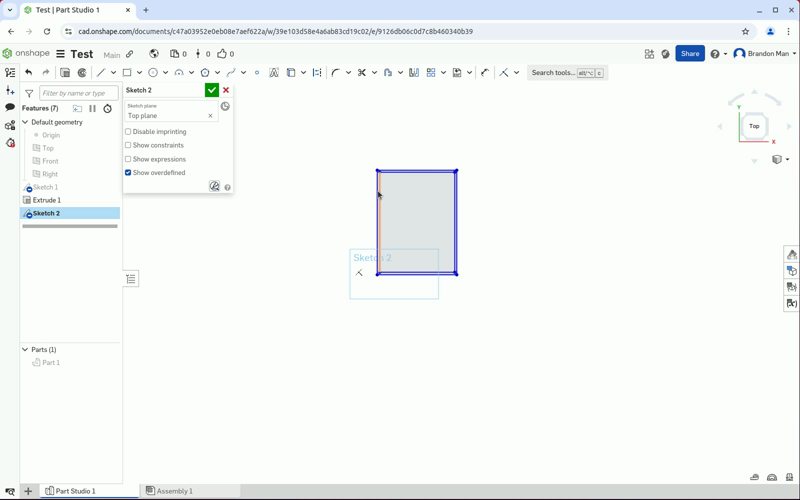
scroll(6)
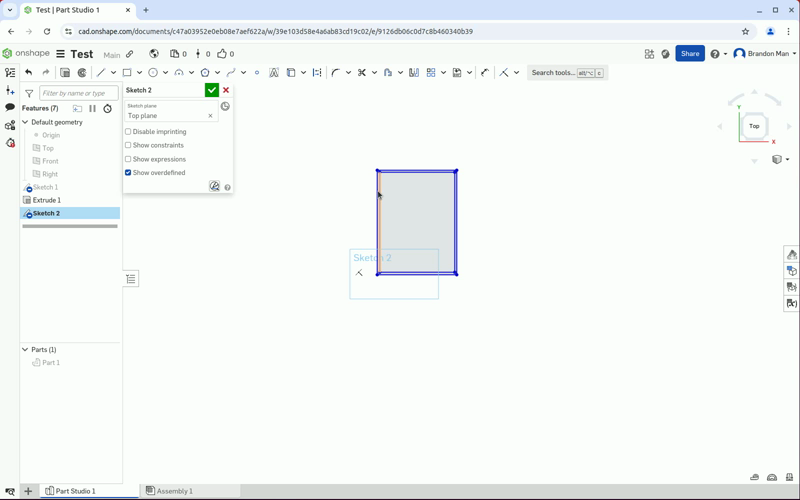
scroll(6)
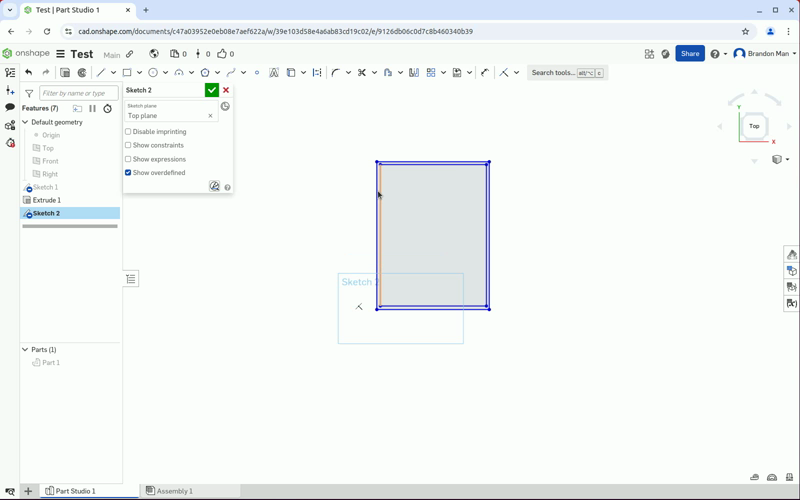
scroll(6)
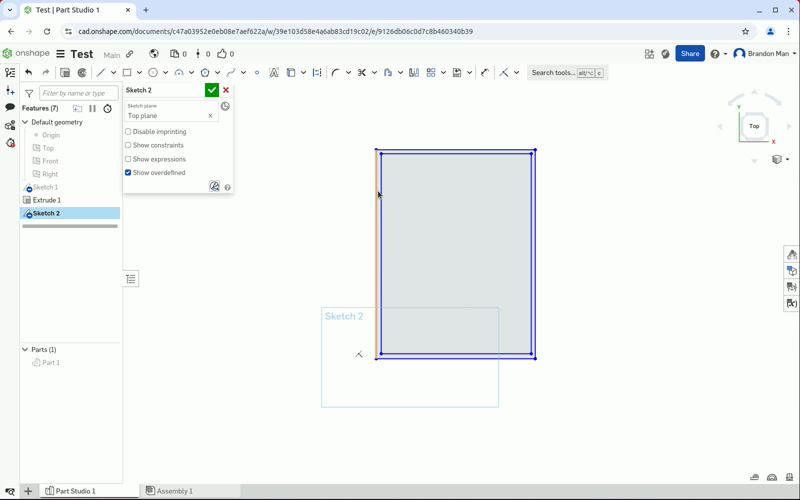
scroll(6)
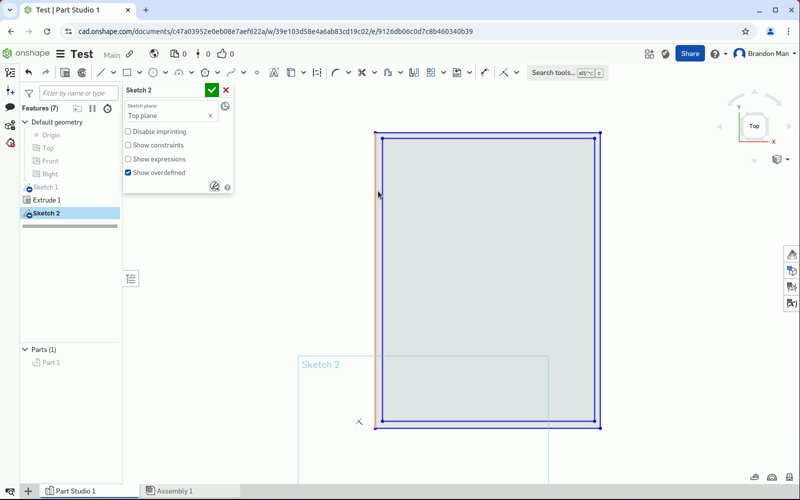
scroll(6)
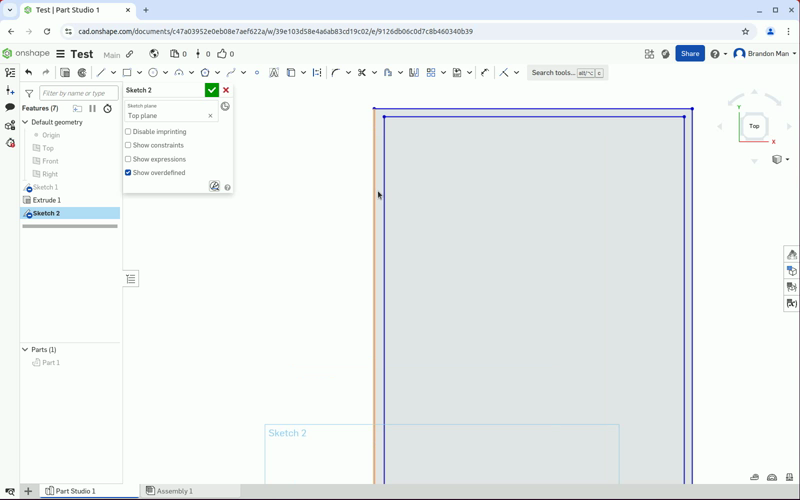
scroll(6)
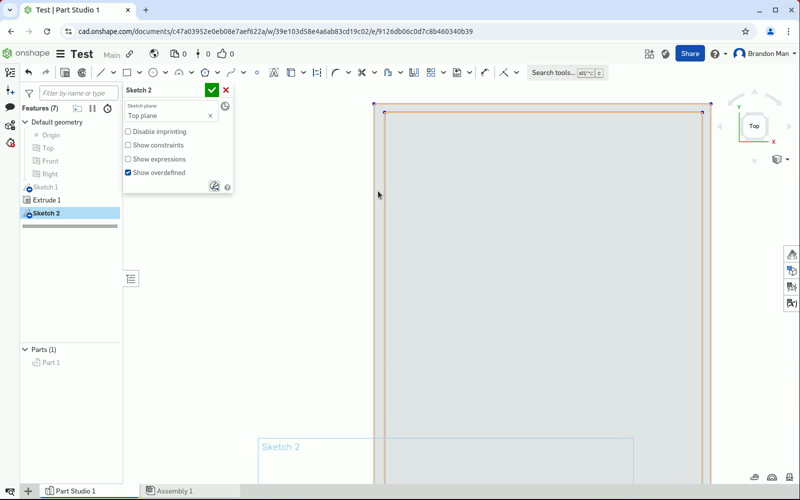
scroll(6)
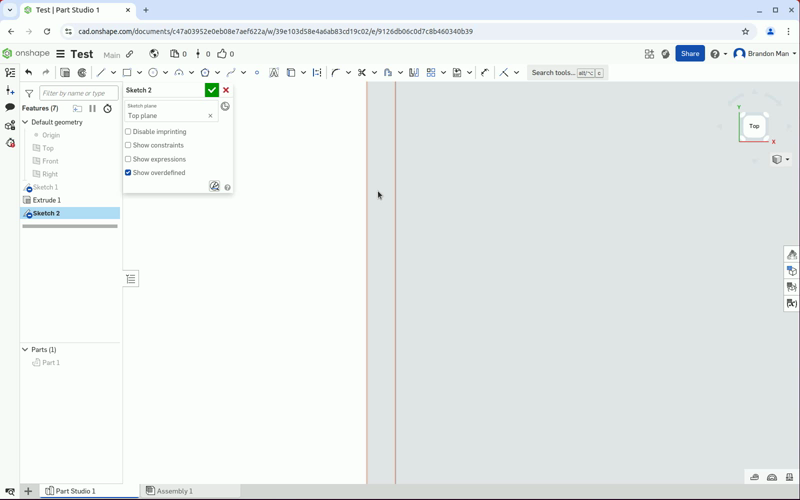
click(378, 190)
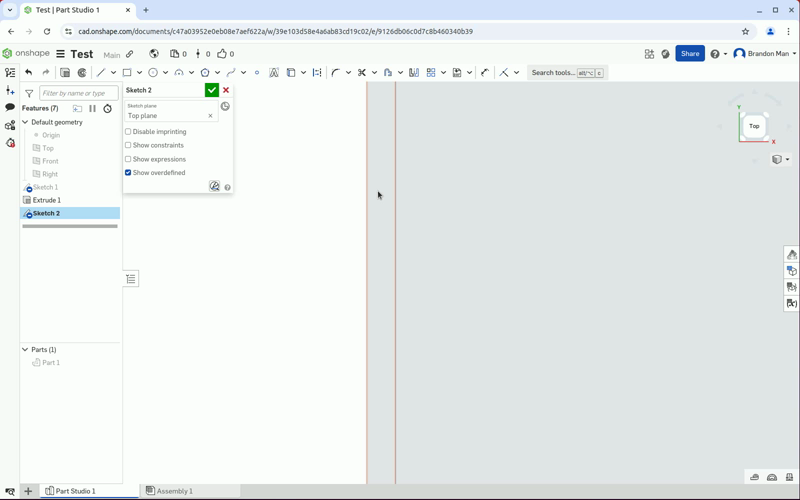
scroll(-6)
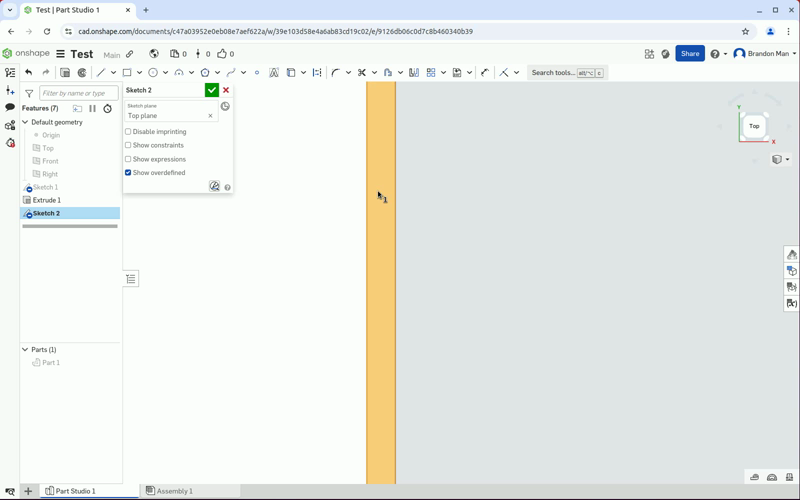
scroll(-6)
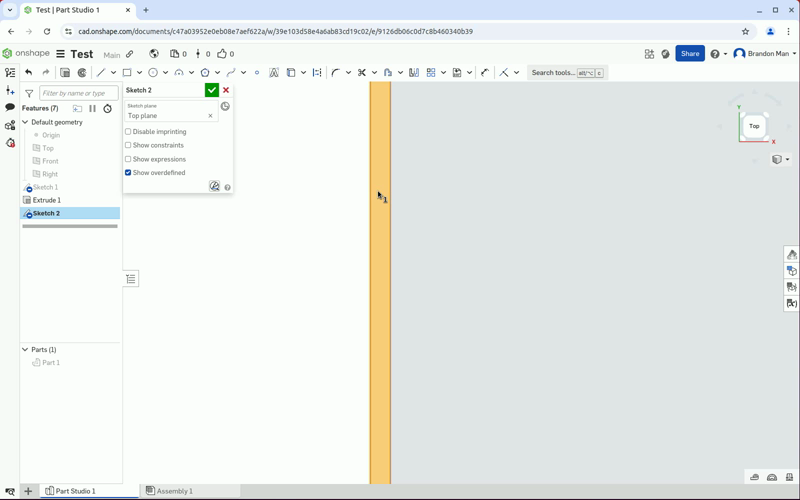
scroll(-6)
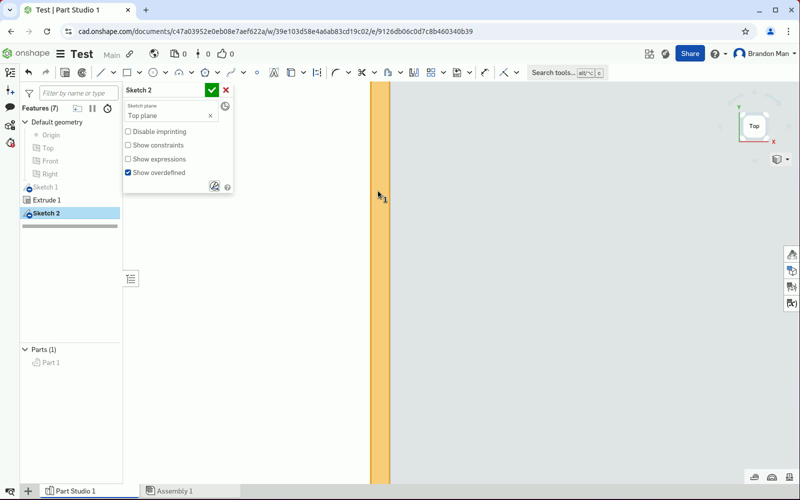
scroll(-6)
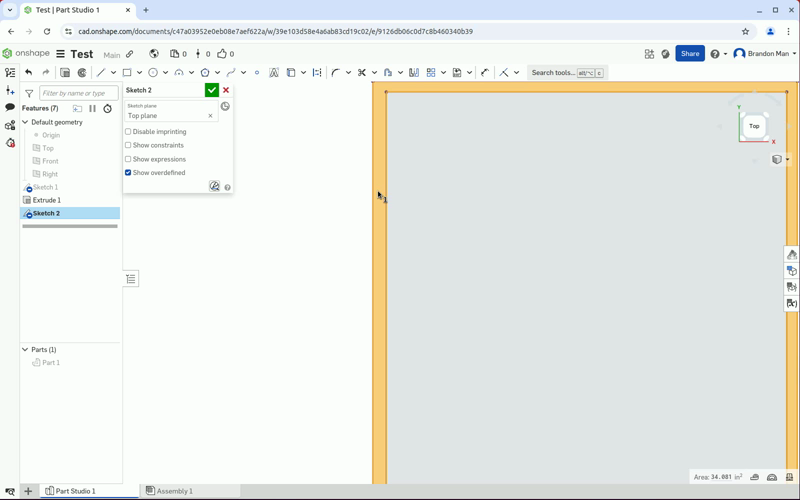
scroll(-6)
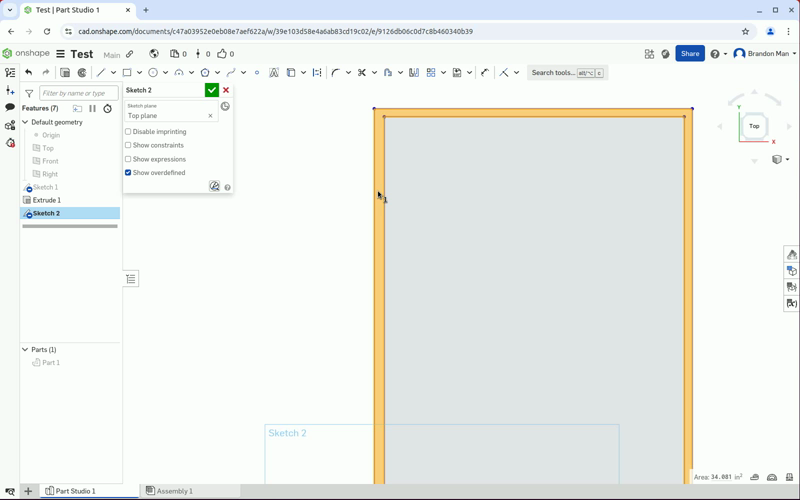
scroll(-6)
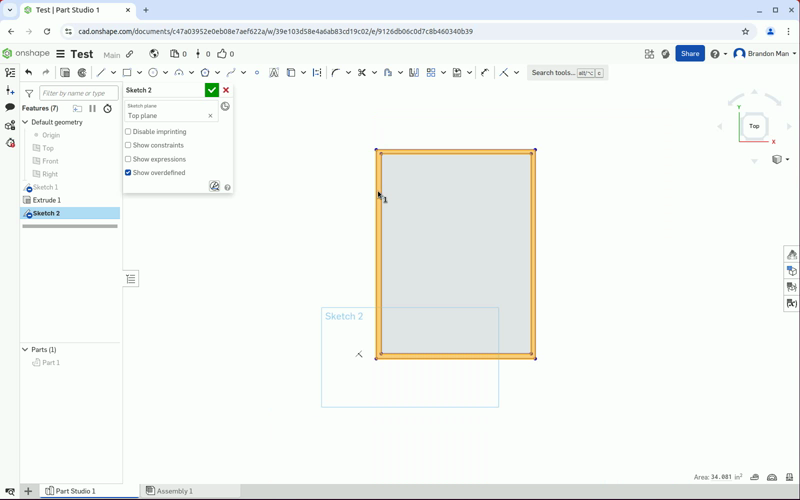
scroll(-6)
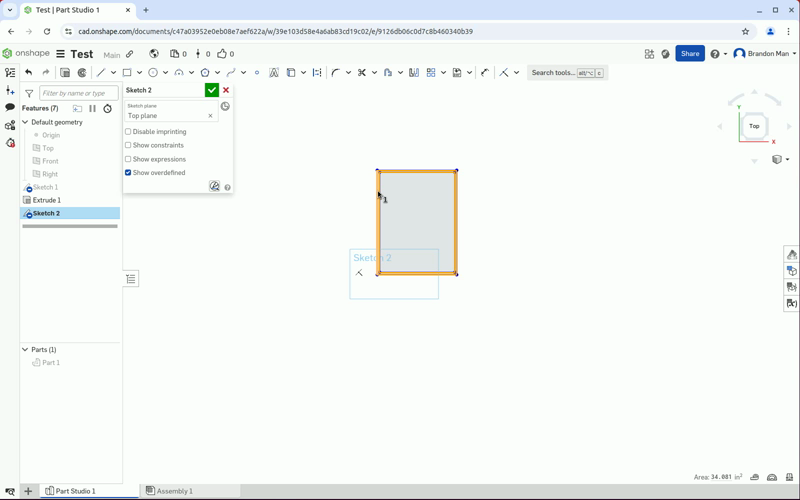
mouse_move(73, 352)
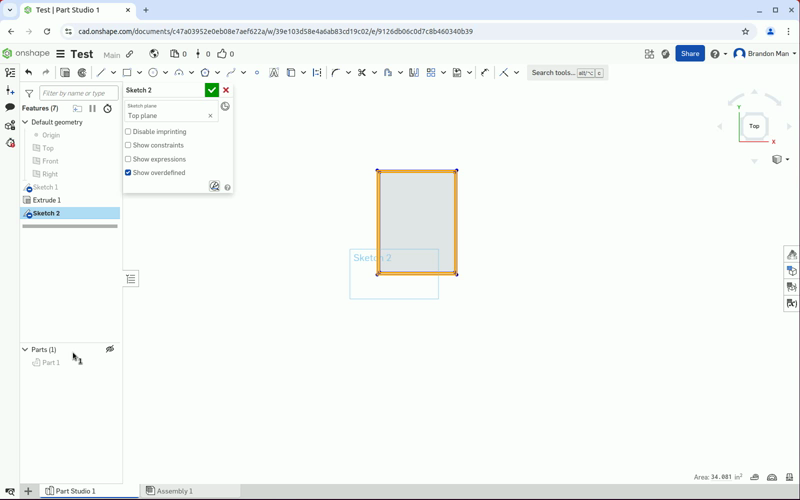
key(shift+y)
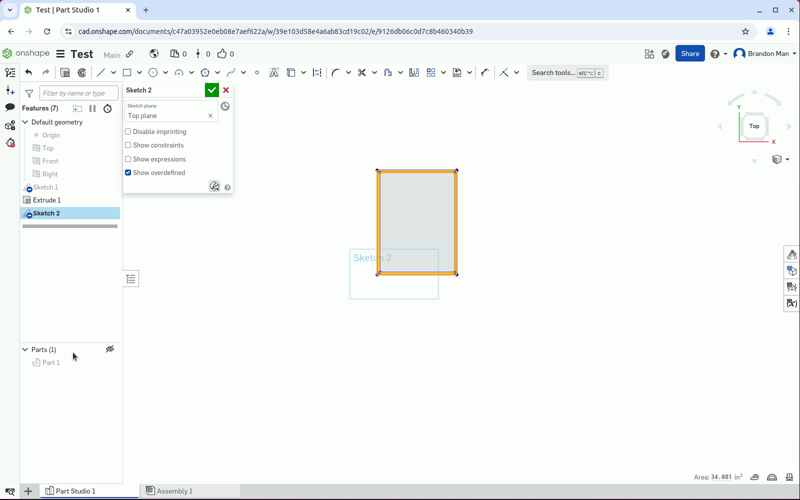
key(shift+e)
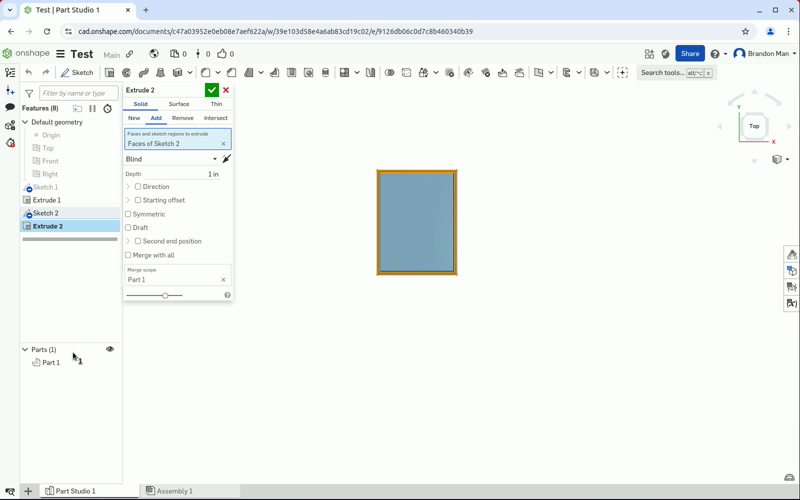
mouse_move(143, 106)
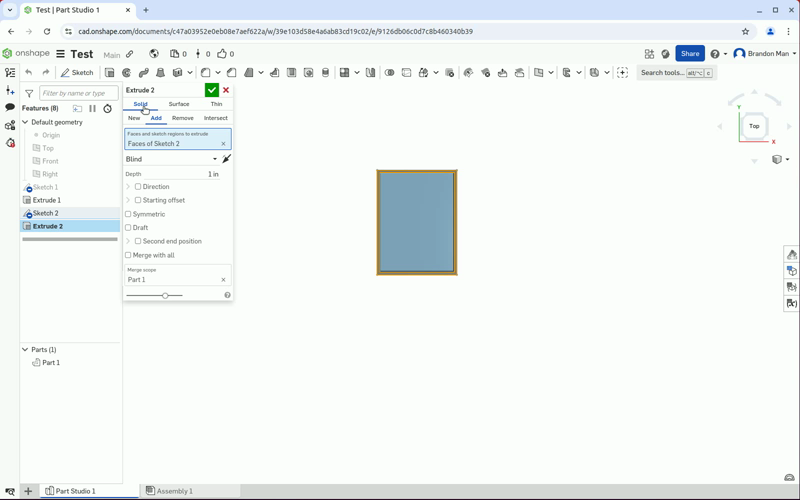
click(143, 106)
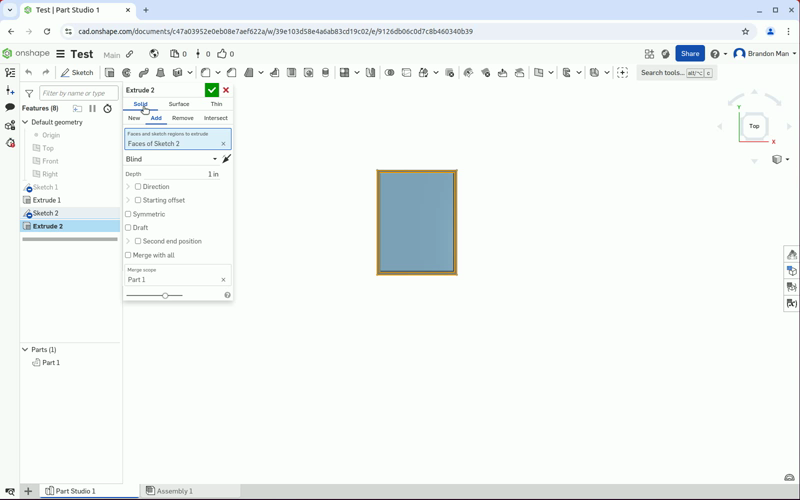
mouse_move(137, 120)
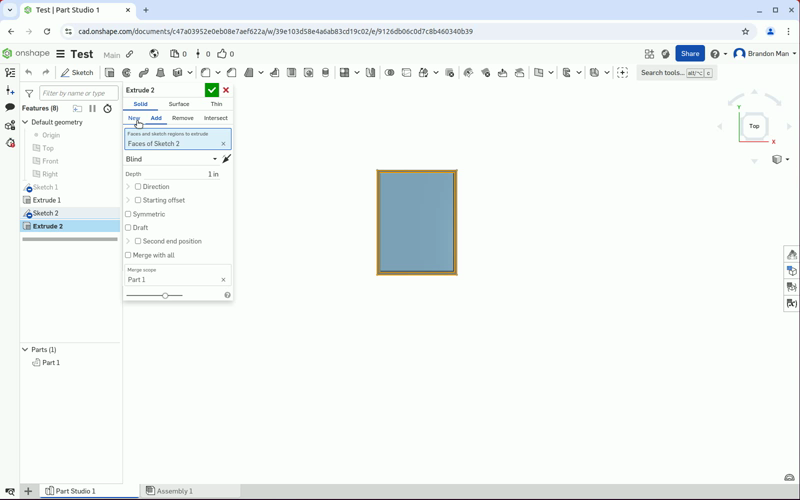
click(137, 120)
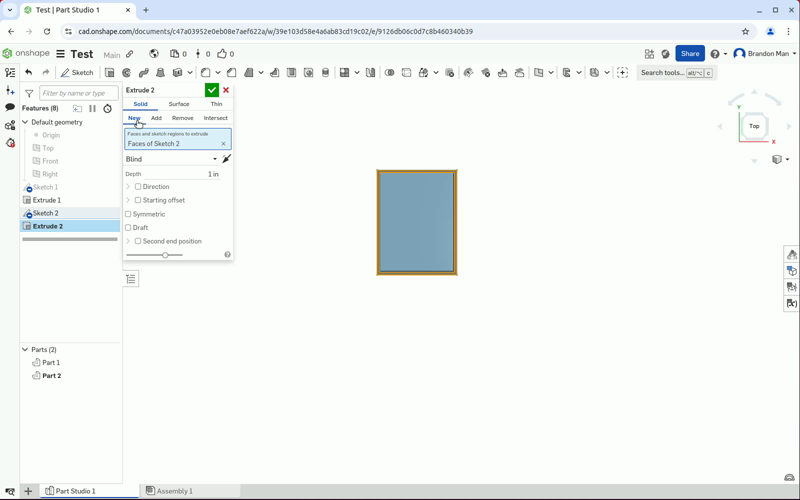
key(tab, 4)
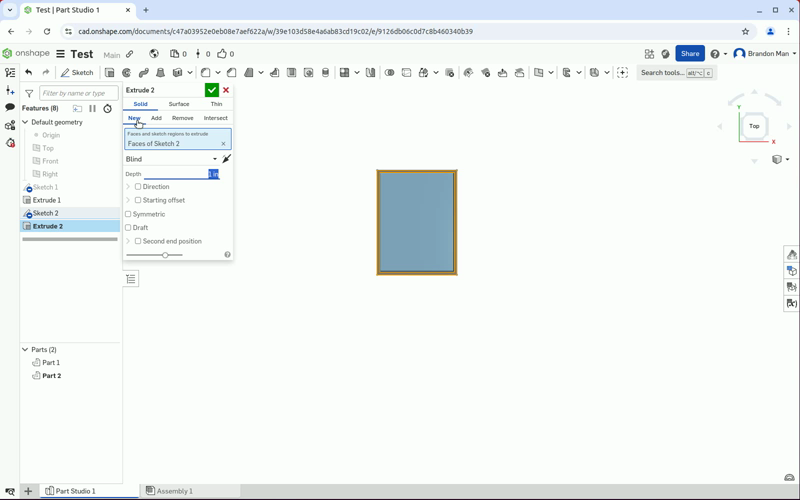
text(13.961)
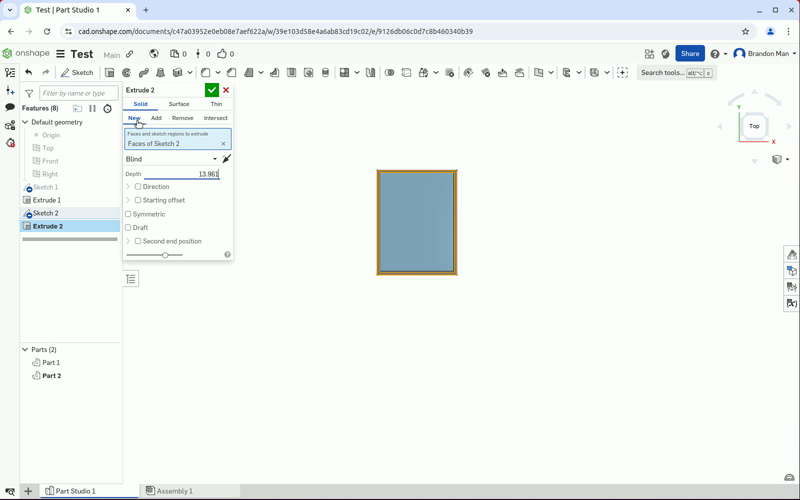
key(enter)
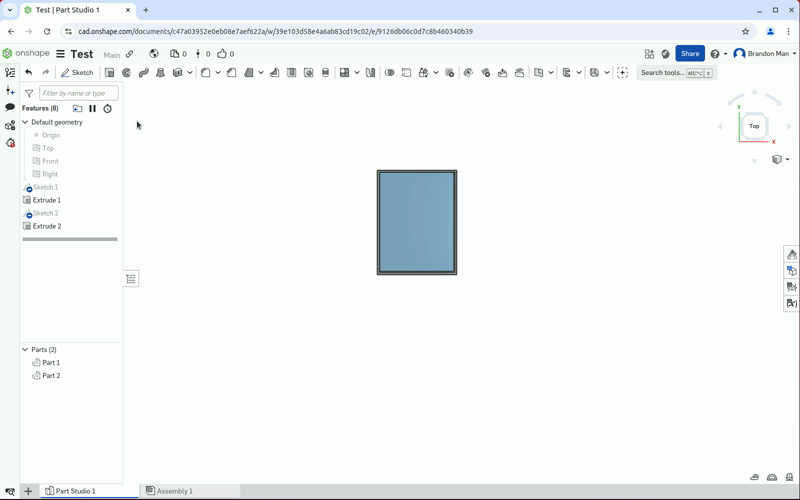
key(shift+h)
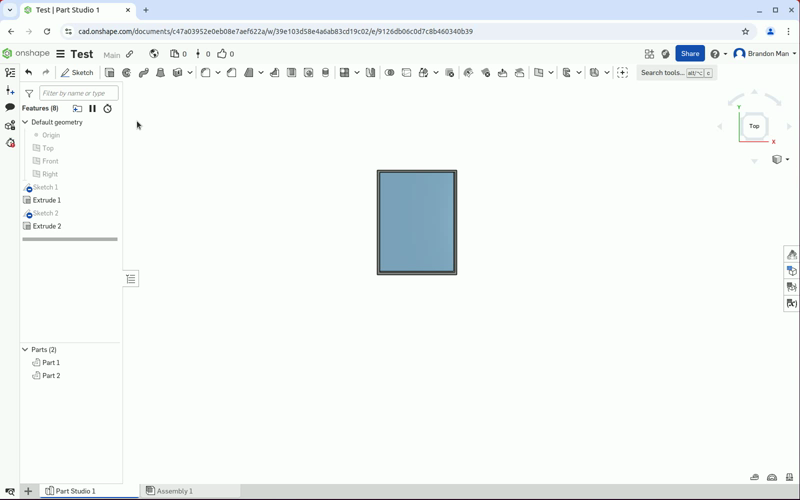
key(shift+h)
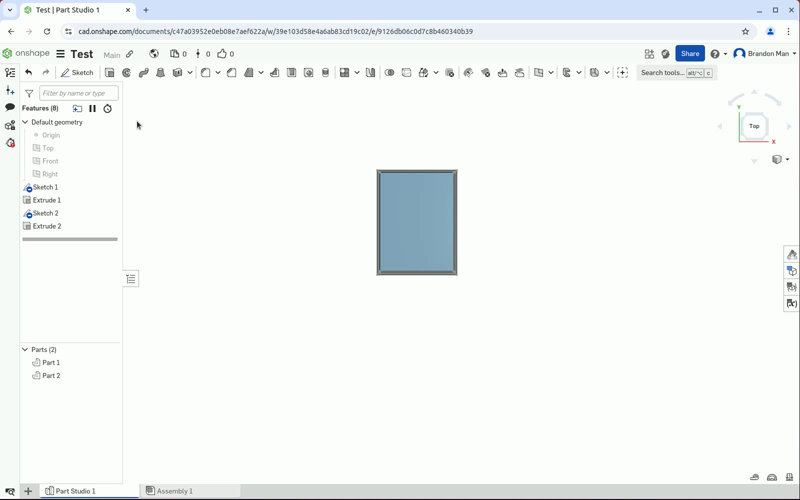
key(shift+7)
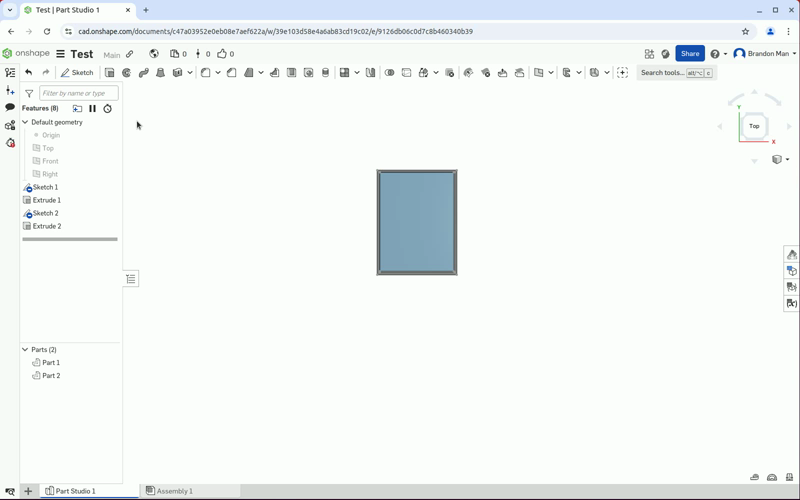
key(up, 3)
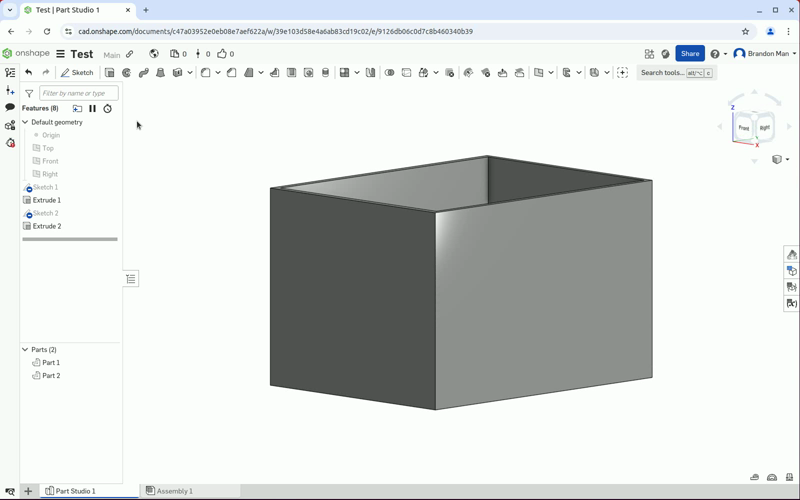
key(left, 3)
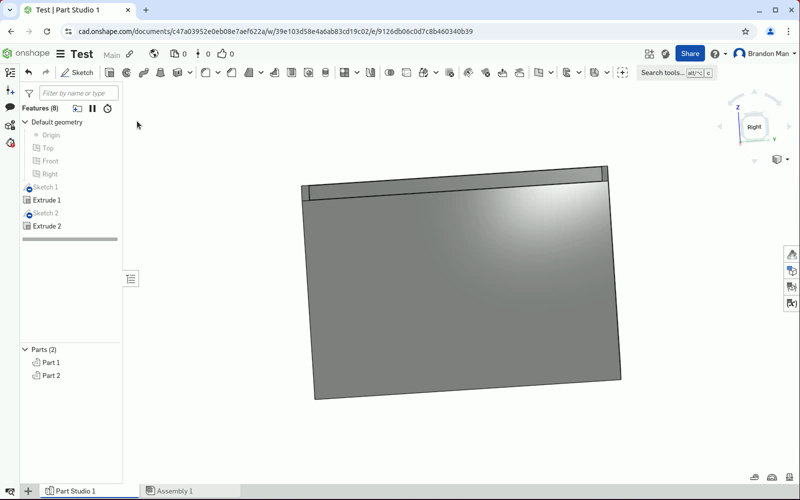
key(right, 3)
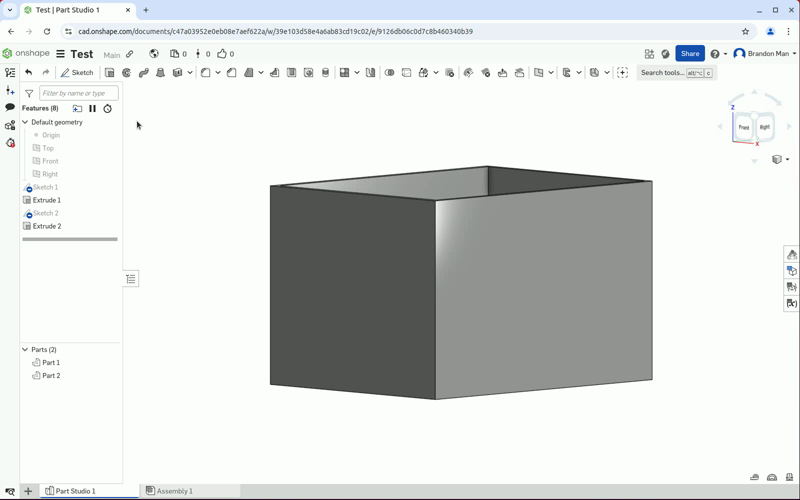
key(down, 3)
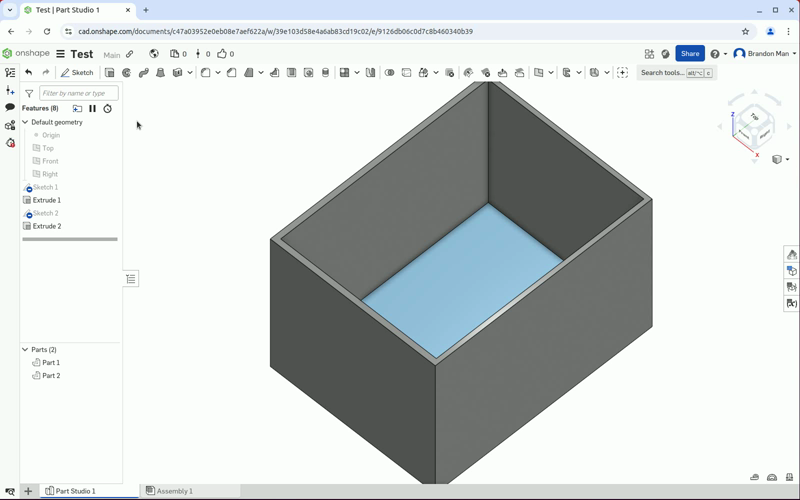
mouse_move(73, 189)
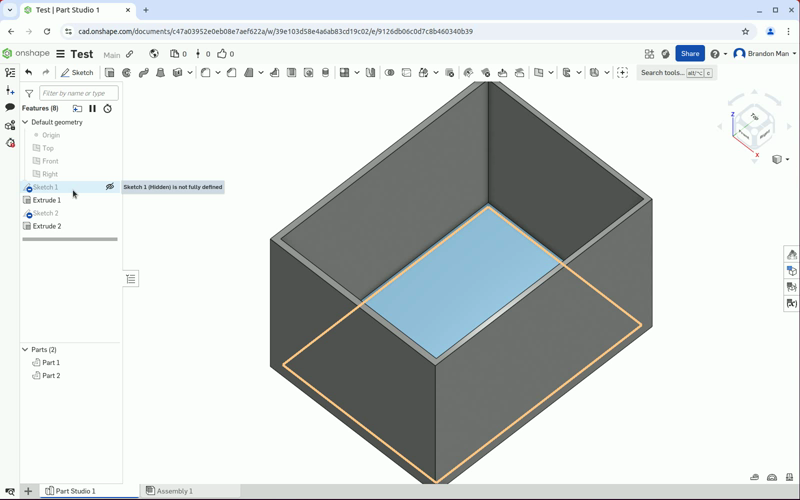
click(73, 189)